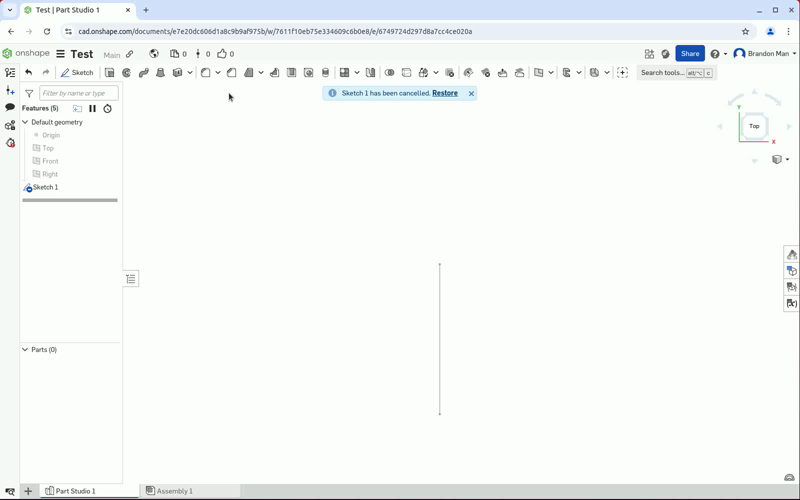
key(shift+h)
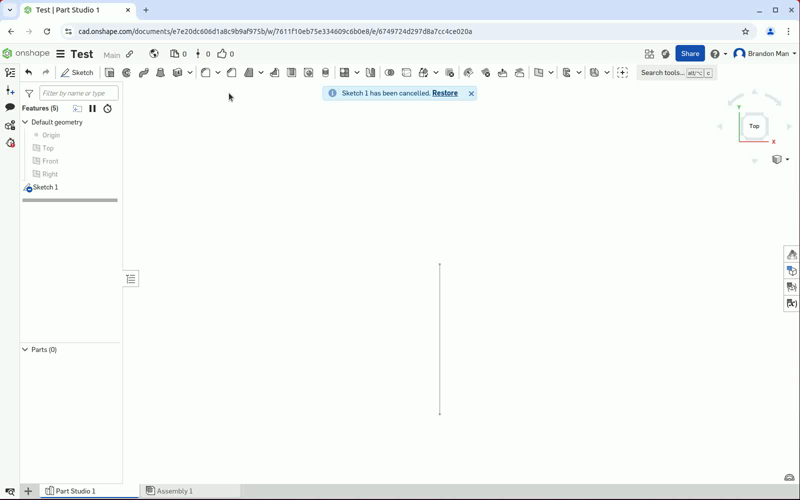
key(shift+s)
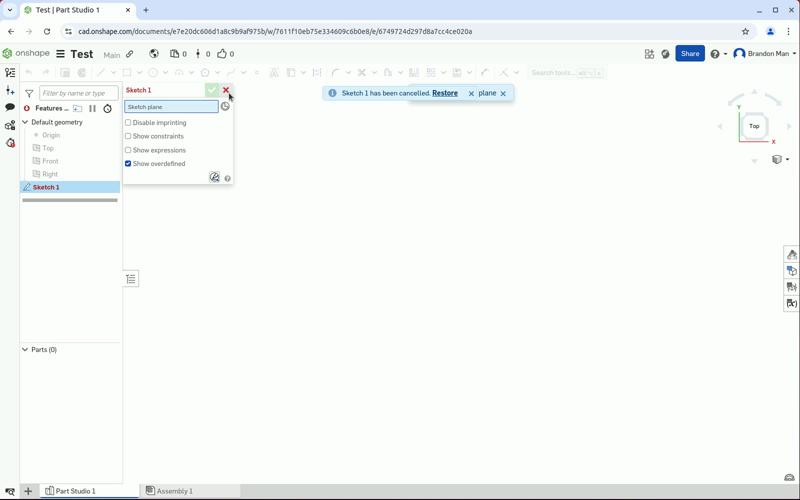
mouse_move(73, 150)
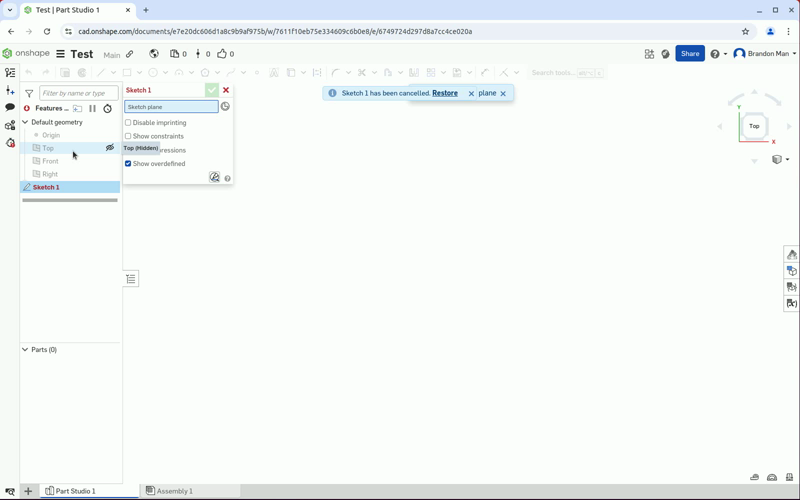
click(73, 150)
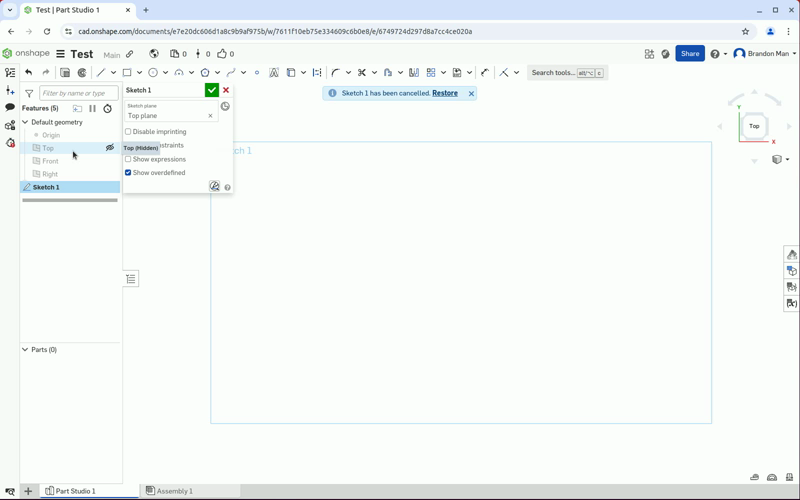
mouse_move(73, 352)
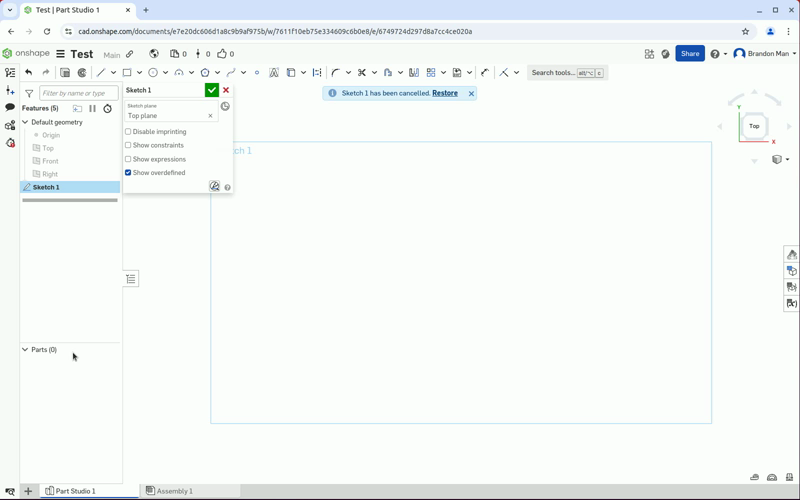
key(y)
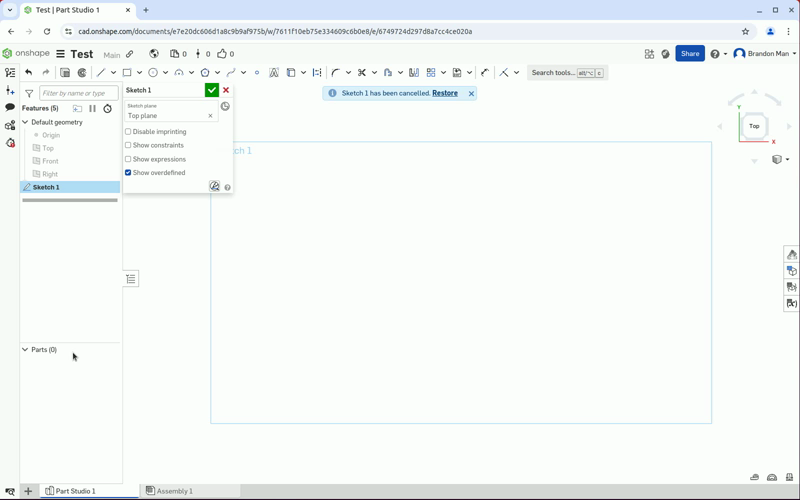
key(c)
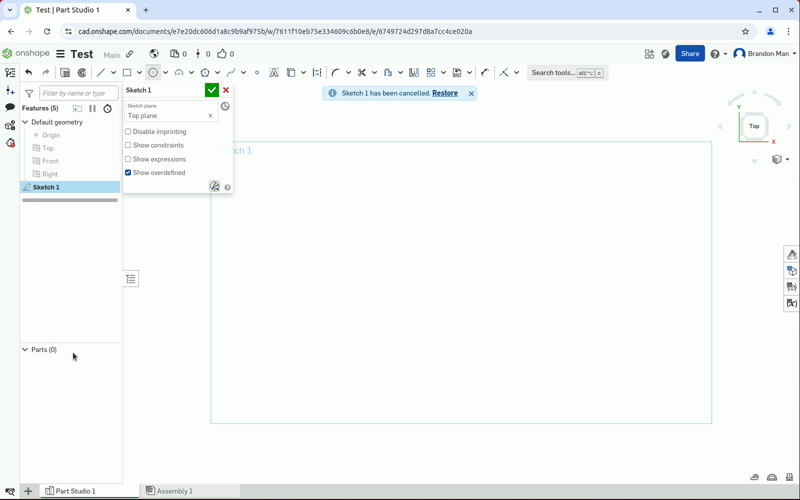
key_down(shift)
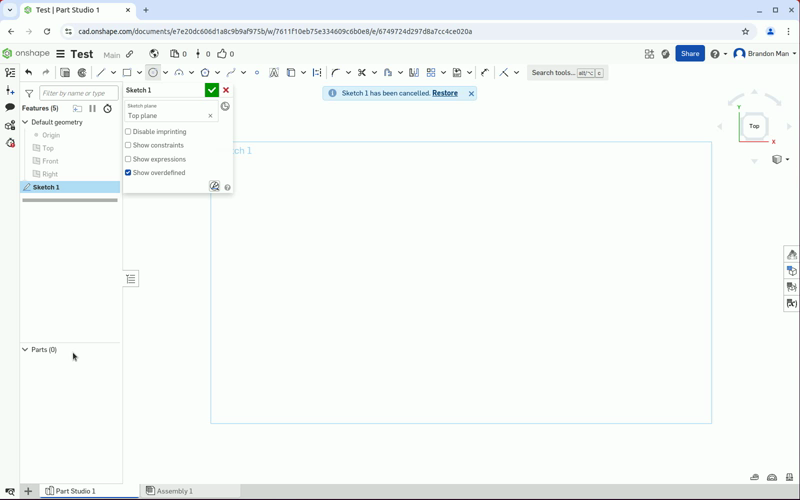
mouse_move(461, 282)
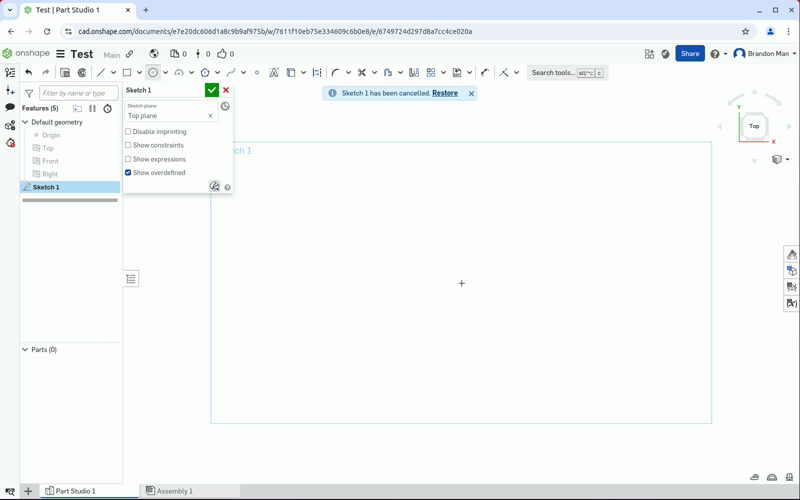
click(461, 282)
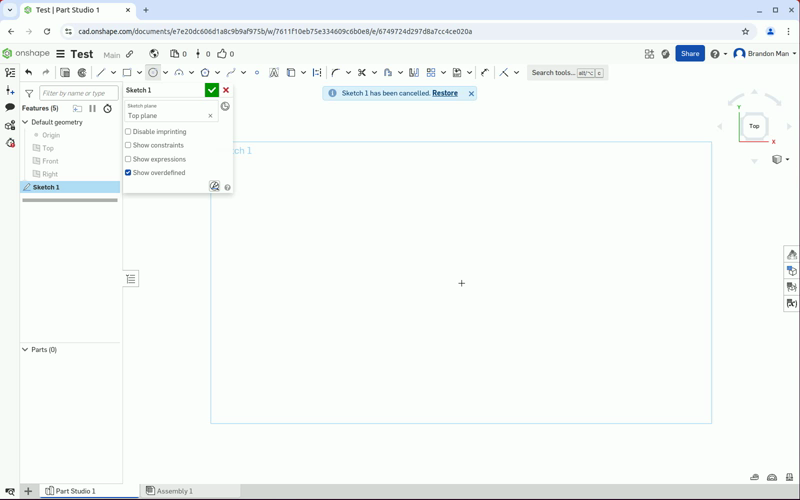
key_up(shift)
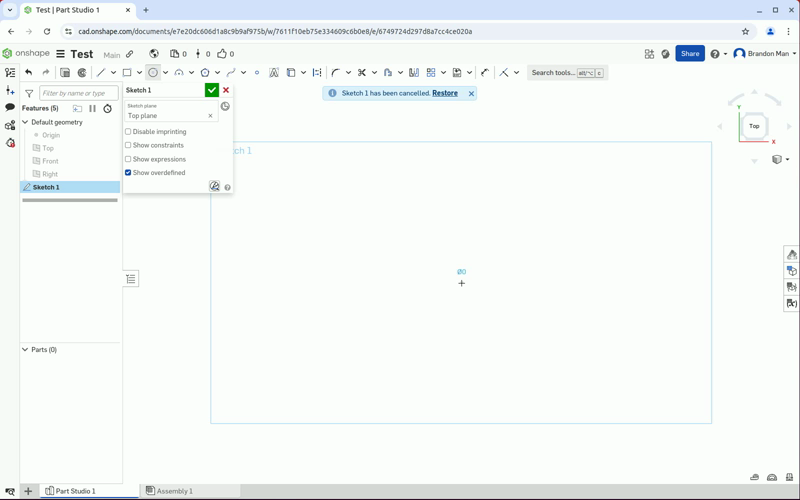
mouse_move(520, 282)
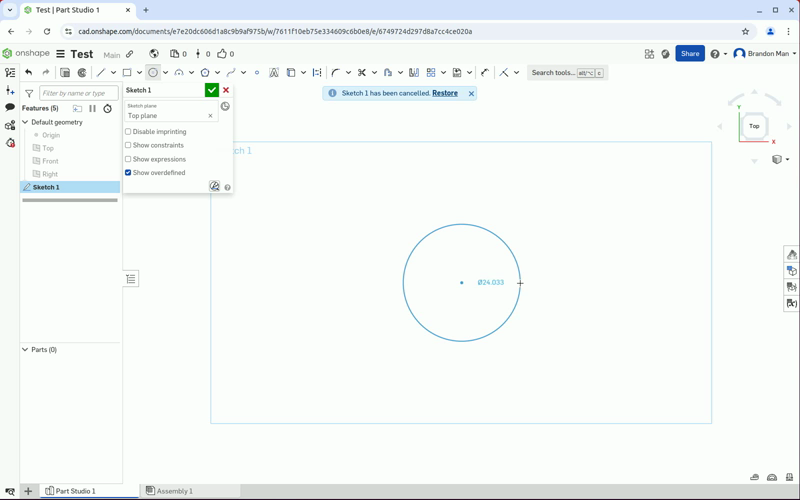
click(520, 282)
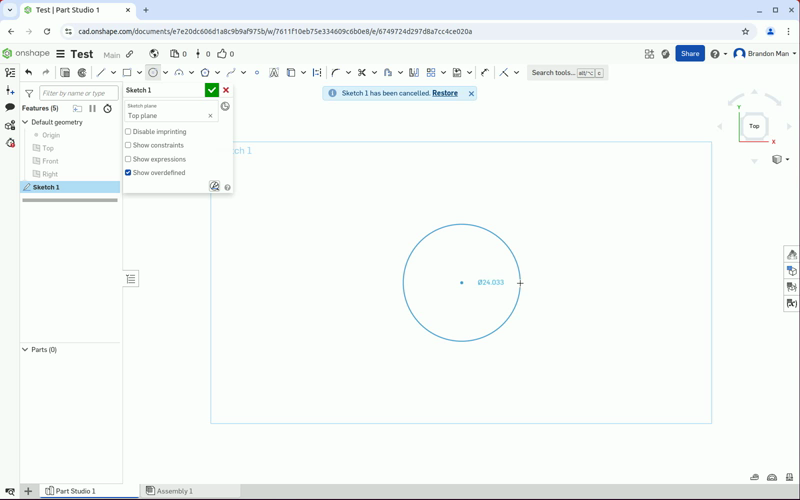
key(esc)
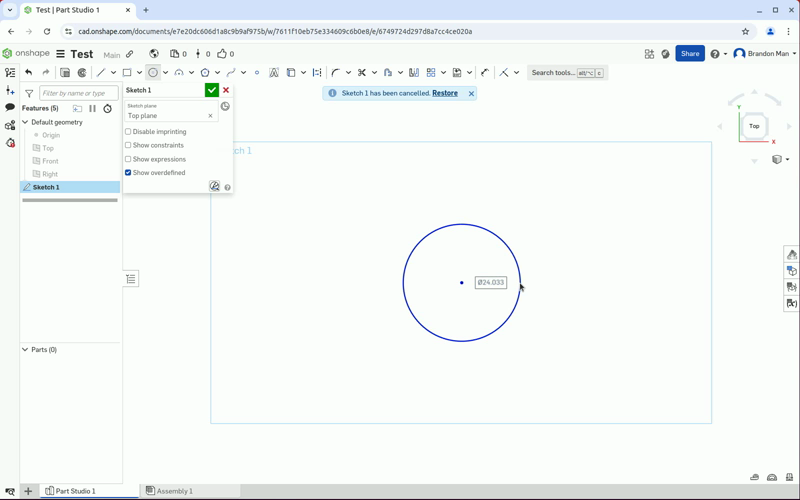
mouse_move(443, 295)
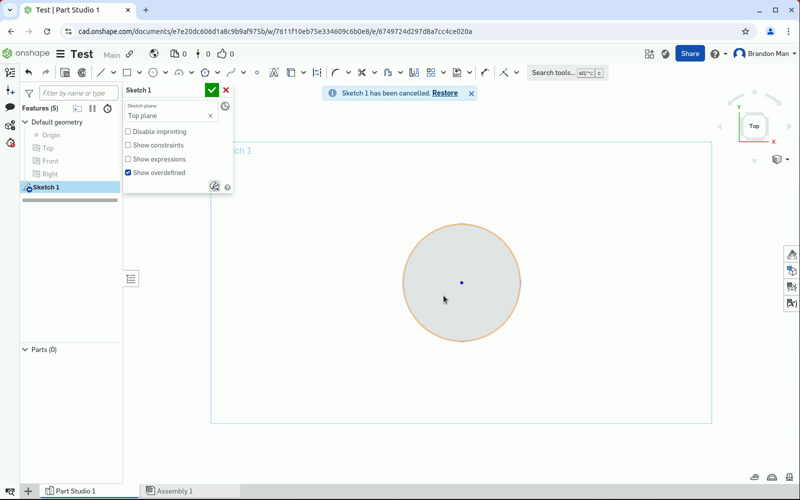
click(443, 295)
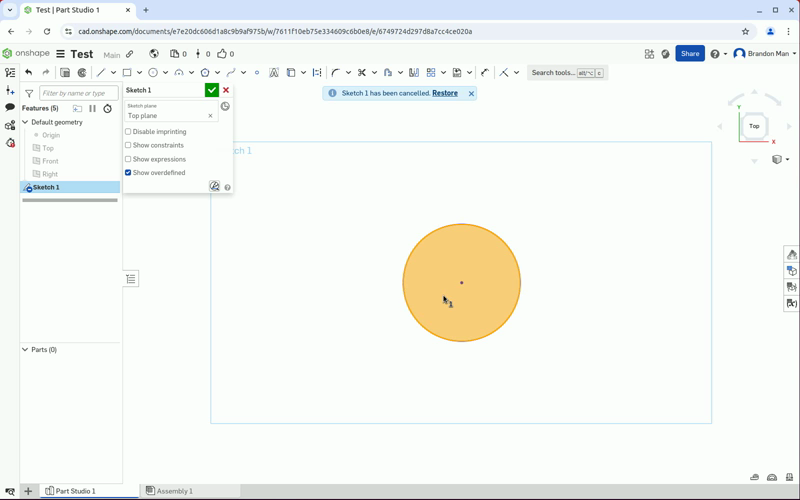
mouse_move(73, 352)
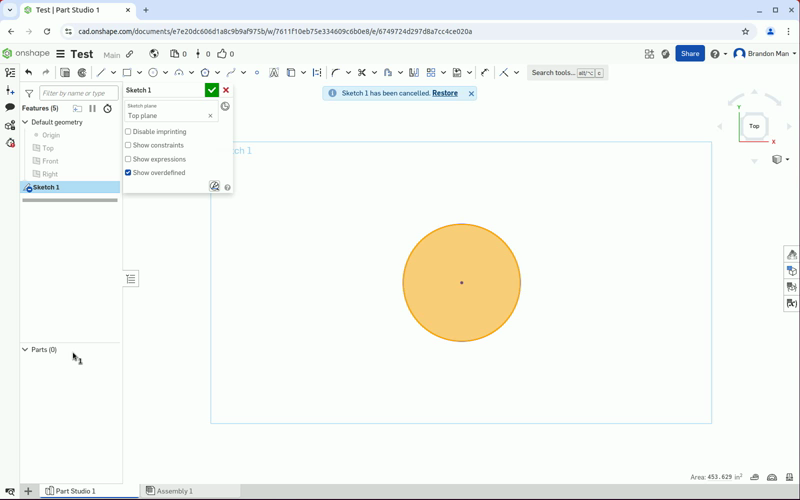
key(shift+y)
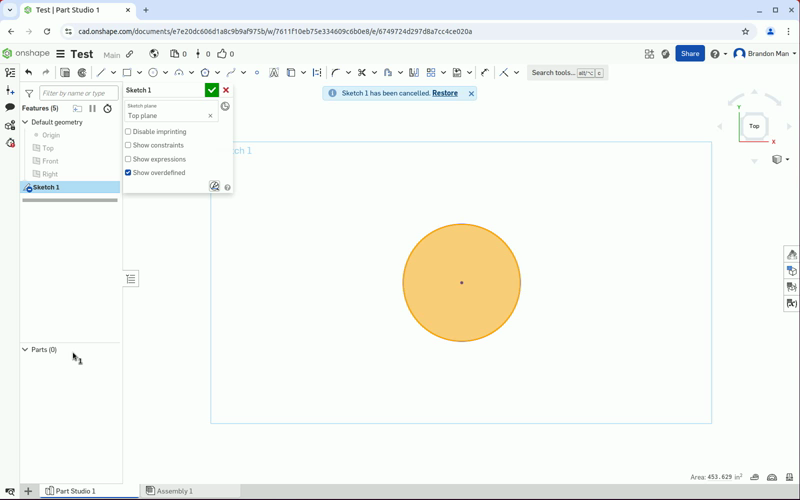
key(shift+e)
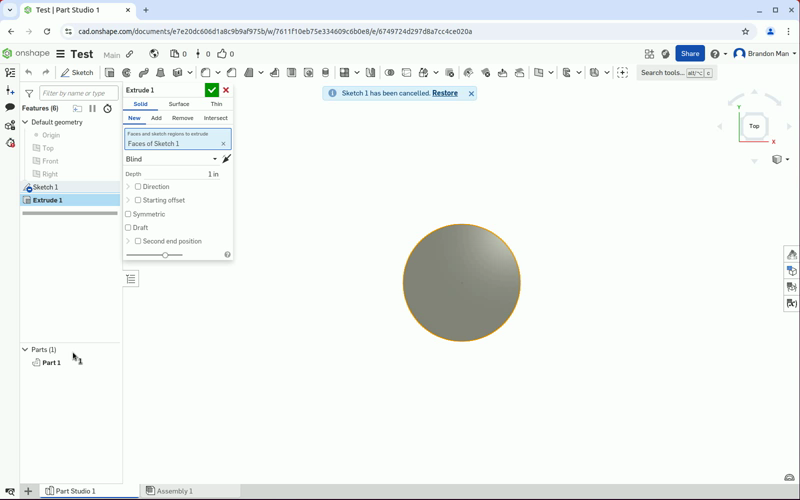
mouse_move(143, 106)
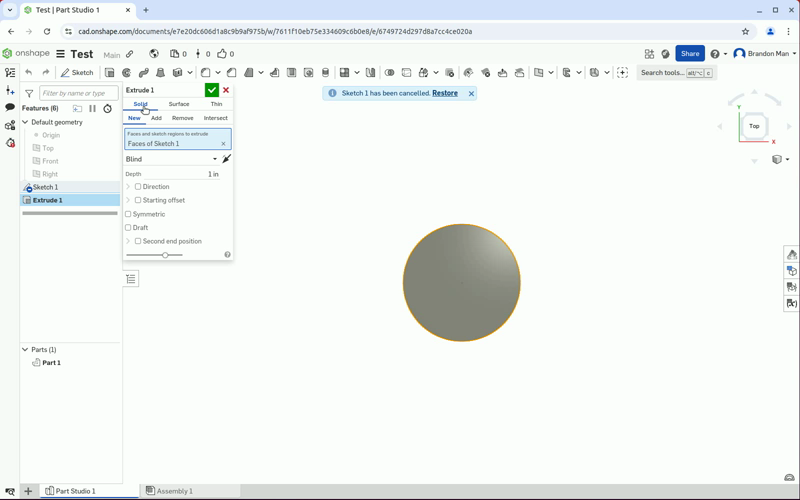
click(143, 106)
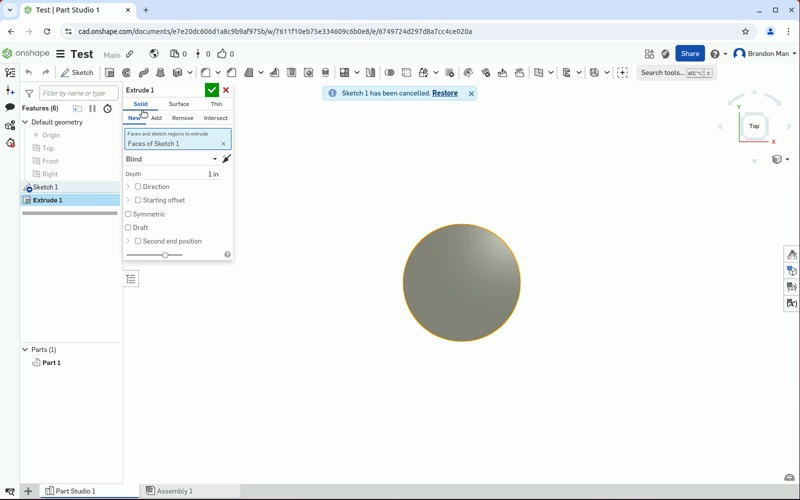
mouse_move(137, 120)
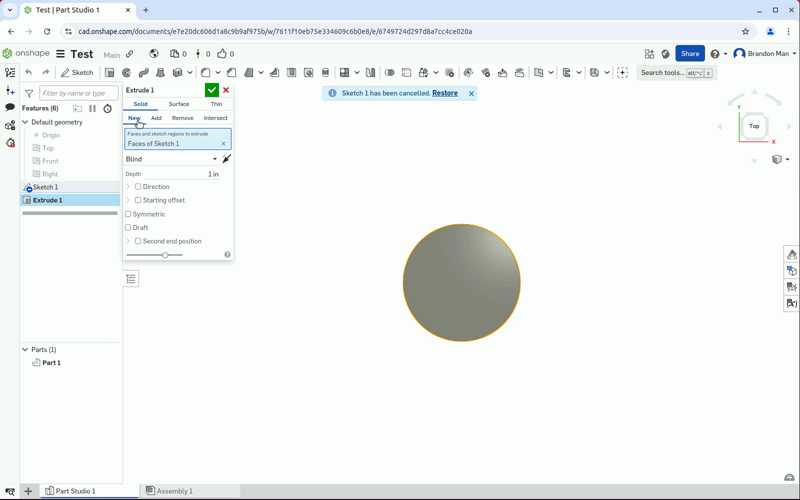
click(137, 120)
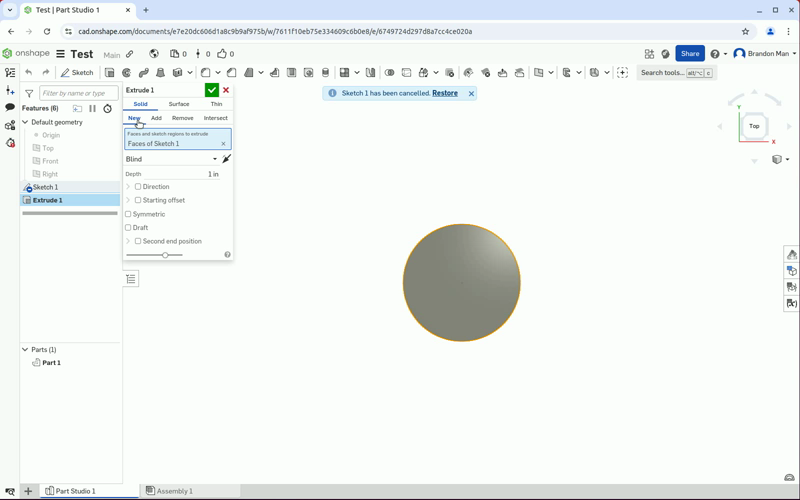
key(tab, 4)
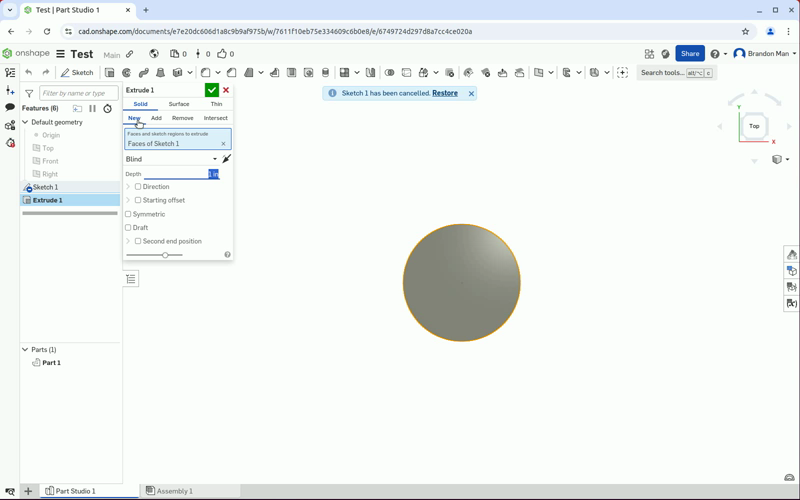
text(4.814)
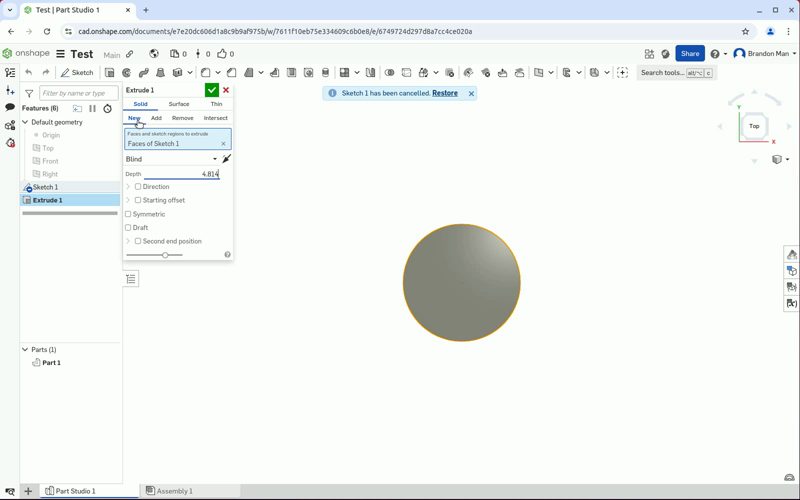
key(enter)
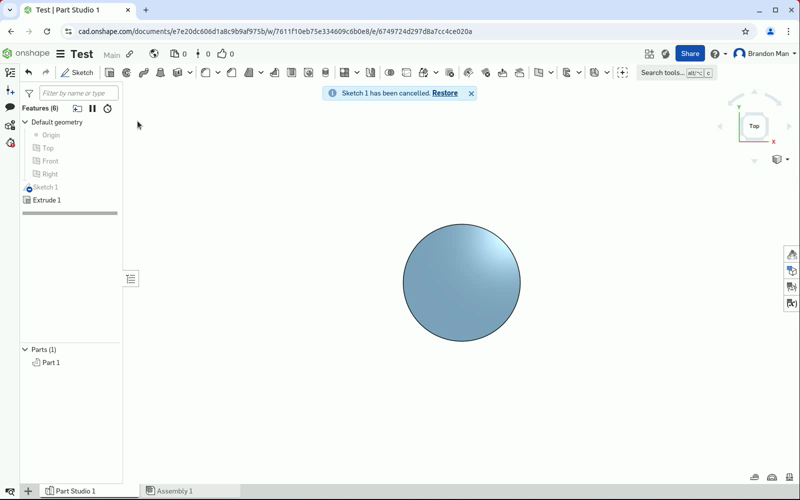
key(shift+h)
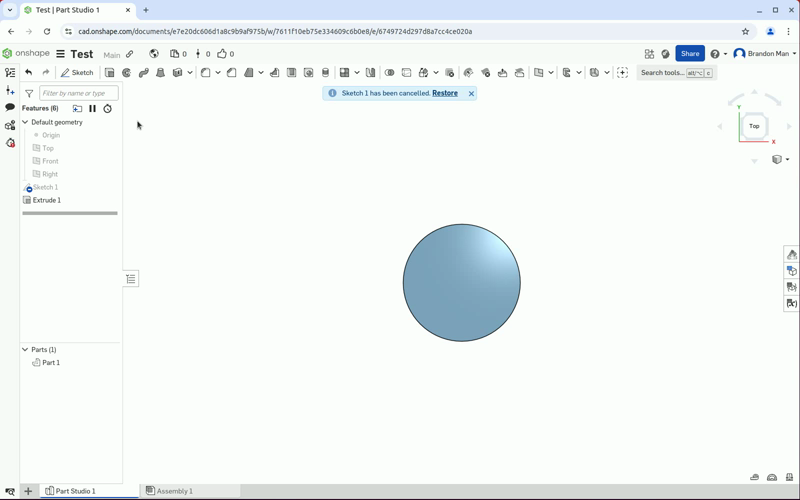
key(shift+h)
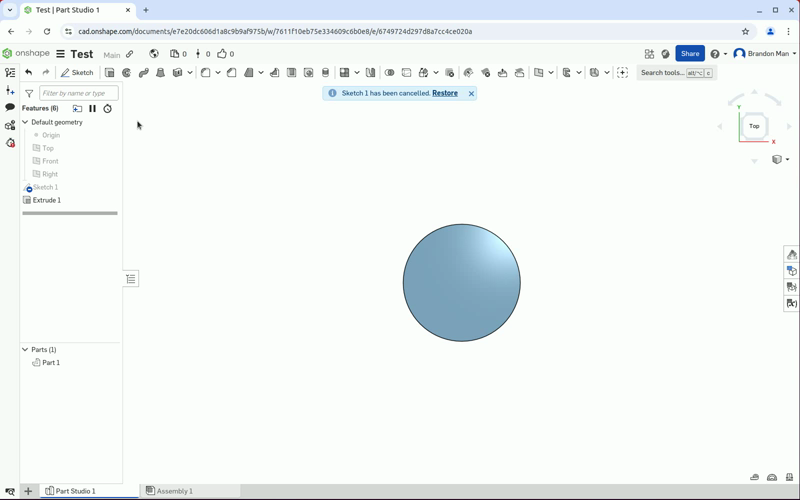
mouse_move(73, 189)
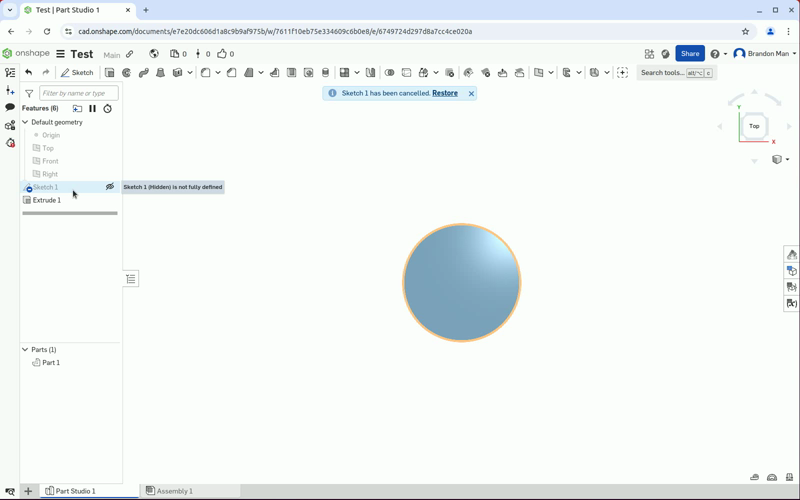
click(73, 189)
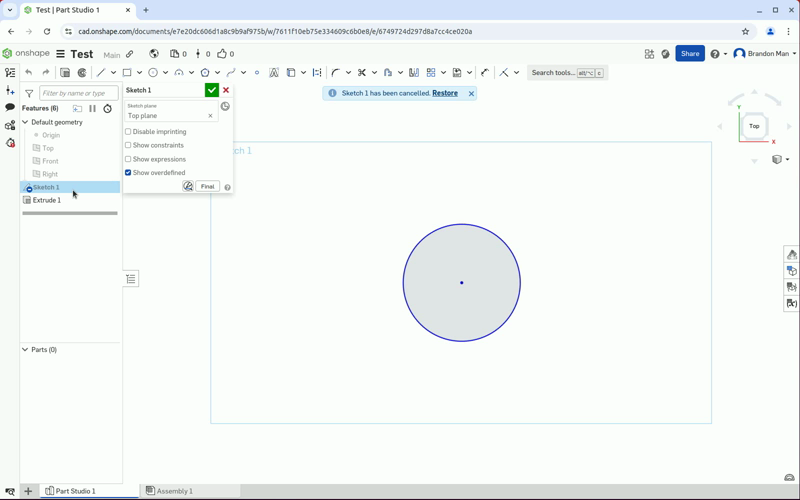
mouse_move(229, 92)
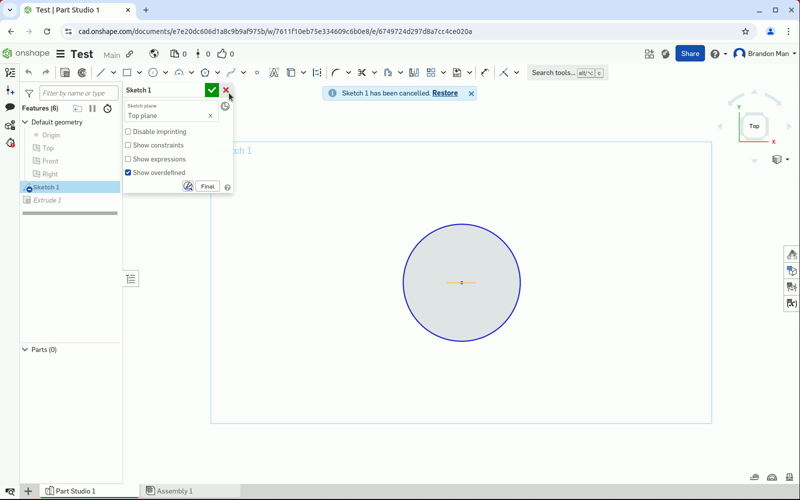
click(229, 92)
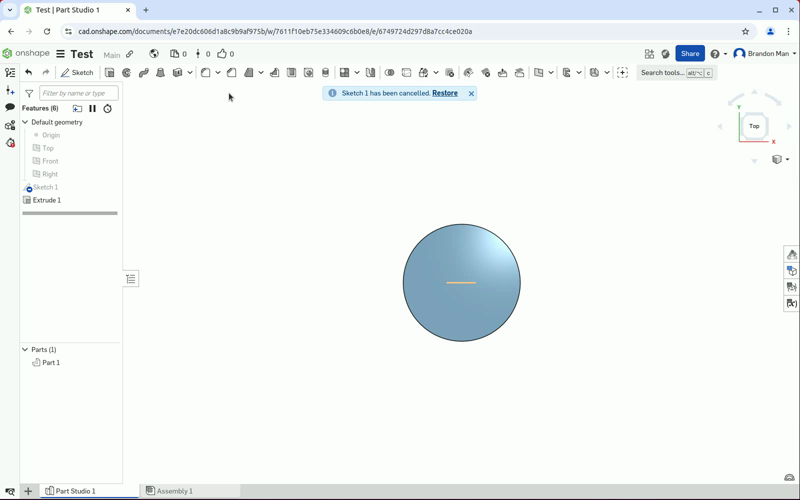
mouse_move(541, 75)
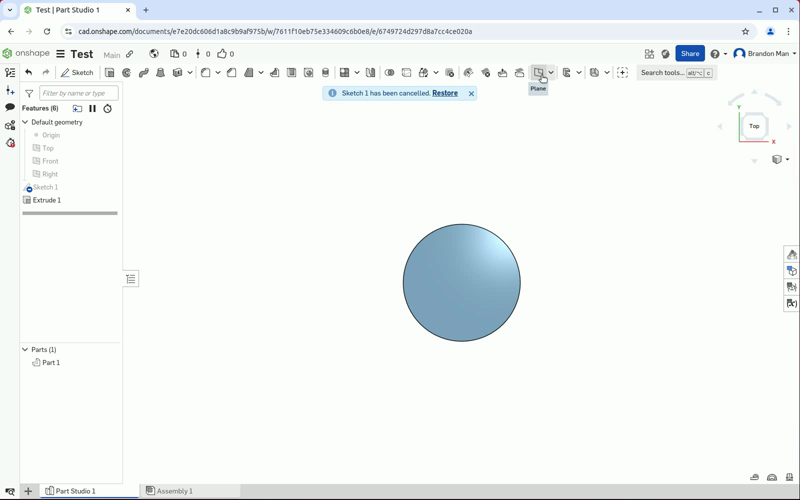
click(541, 75)
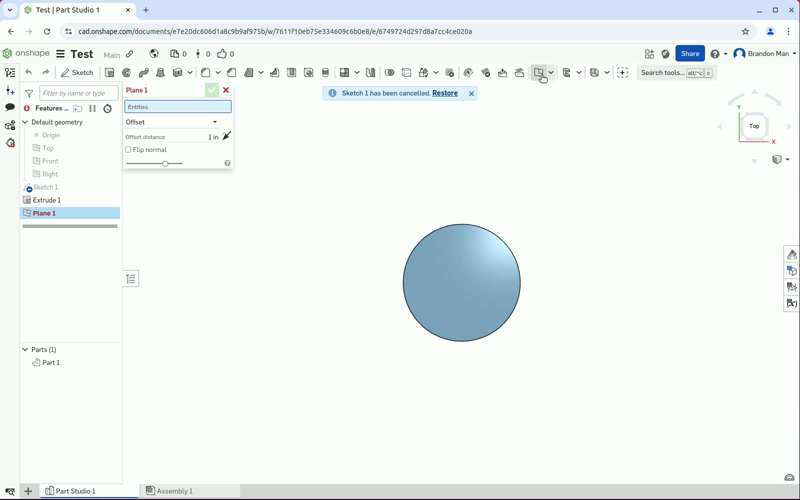
mouse_move(73, 150)
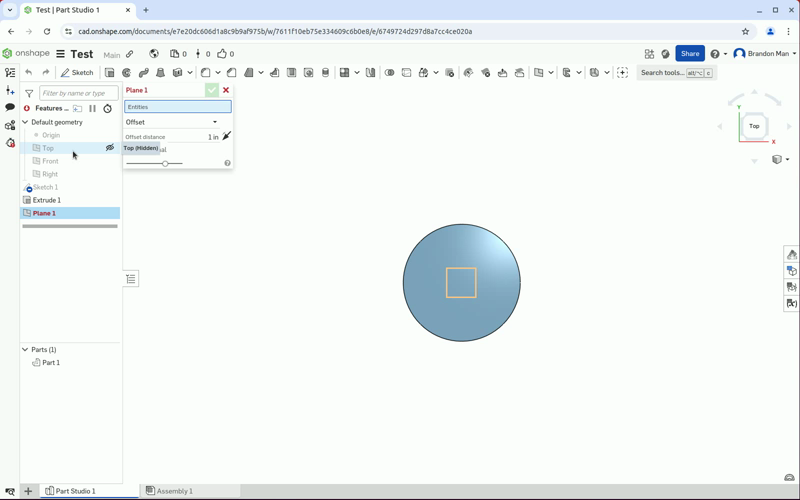
click(73, 150)
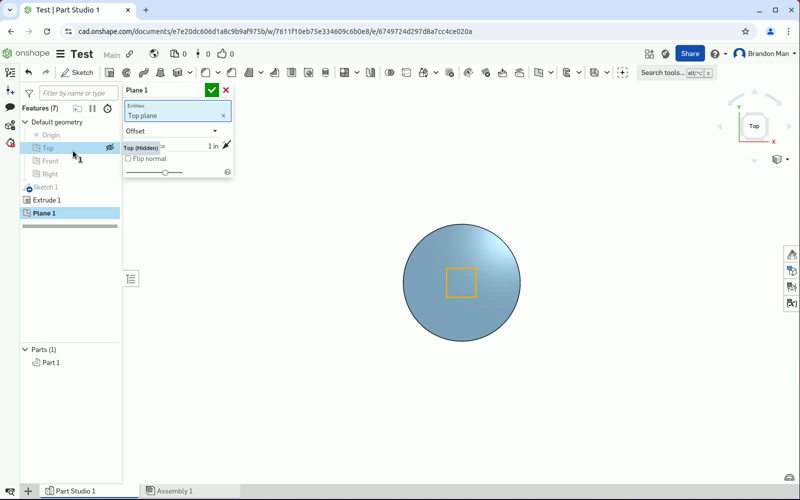
key(tab, 2)
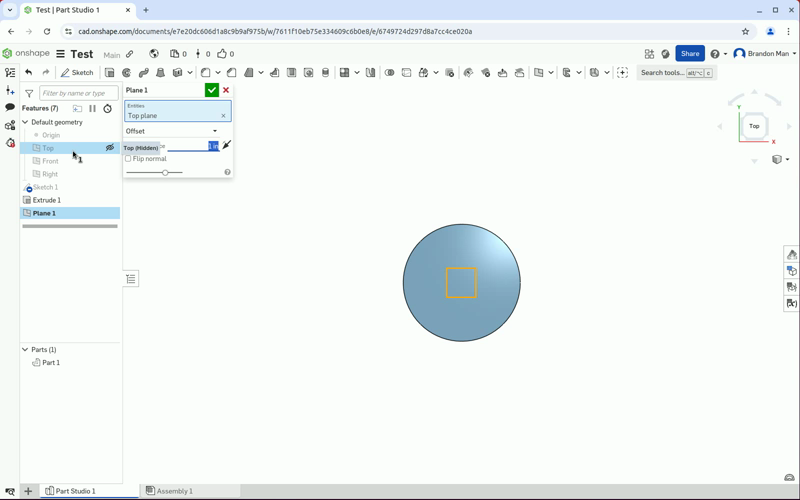
text(4.807)
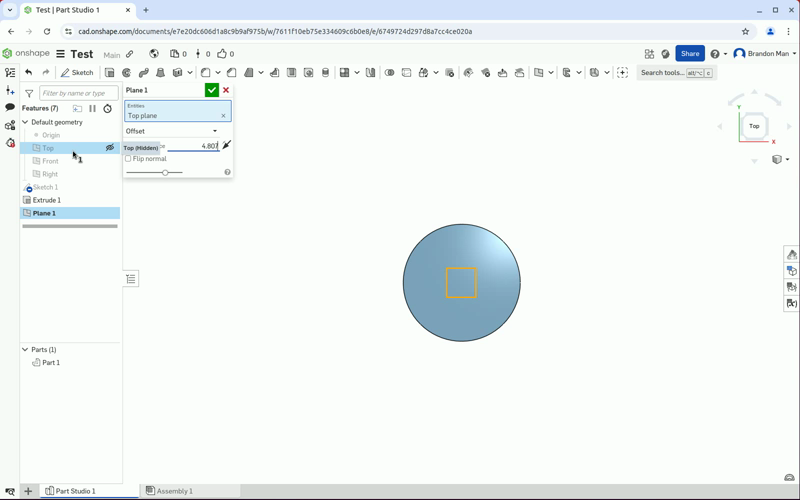
key(enter, 2)
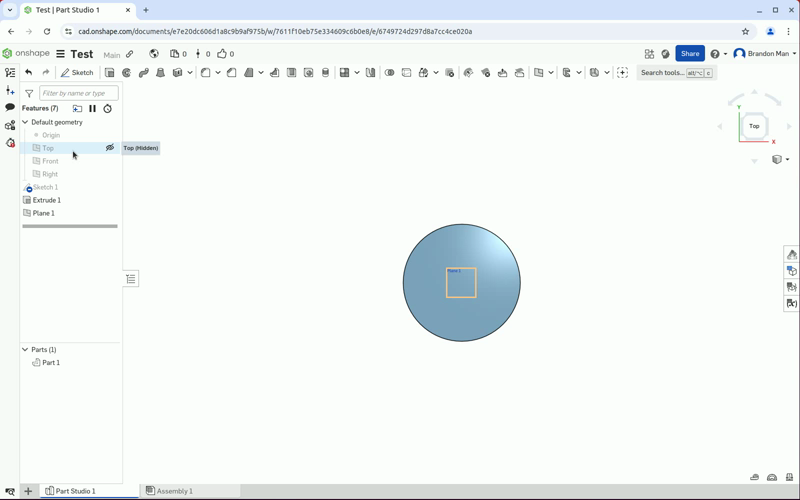
key(shift+s)
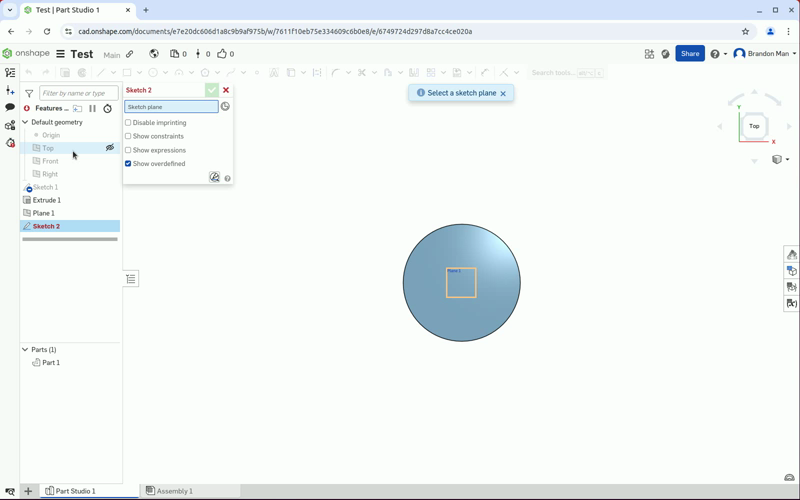
mouse_move(73, 215)
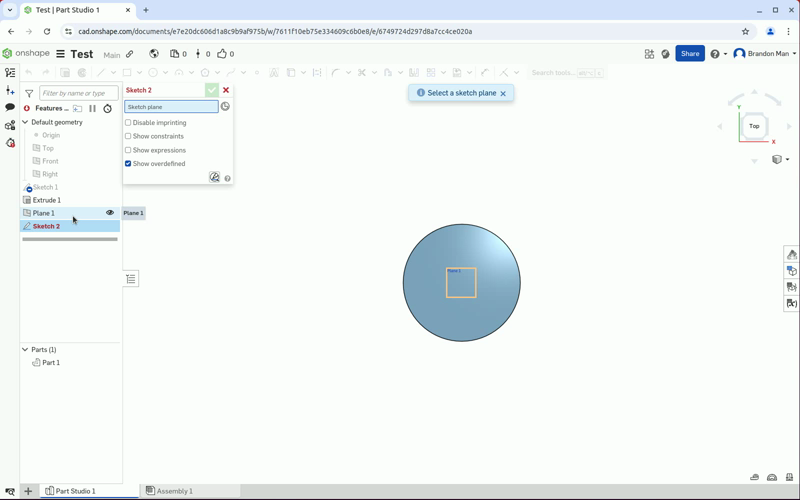
click(73, 215)
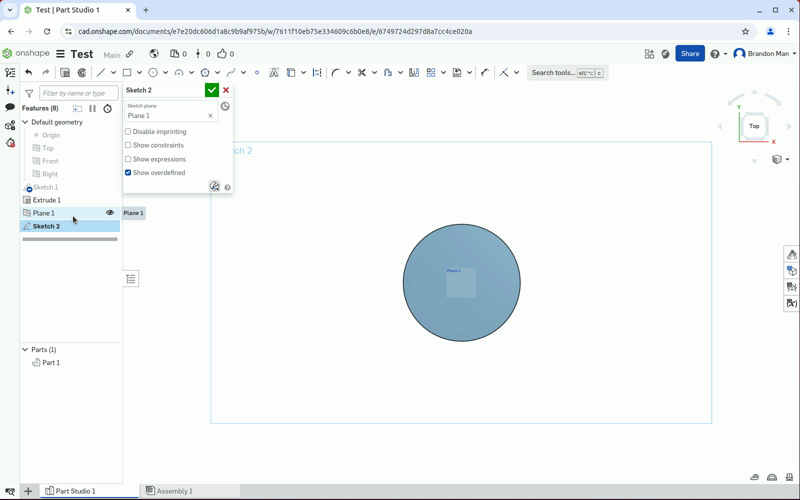
mouse_move(73, 352)
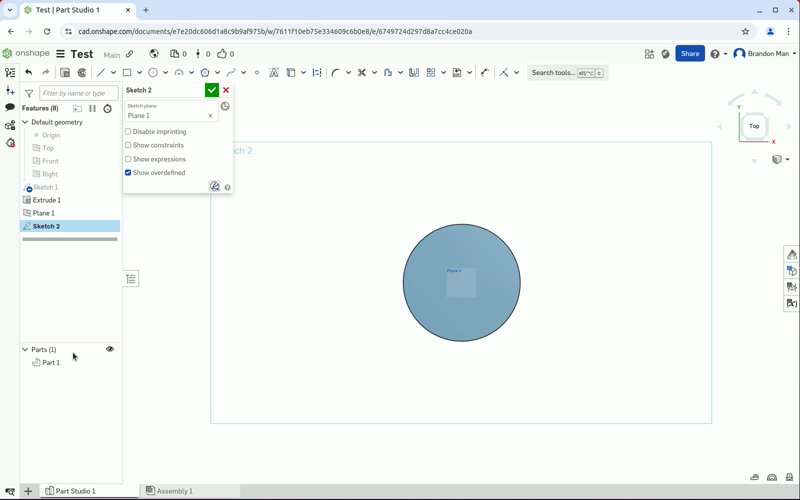
key(y)
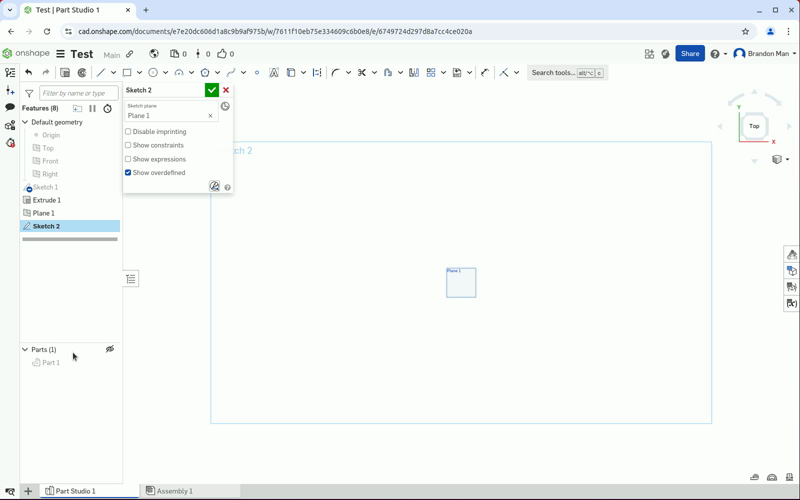
key(c)
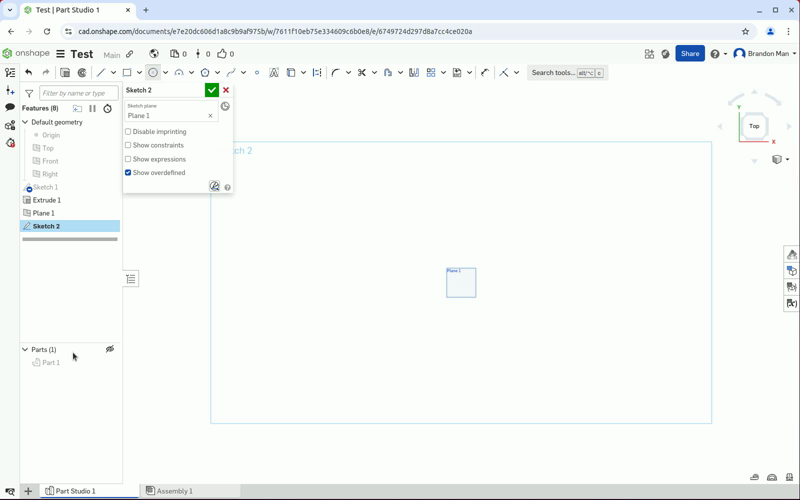
key_down(shift)
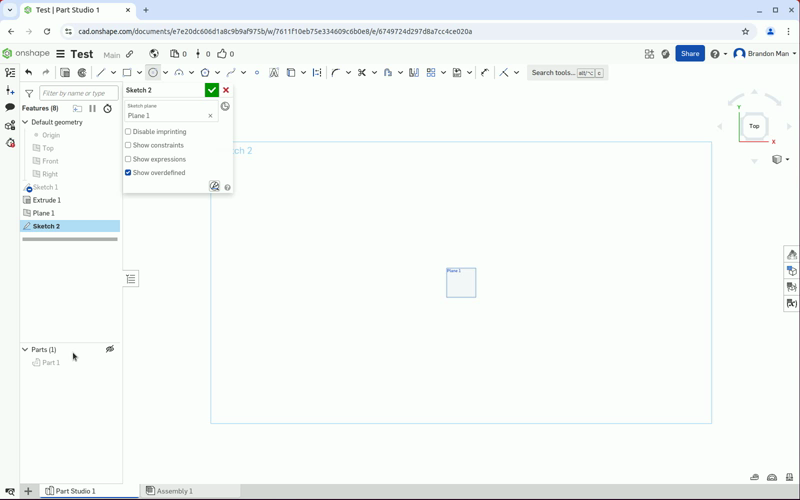
mouse_move(461, 282)
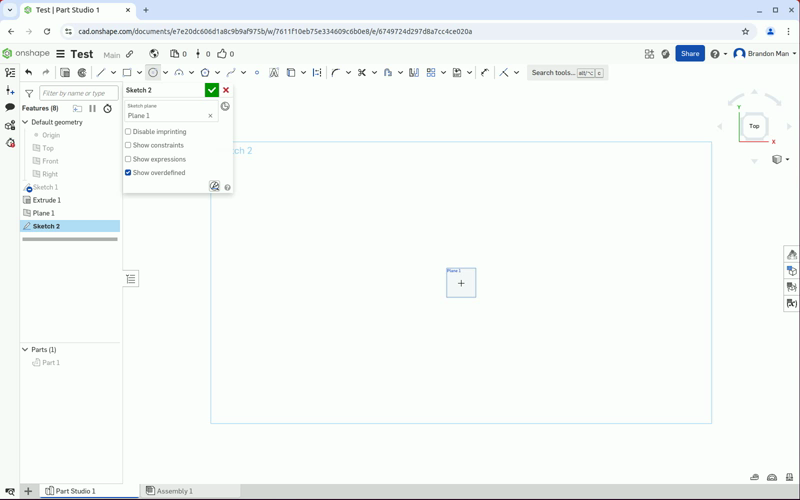
click(461, 282)
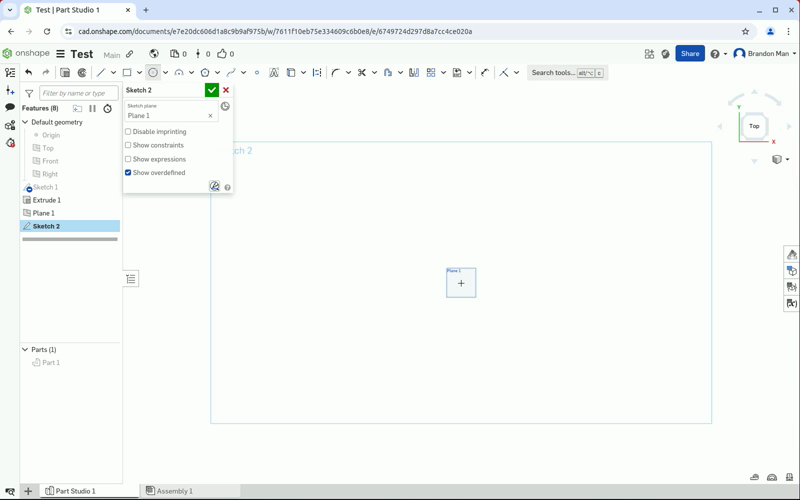
key_up(shift)
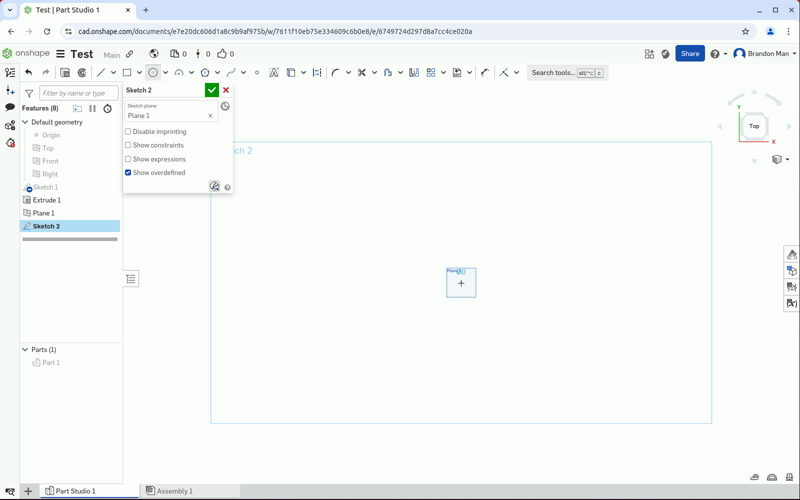
mouse_move(506, 282)
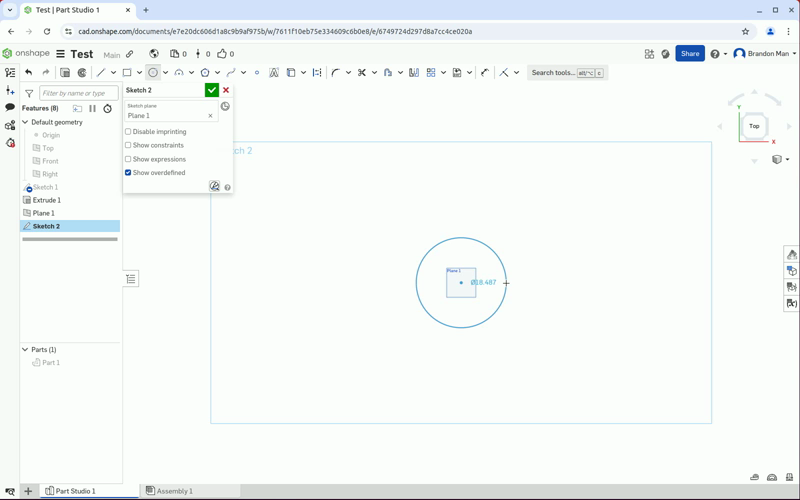
click(506, 282)
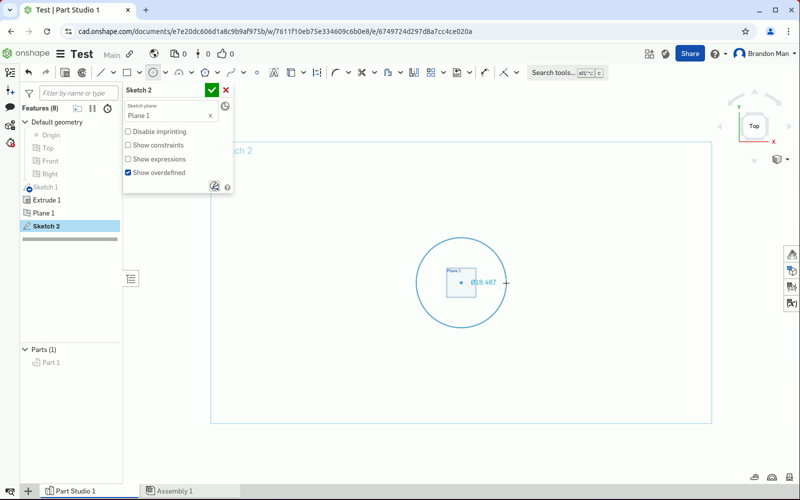
key(esc)
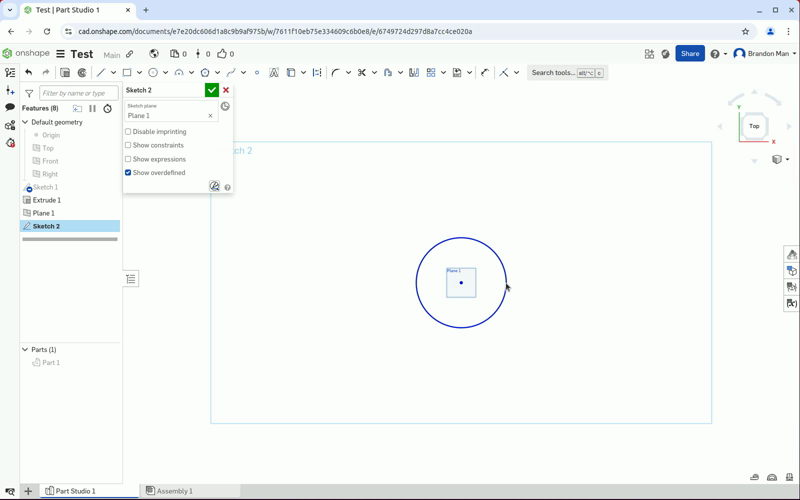
mouse_move(489, 308)
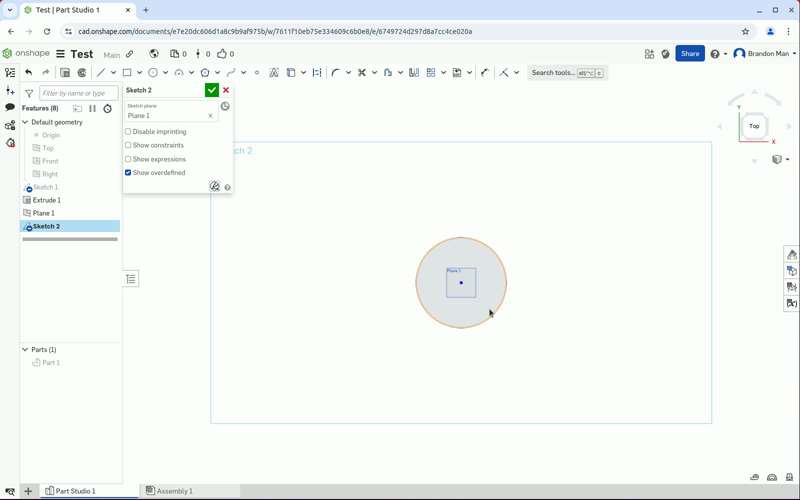
click(489, 308)
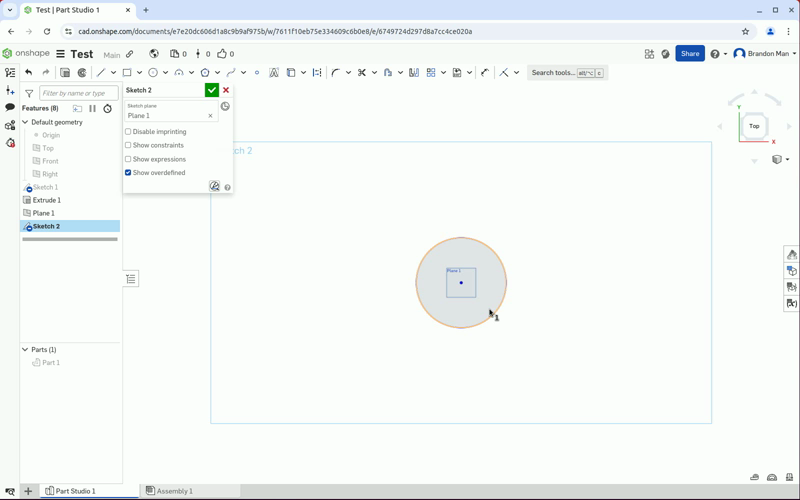
mouse_move(73, 352)
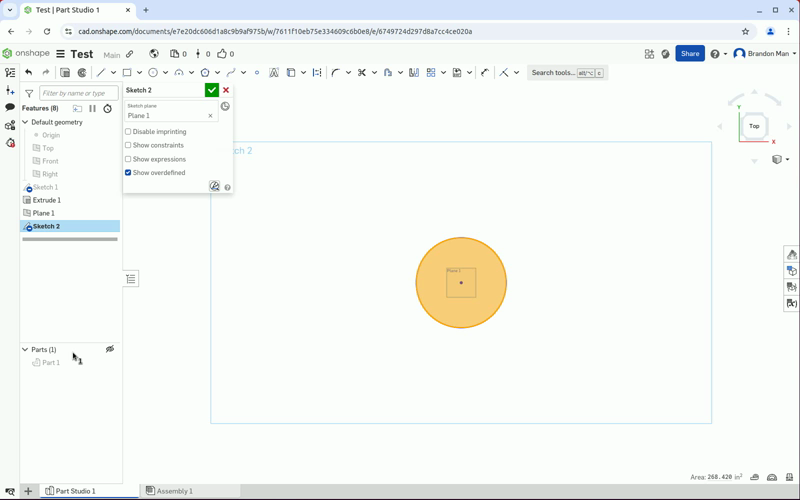
key(shift+y)
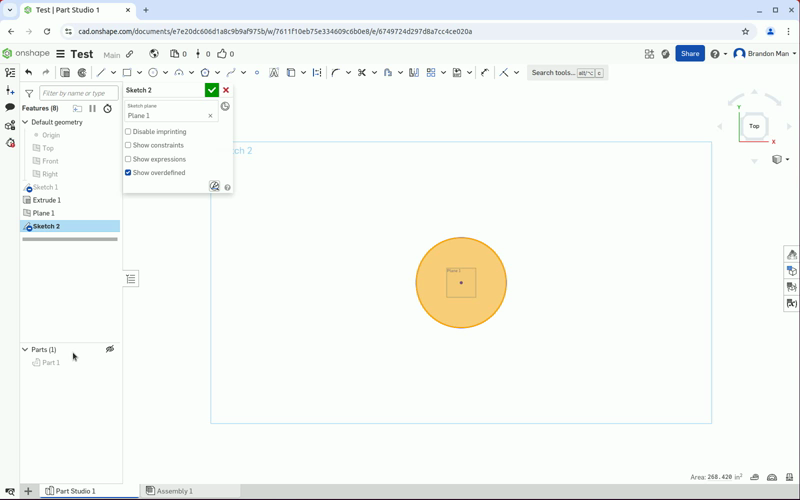
key(shift+e)
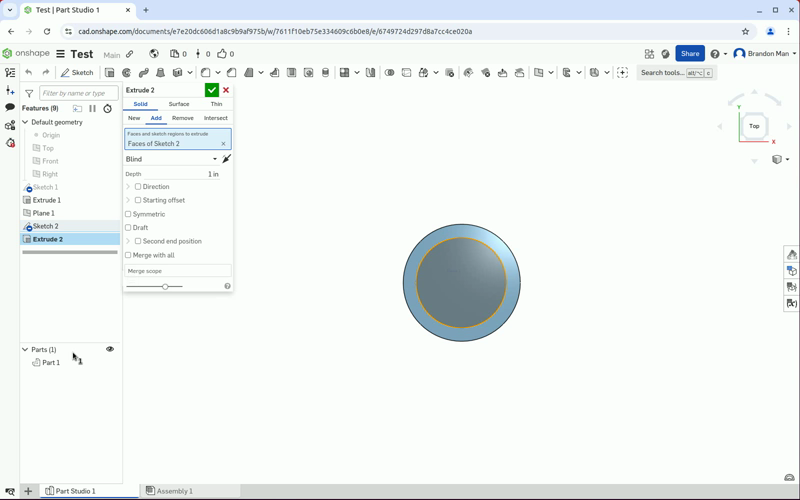
mouse_move(143, 106)
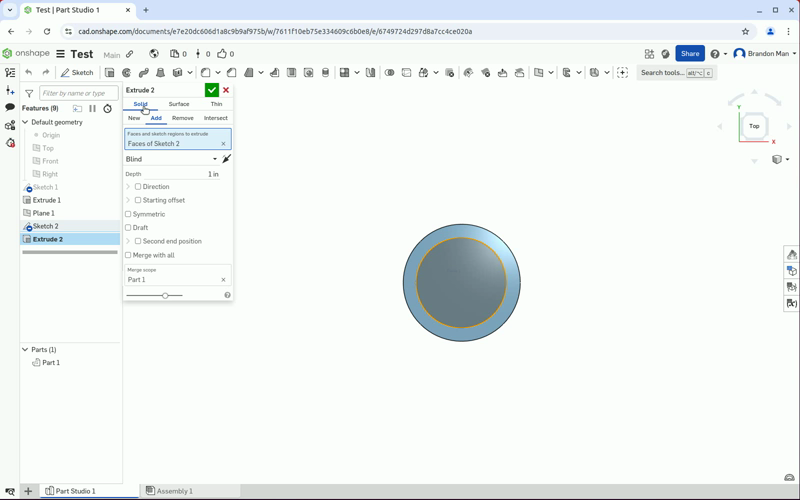
click(143, 106)
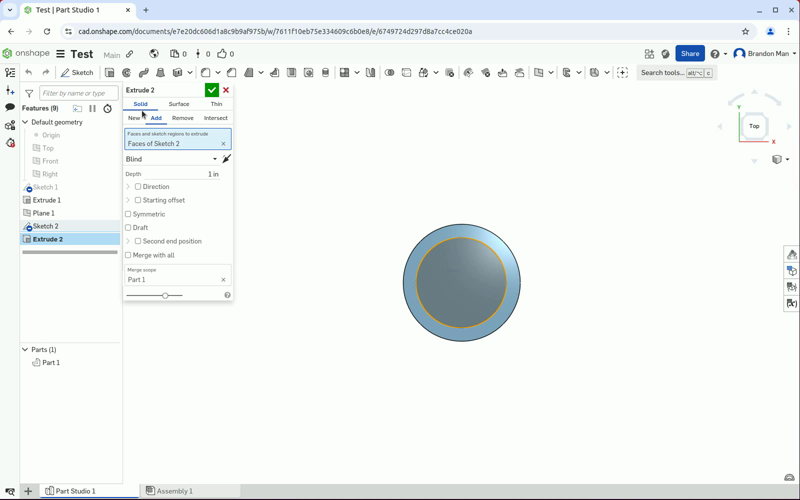
mouse_move(137, 120)
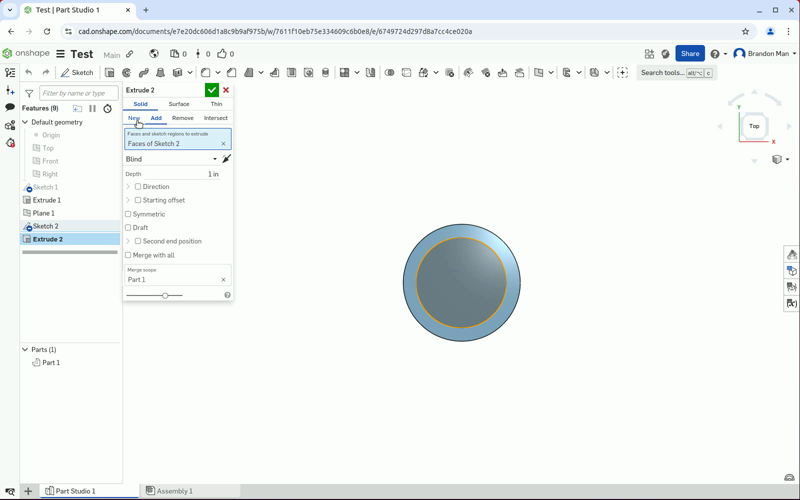
click(137, 120)
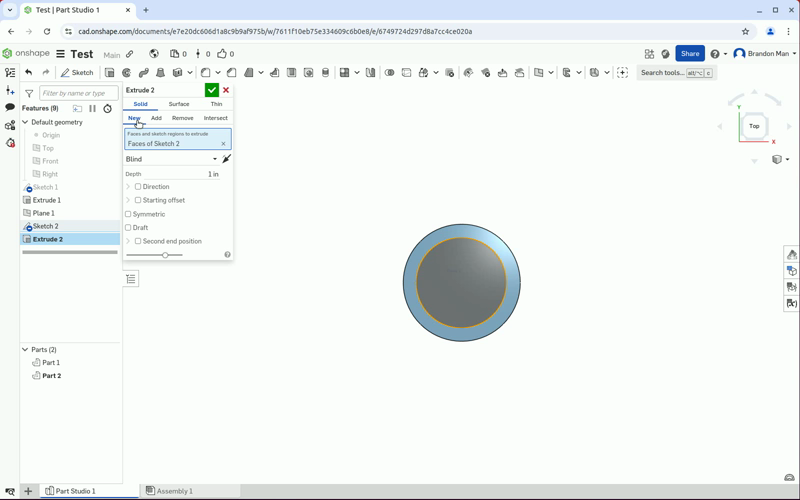
key(tab, 4)
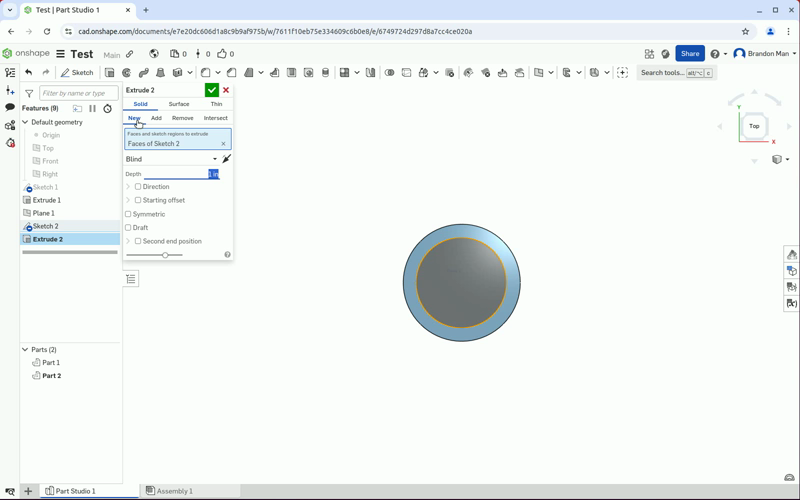
text(18.294)
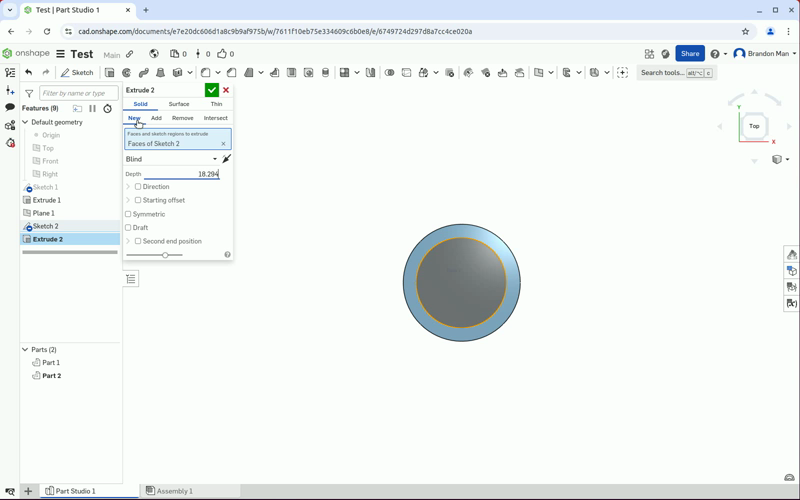
key(enter)
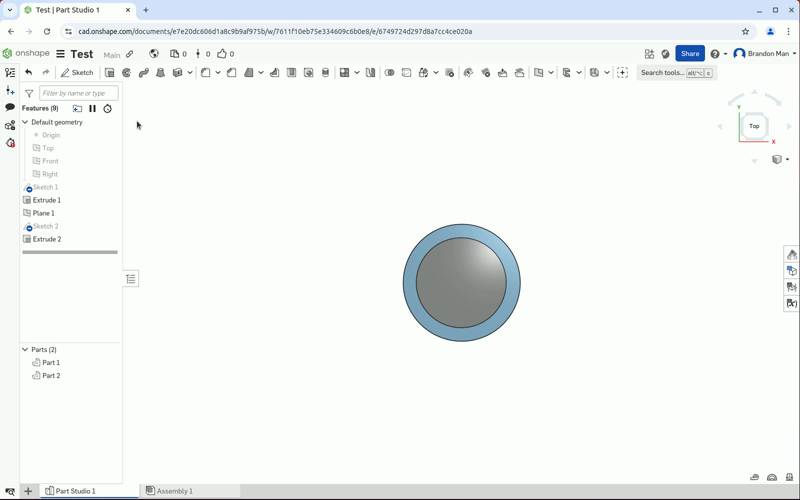
key(shift+h)
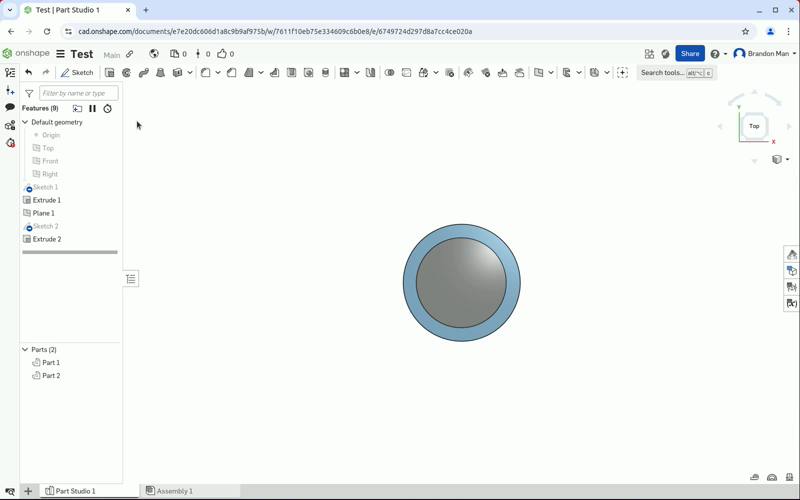
key(shift+h)
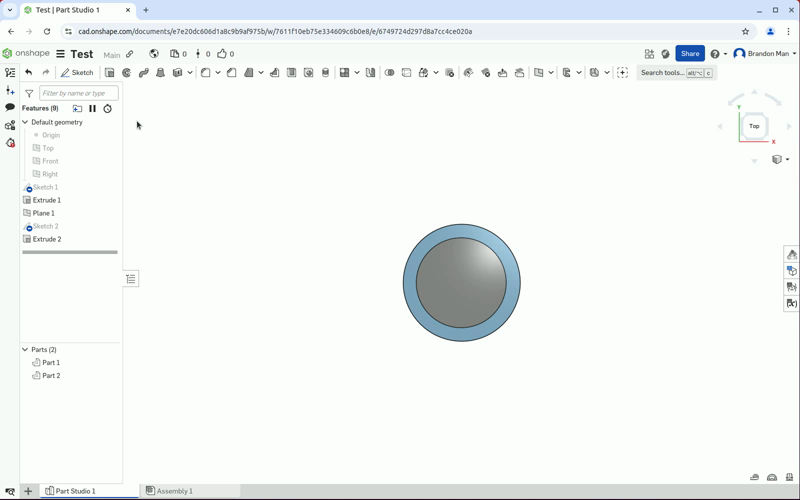
mouse_move(73, 189)
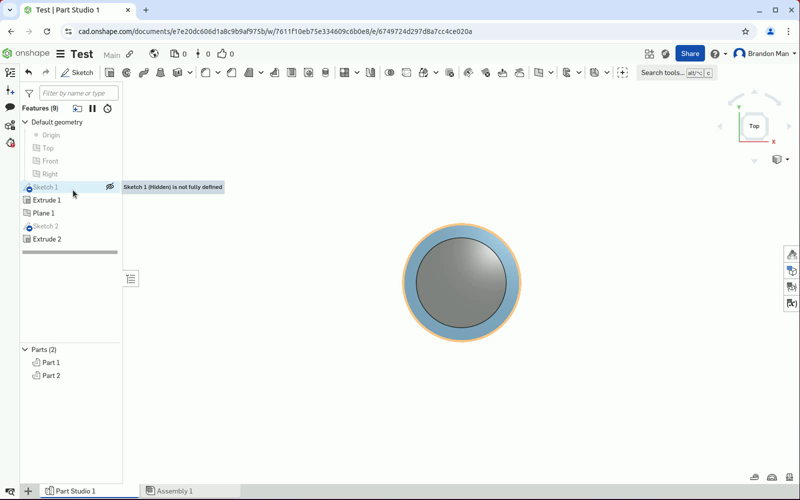
click(73, 189)
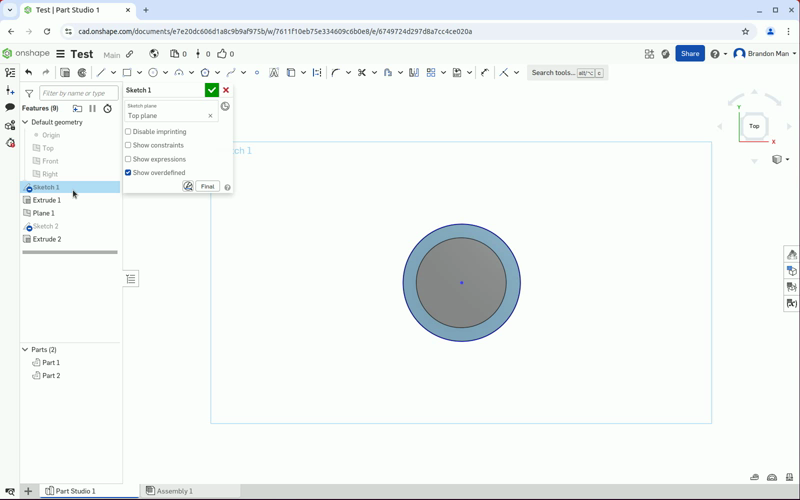
mouse_move(229, 92)
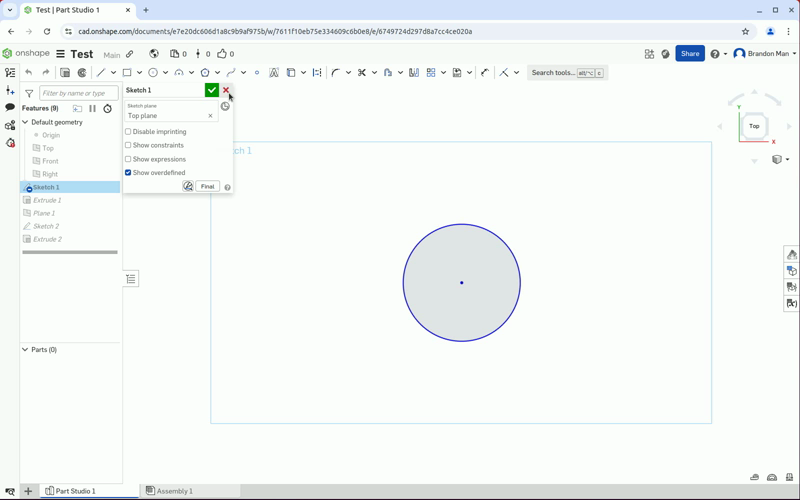
click(229, 92)
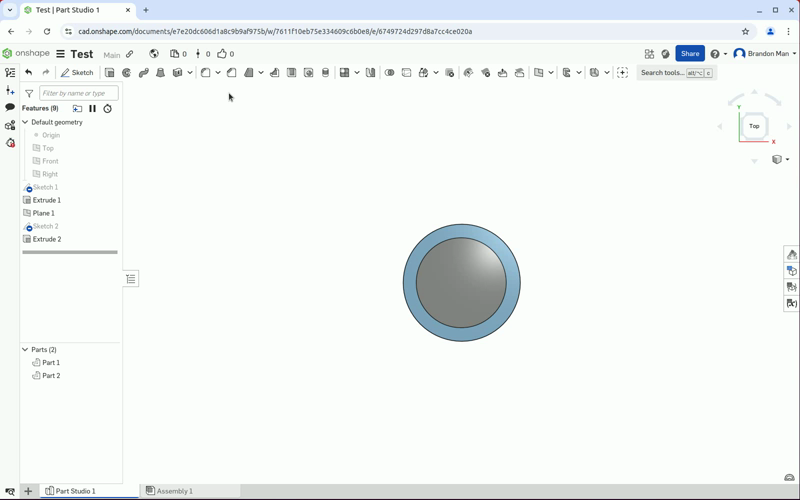
mouse_move(73, 352)
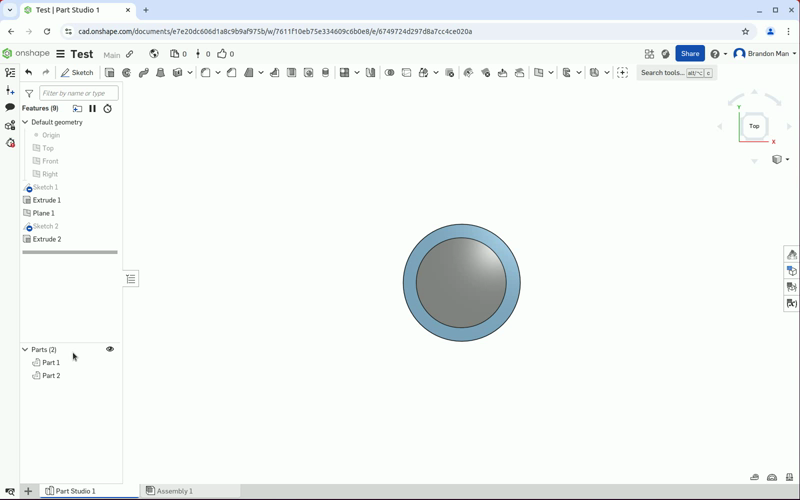
key(y)
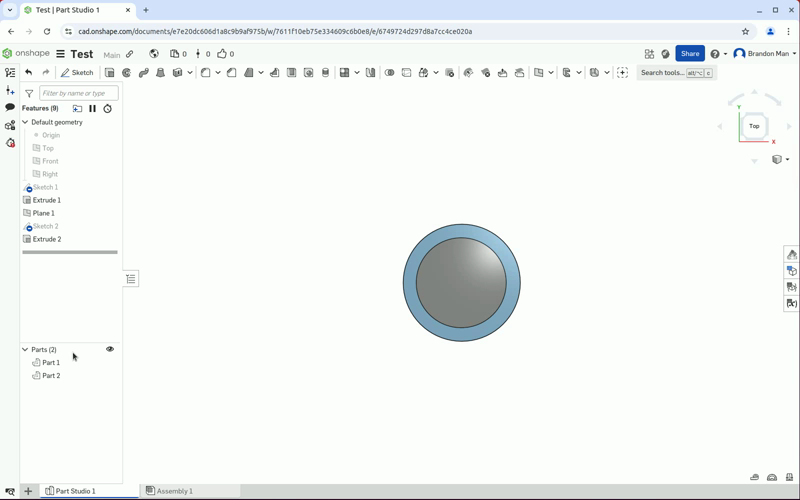
key(shift+p)
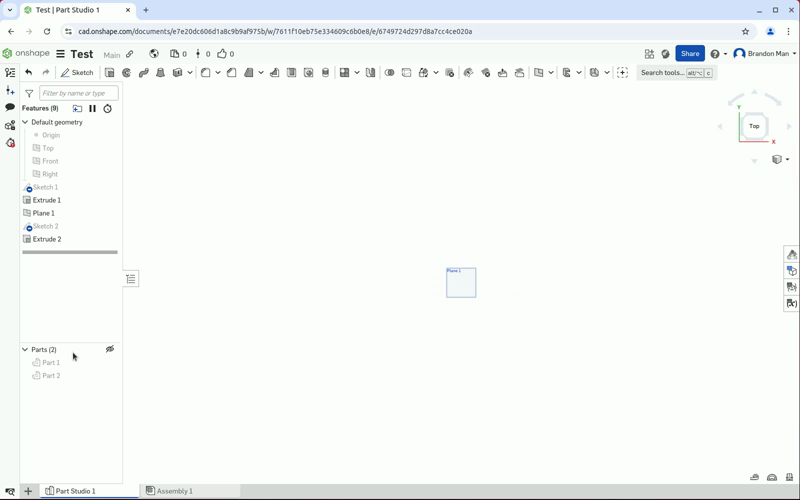
key(space)
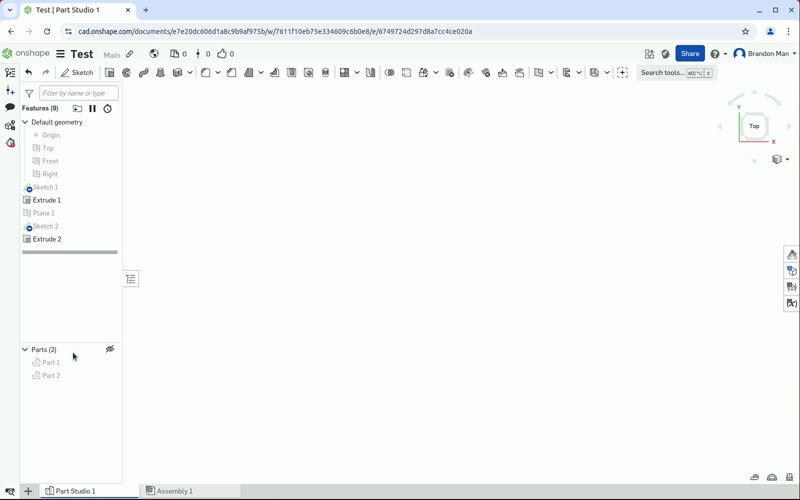
key_down(shift)
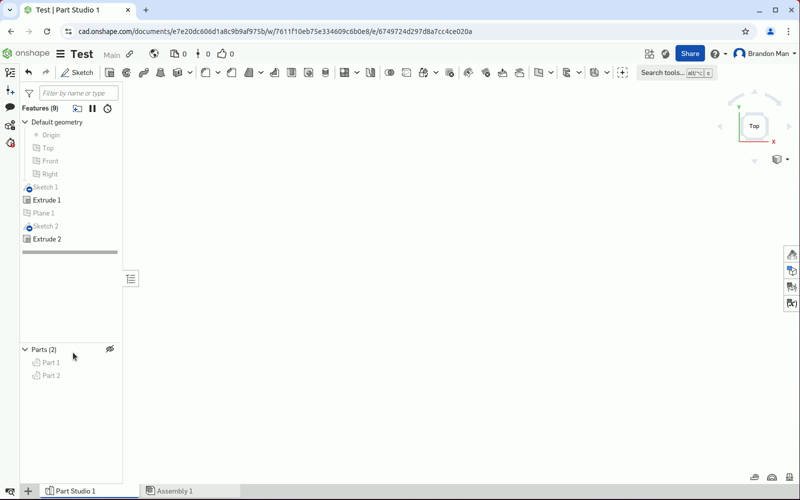
key(up)
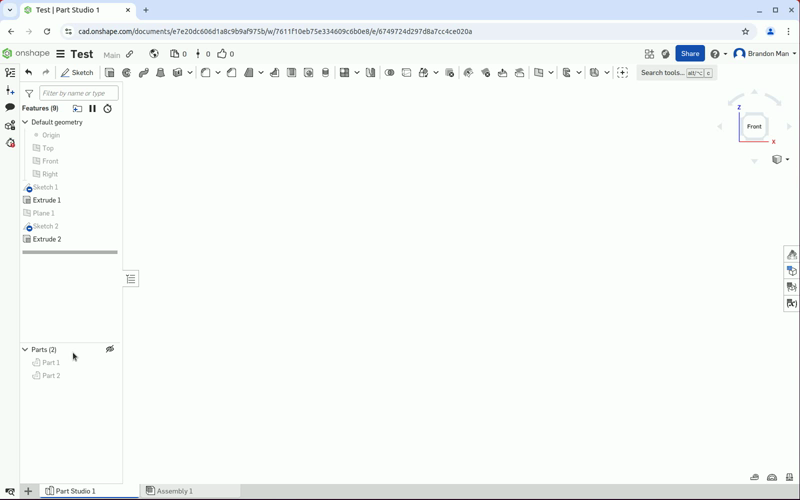
key_up(shift)
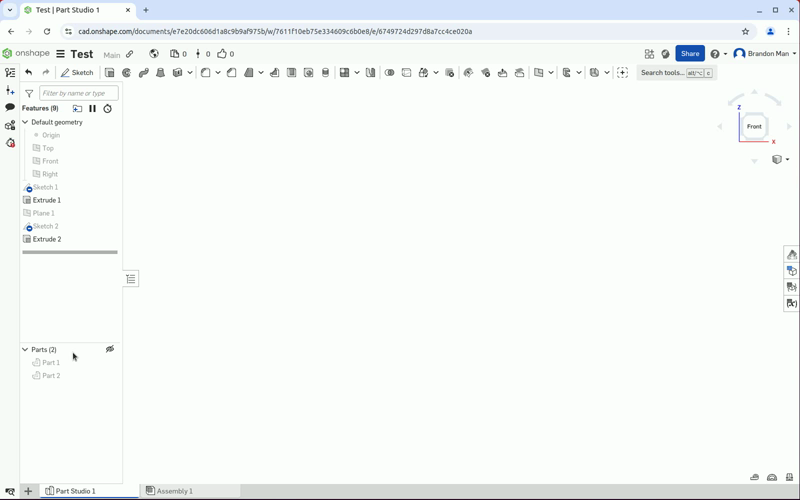
mouse_move(73, 352)
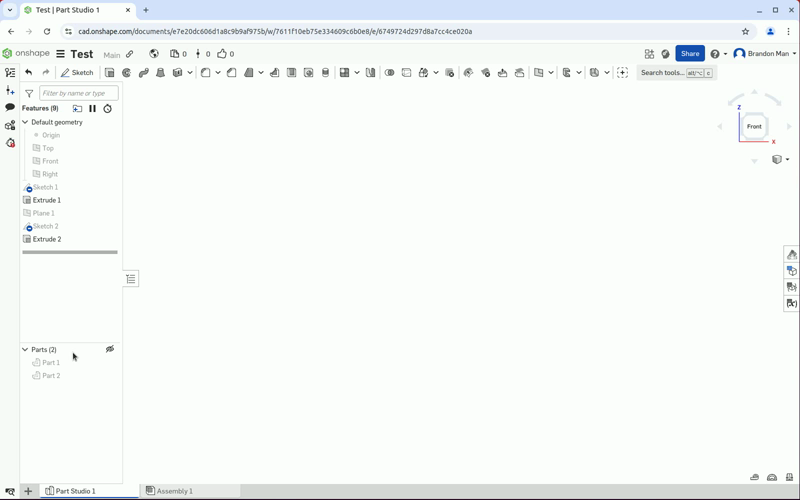
key(shift+y)
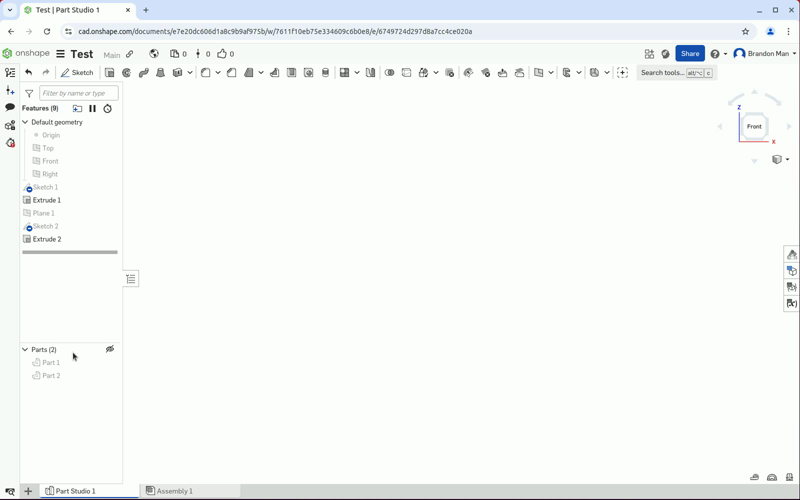
key(shift+s)
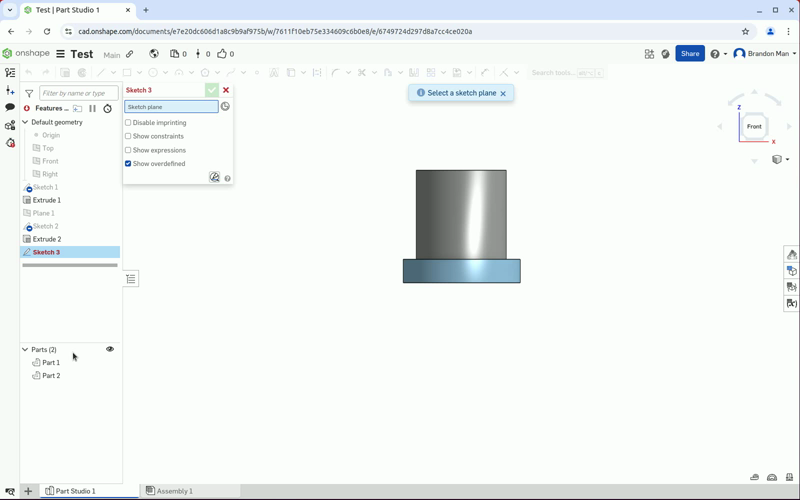
mouse_move(73, 163)
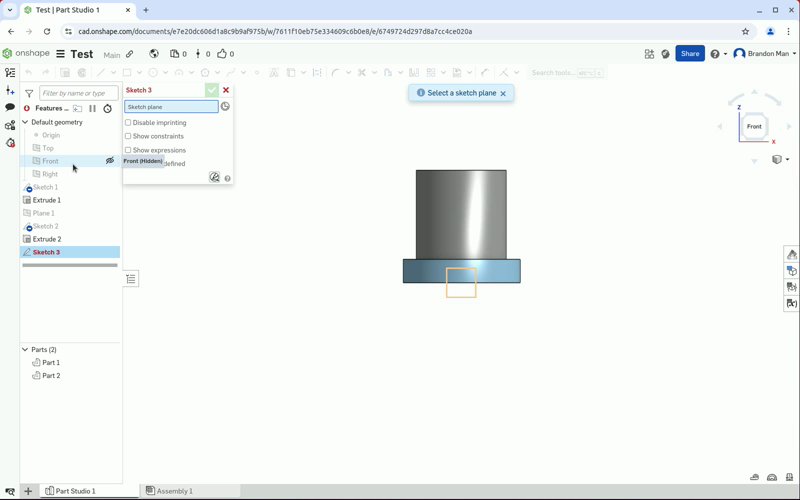
click(73, 163)
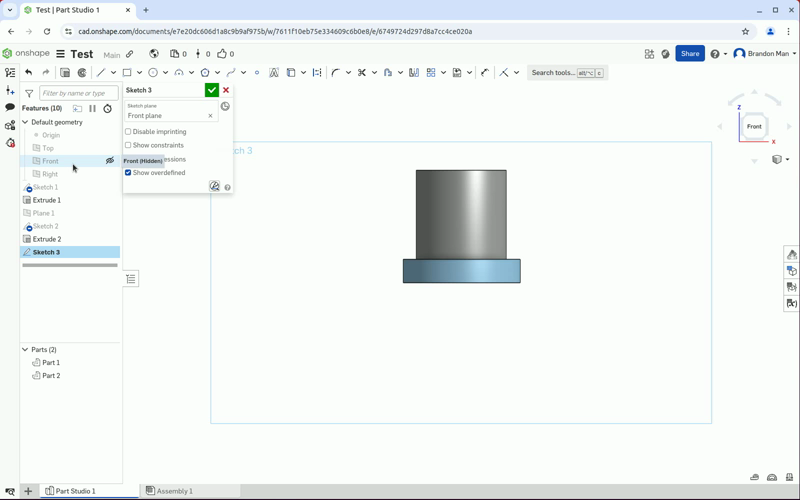
mouse_move(73, 352)
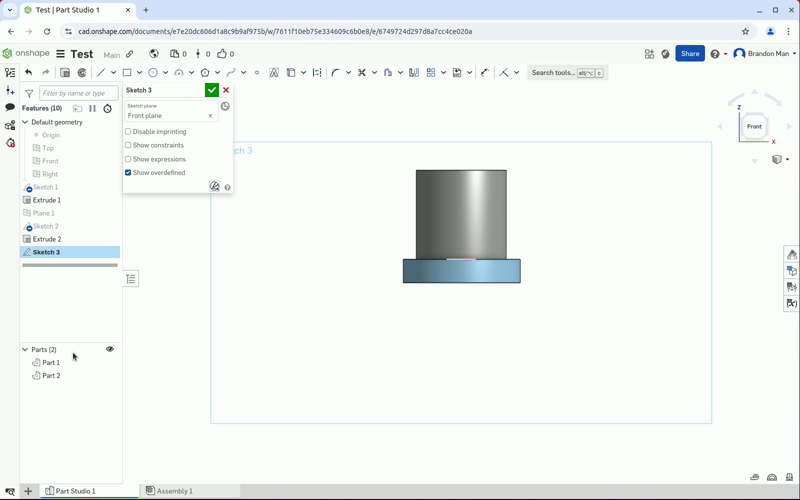
key(y)
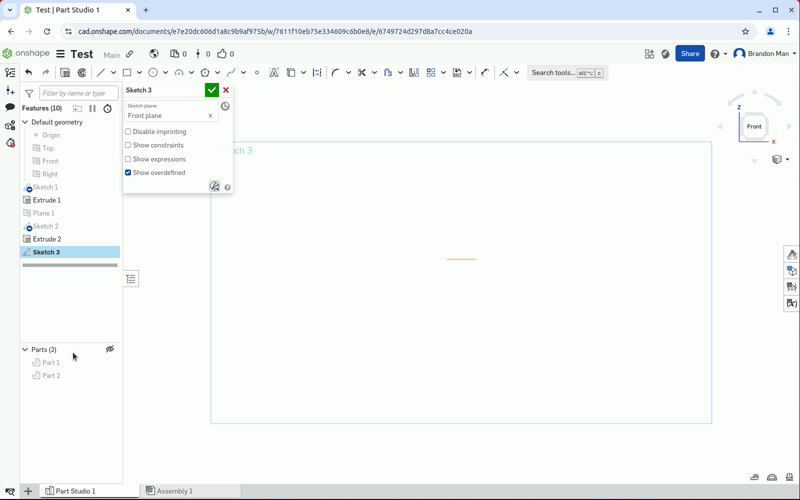
key(l)
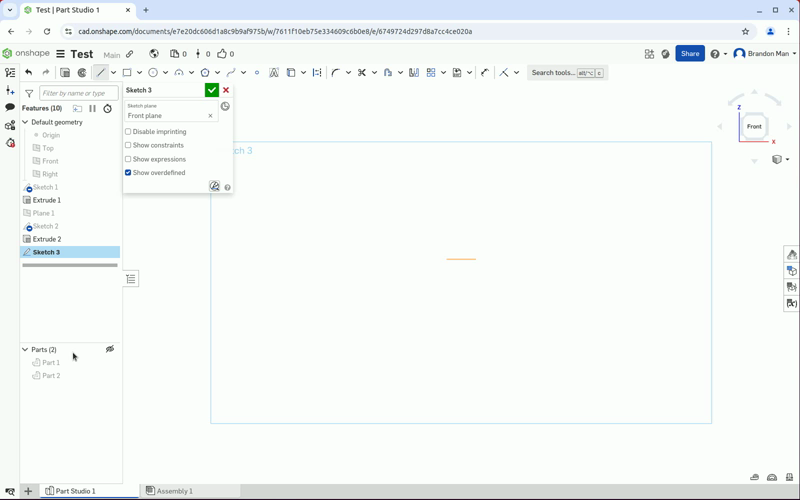
key_down(shift)
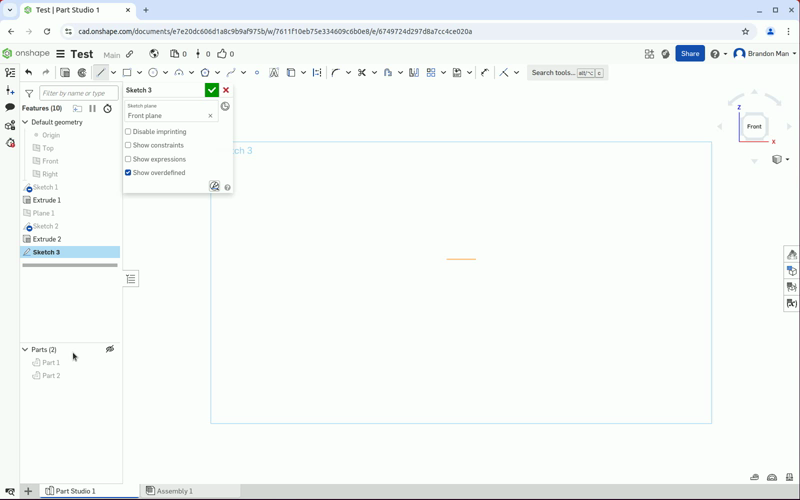
mouse_move(489, 372)
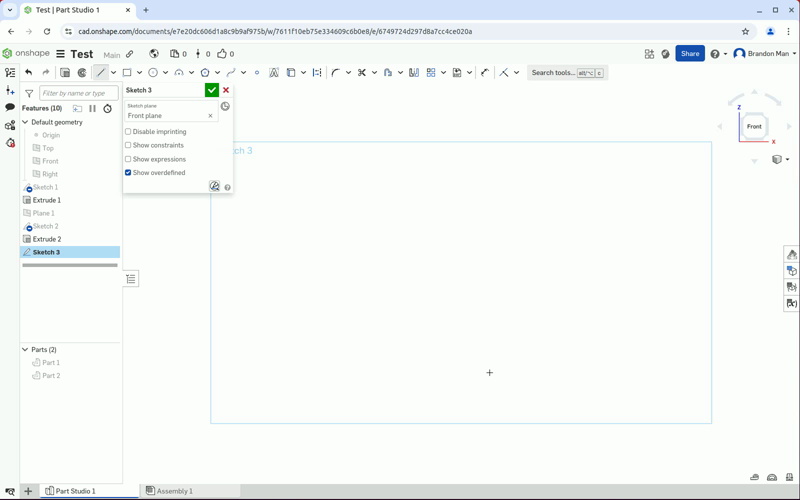
click(489, 372)
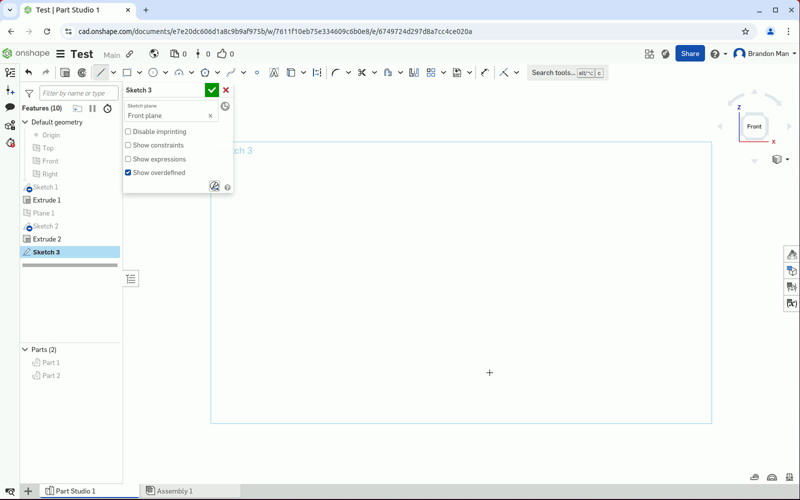
key_up(shift)
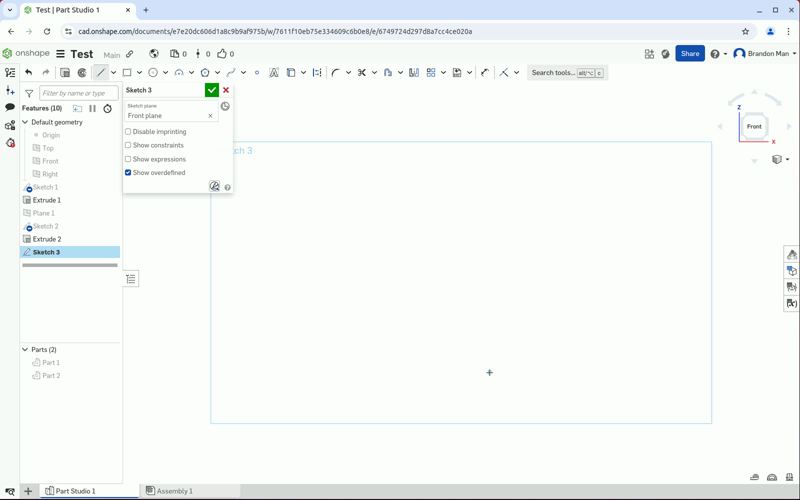
key_down(shift)
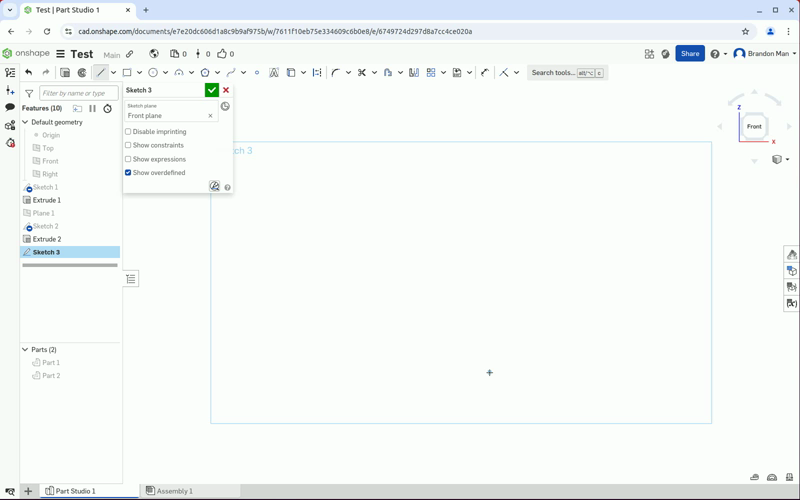
mouse_move(519, 372)
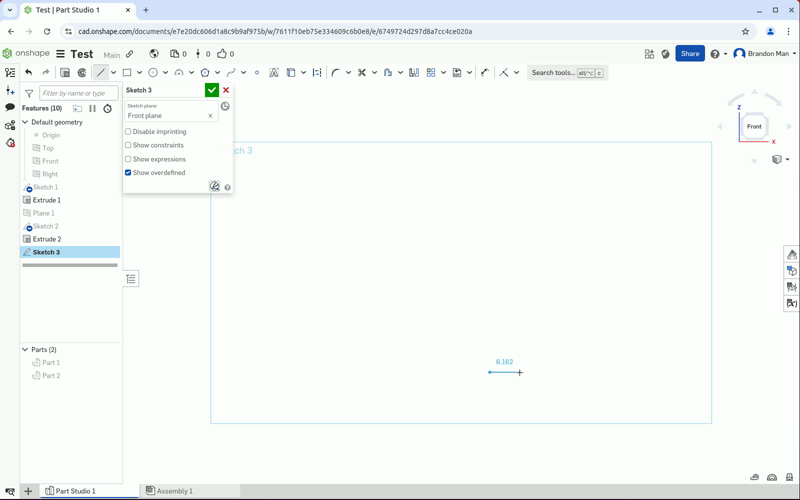
mouse_move(497, 372)
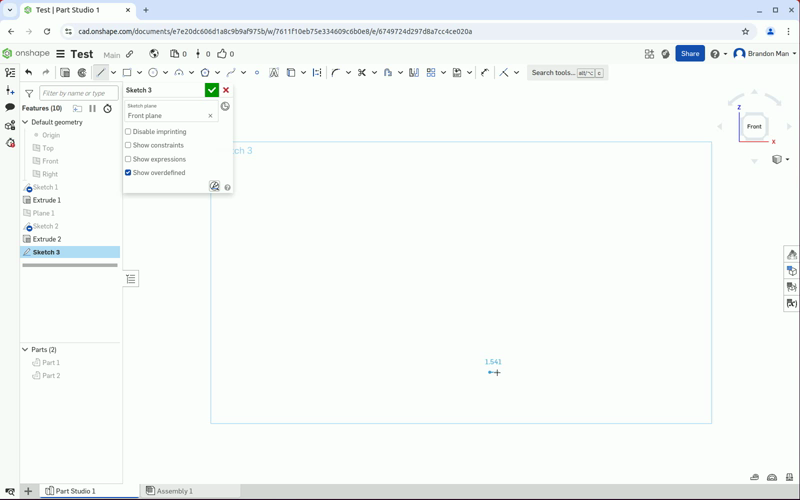
scroll(6)
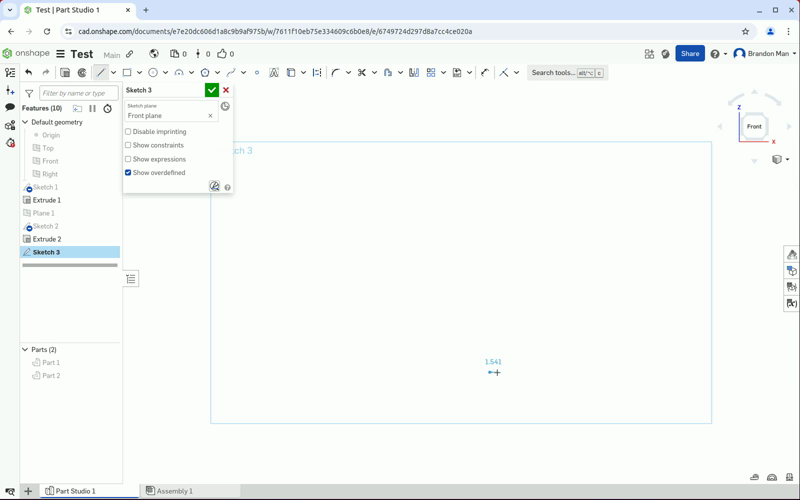
scroll(6)
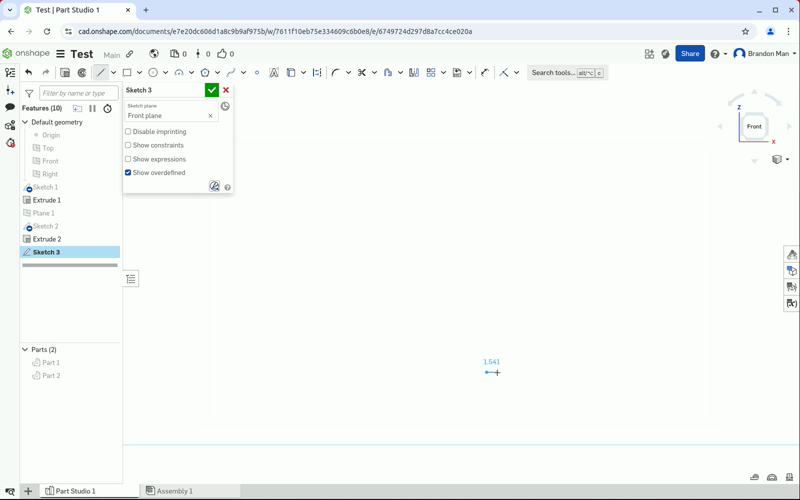
scroll(6)
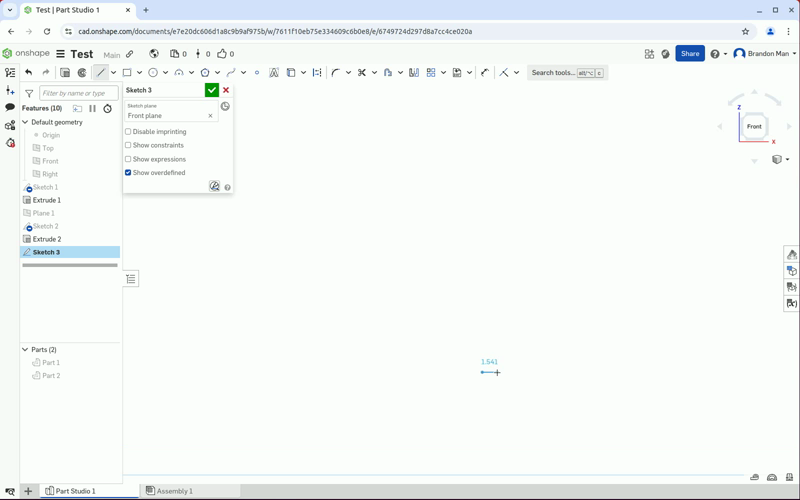
scroll(6)
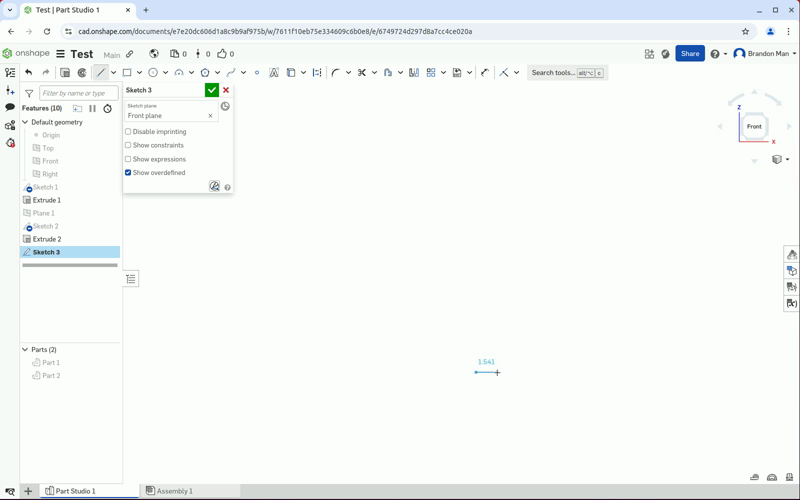
scroll(6)
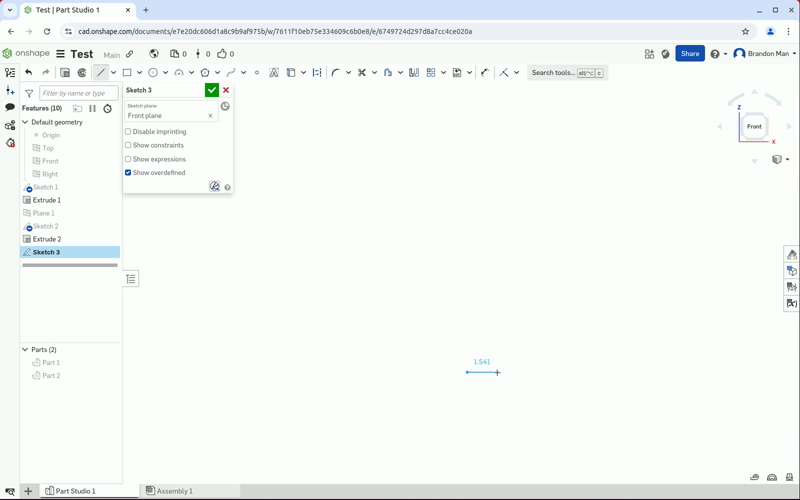
scroll(6)
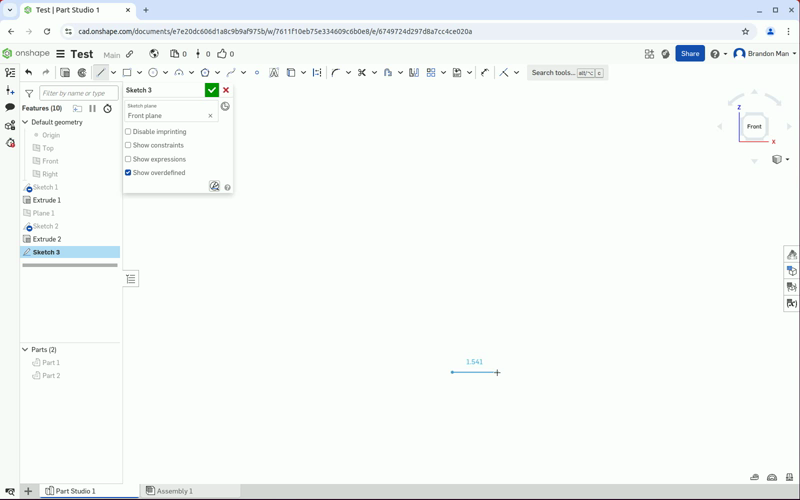
scroll(6)
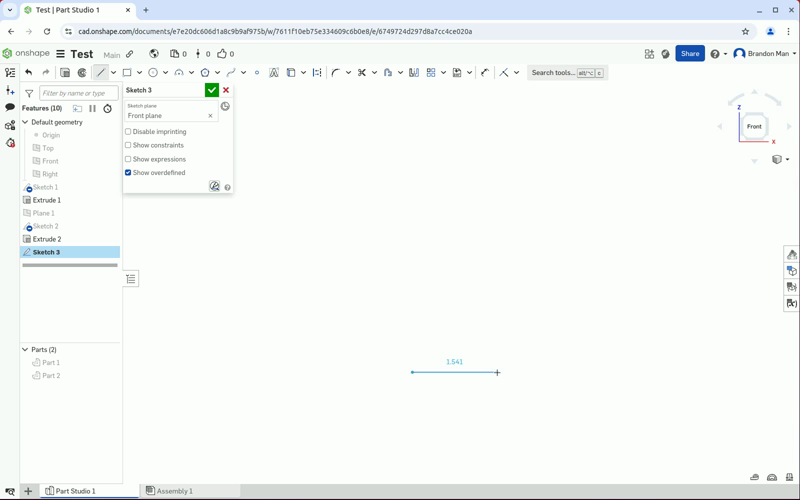
click(497, 372)
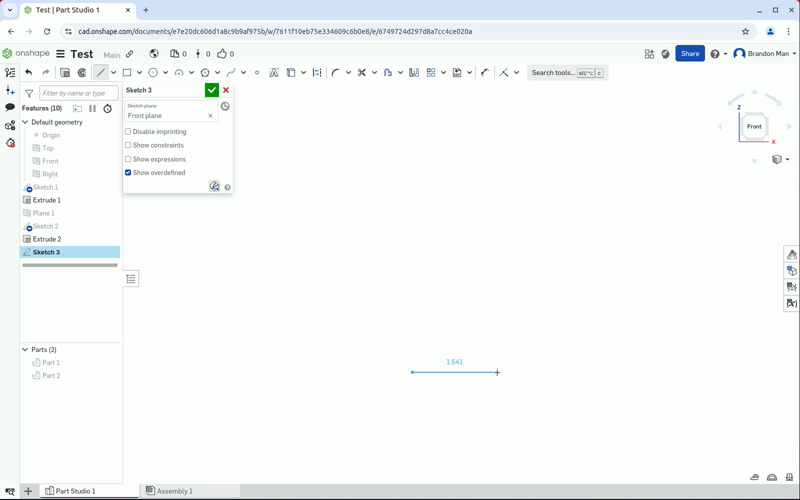
scroll(-6)
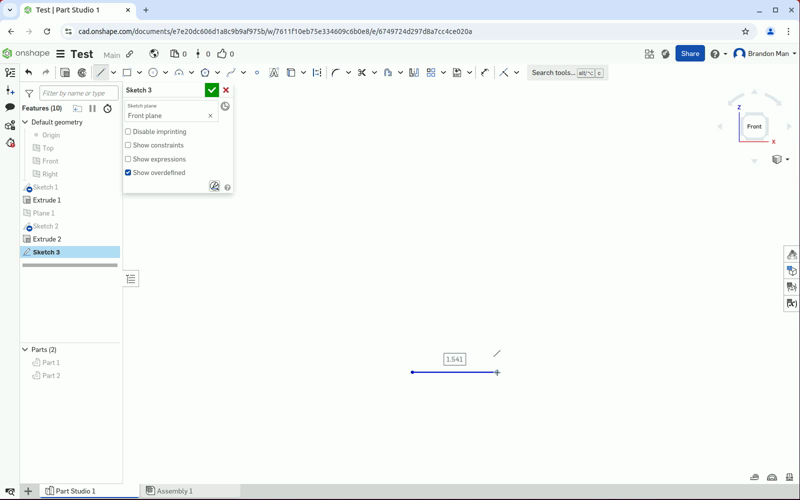
scroll(-6)
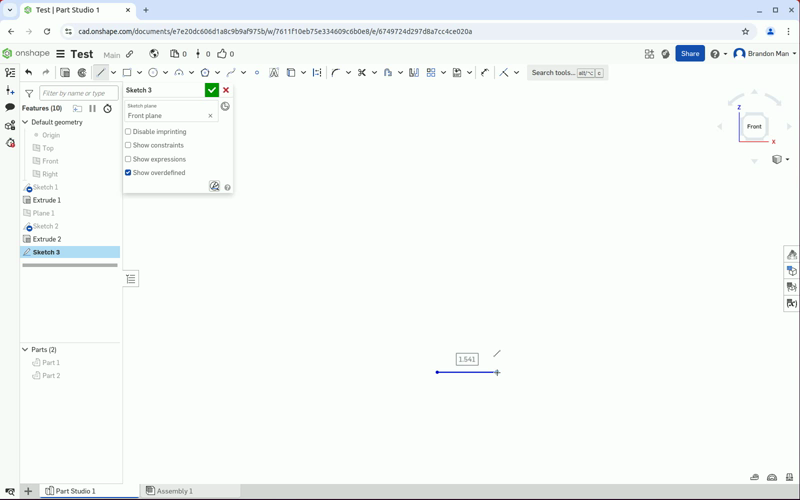
scroll(-6)
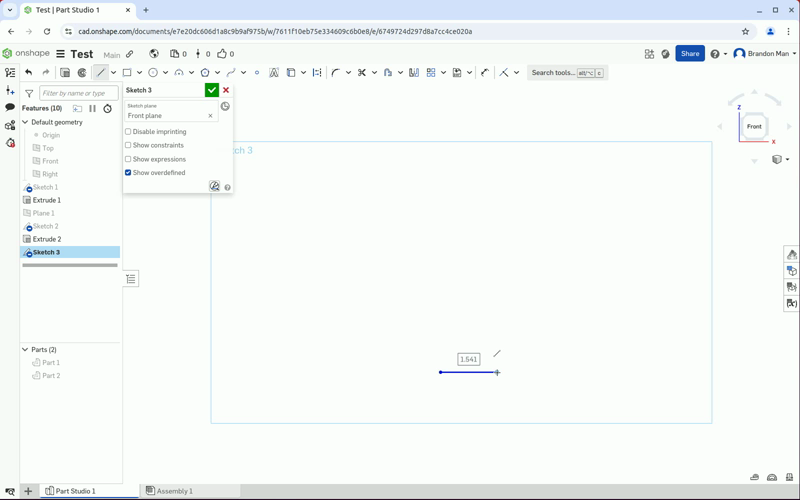
scroll(-6)
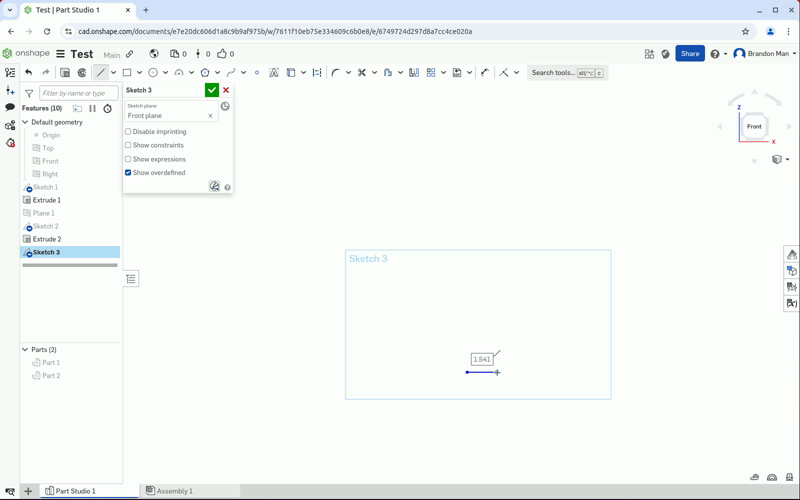
scroll(-6)
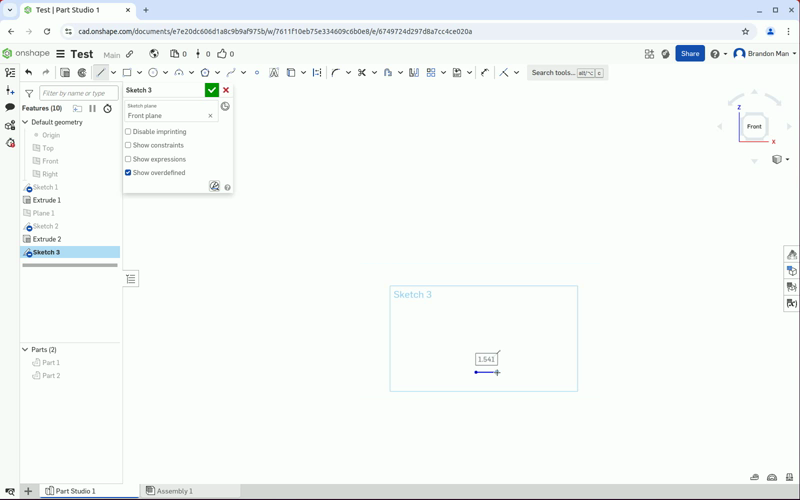
scroll(-6)
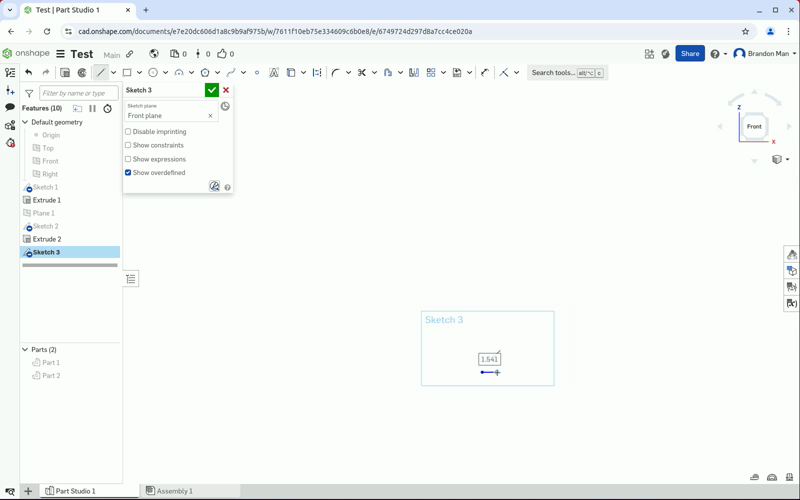
scroll(-6)
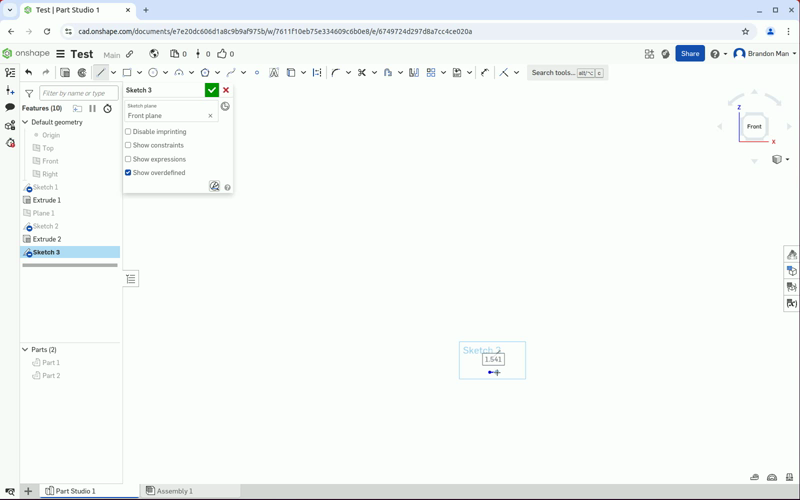
key_up(shift)
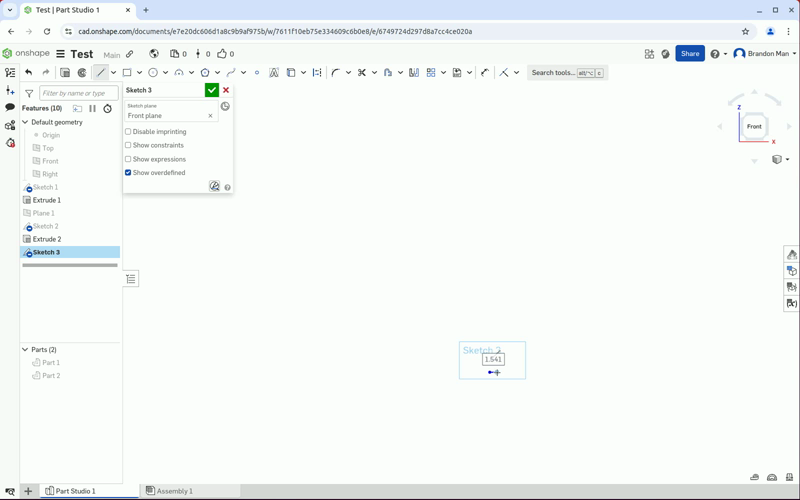
key_down(shift)
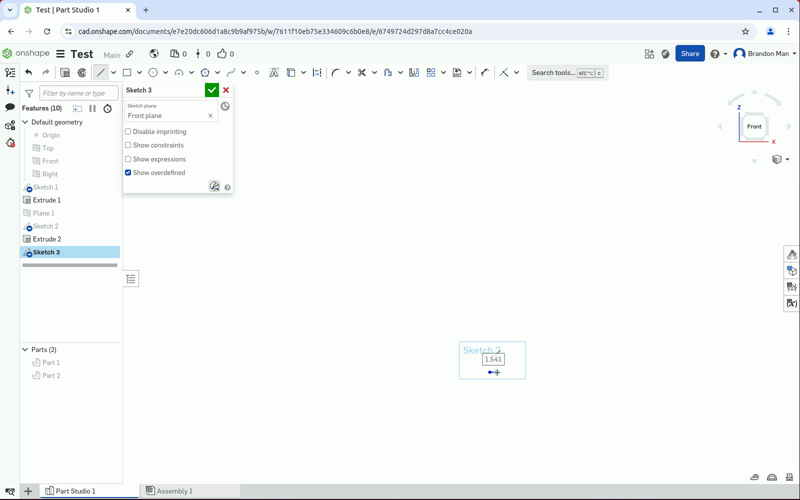
mouse_move(527, 372)
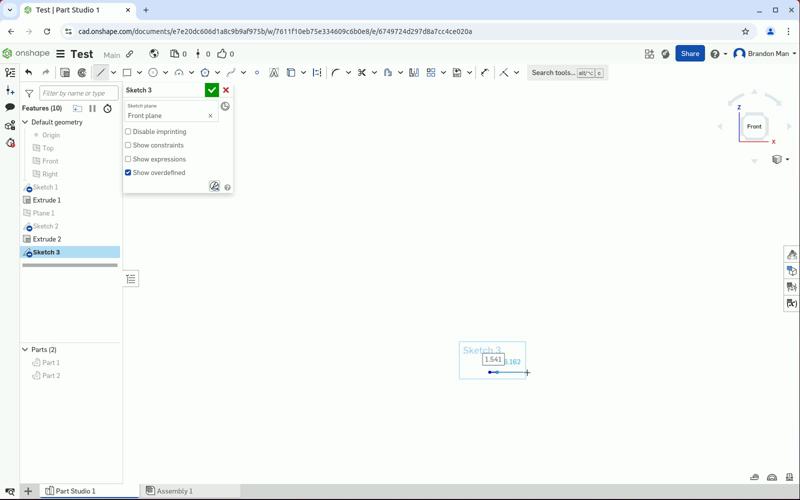
mouse_move(504, 372)
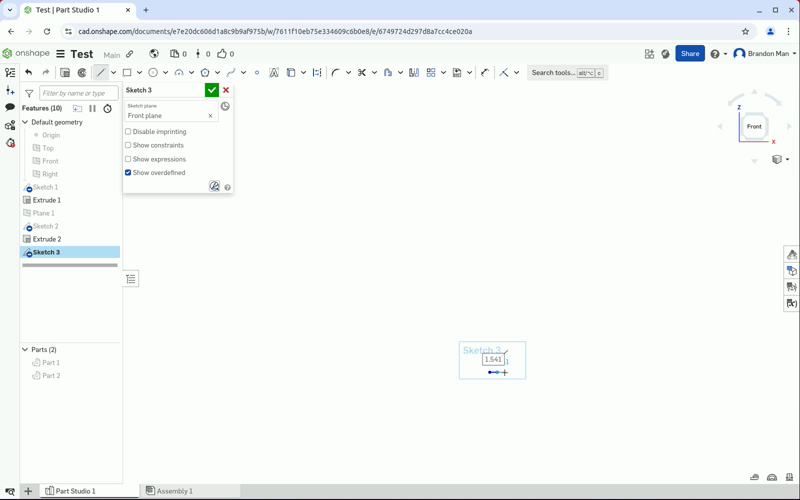
click(504, 372)
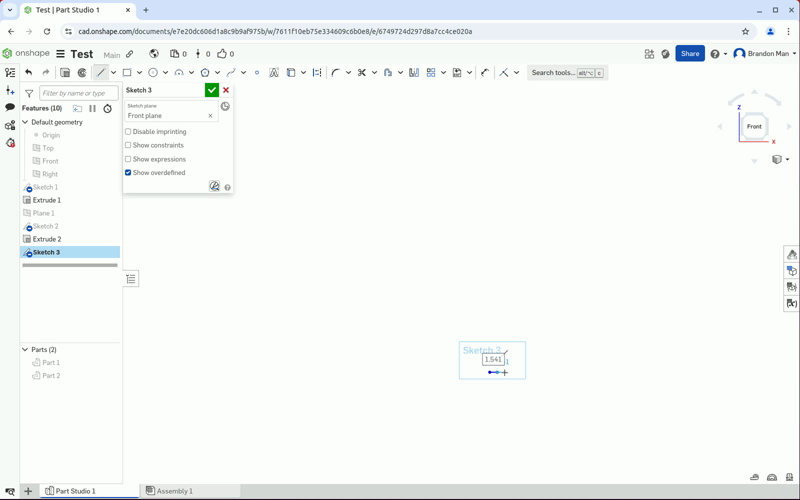
key_up(shift)
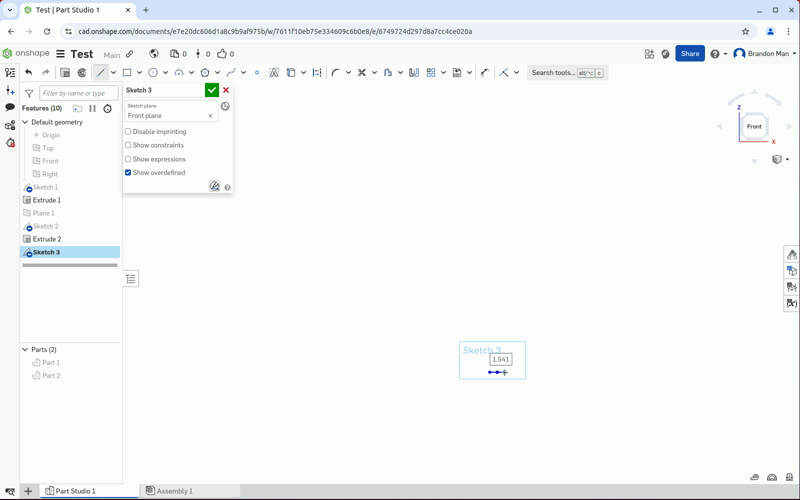
key_down(shift)
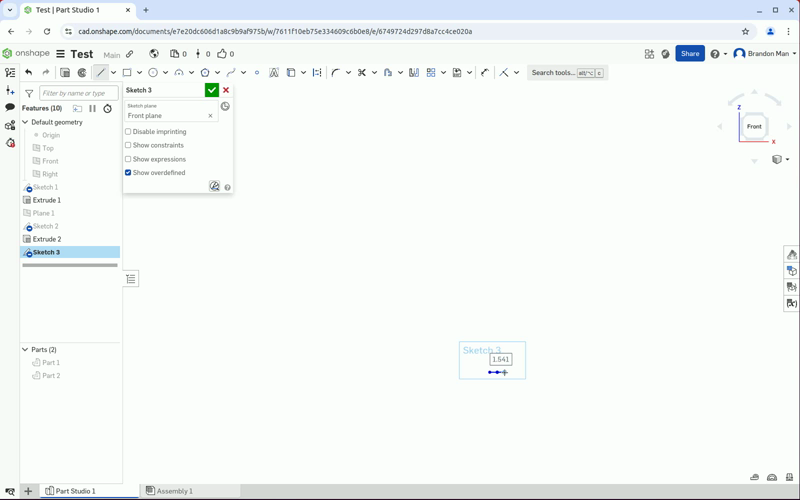
mouse_move(504, 278)
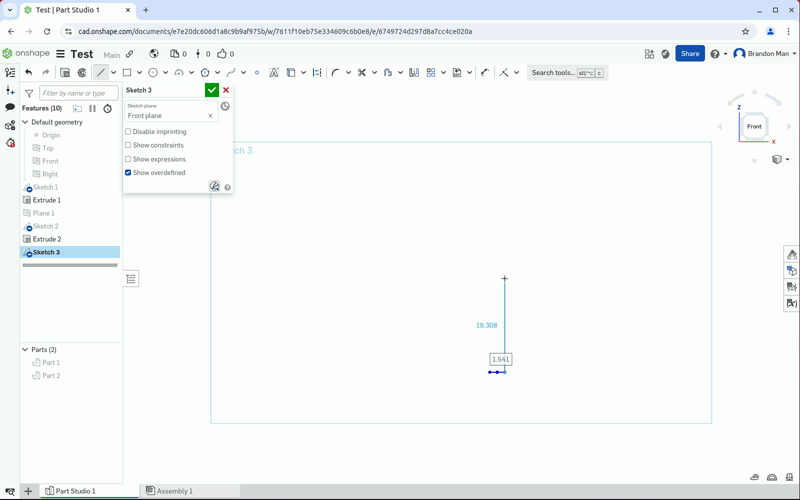
click(504, 278)
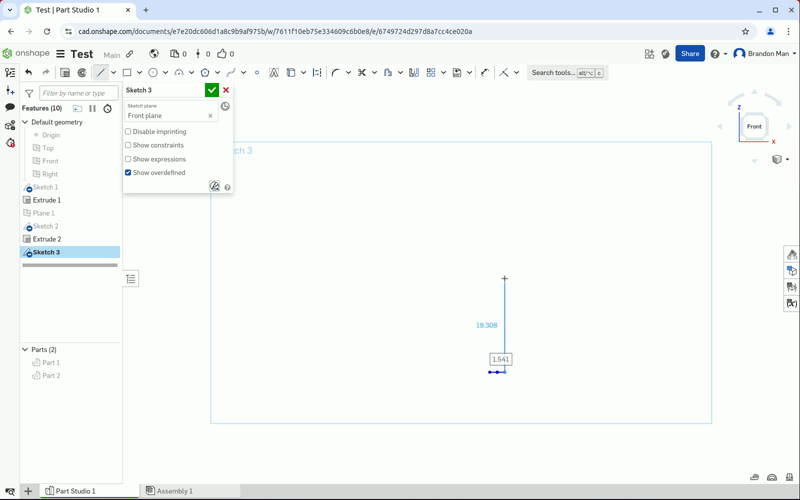
key_up(shift)
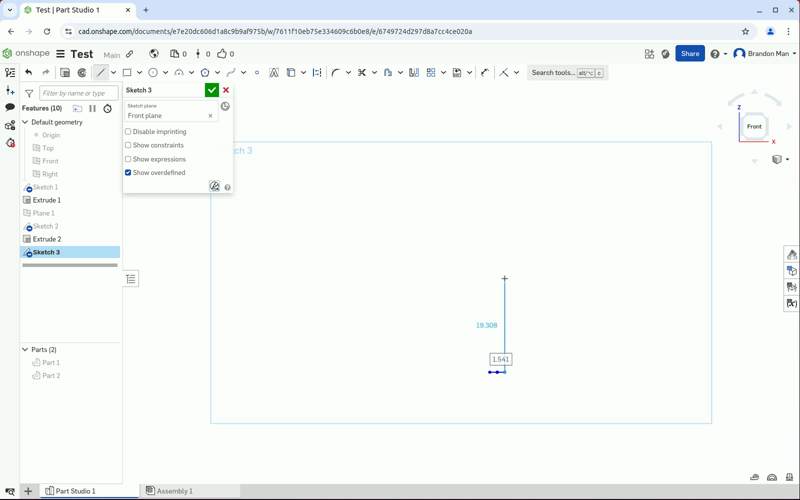
key_down(shift)
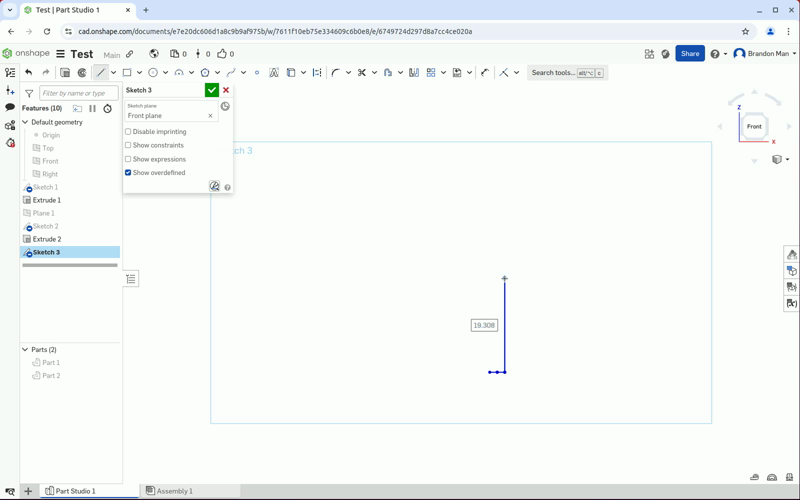
mouse_move(534, 278)
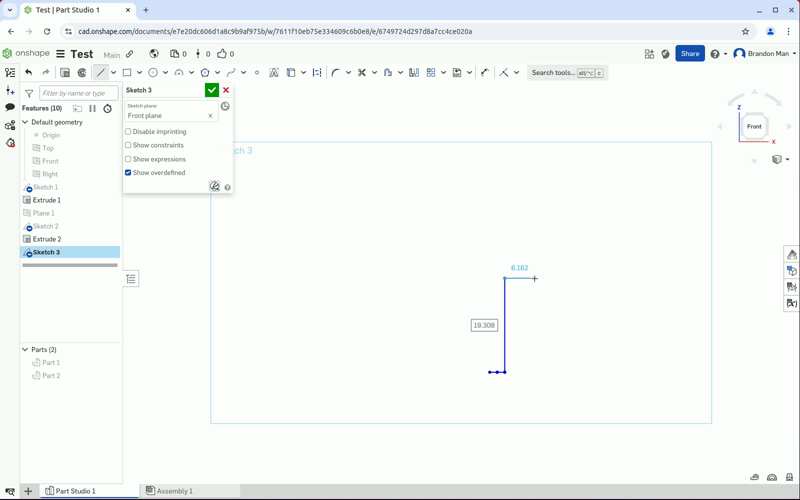
mouse_move(489, 278)
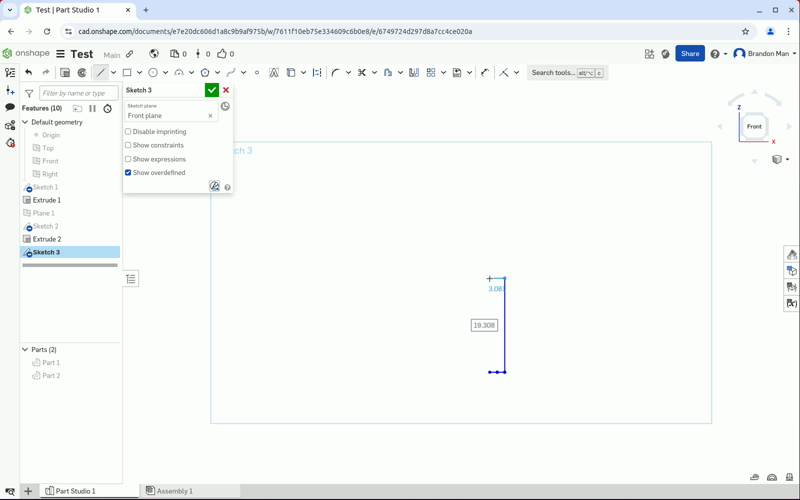
click(489, 278)
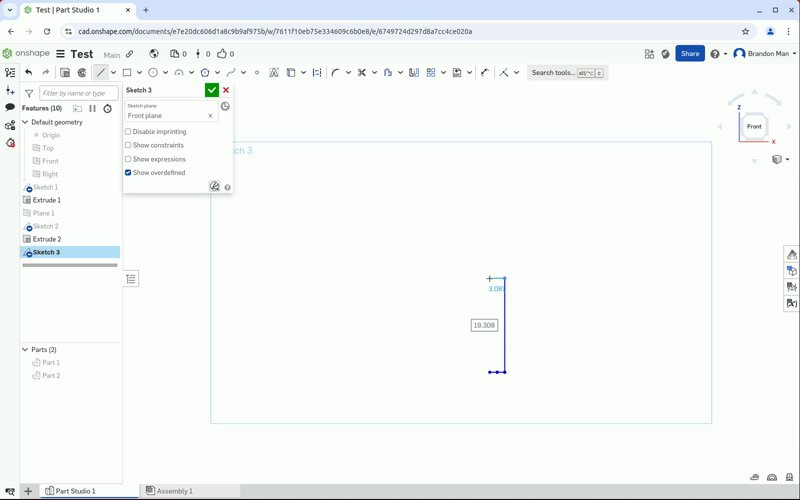
key_up(shift)
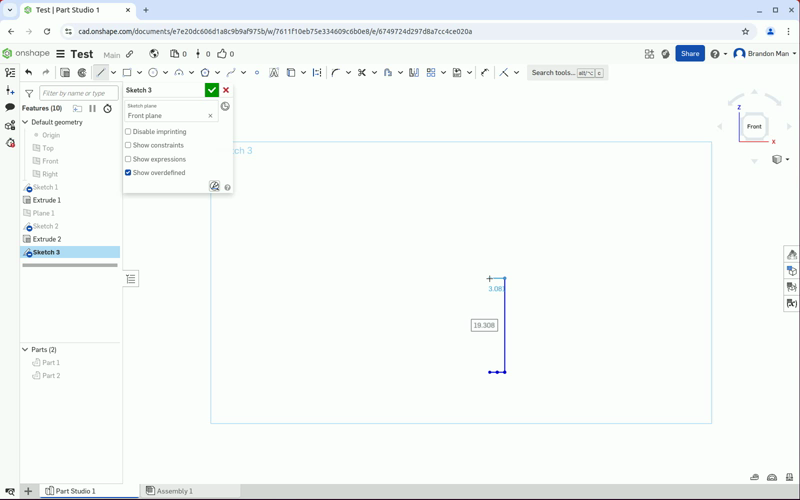
key_down(shift)
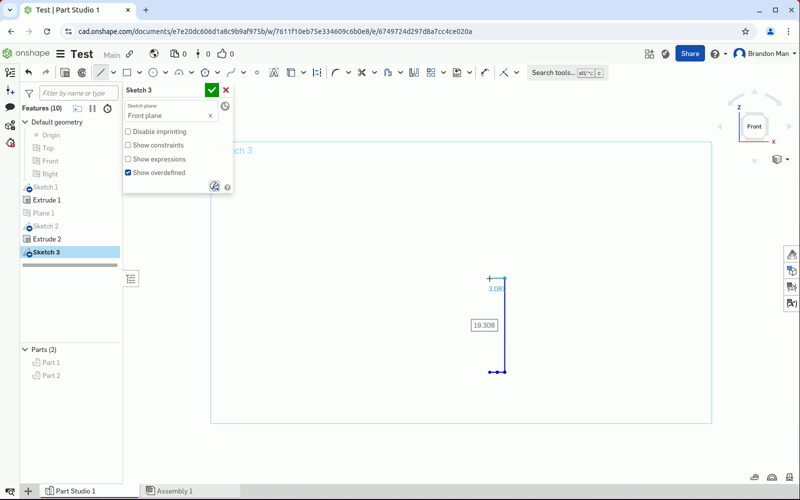
mouse_move(489, 372)
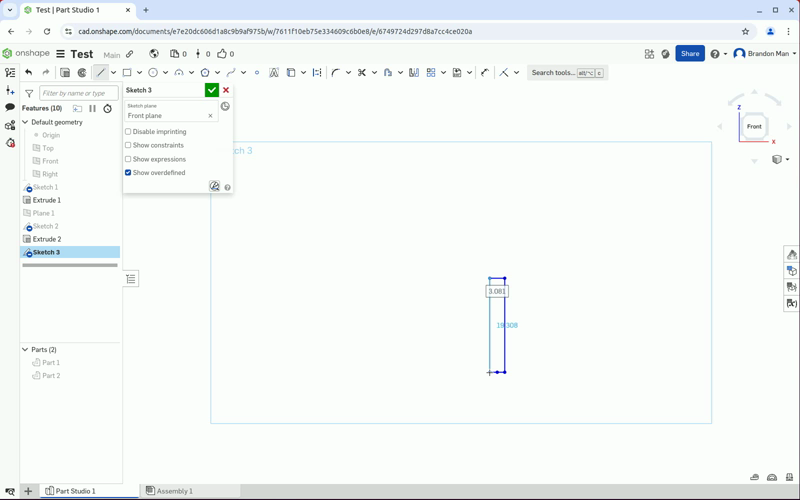
key_up(shift)
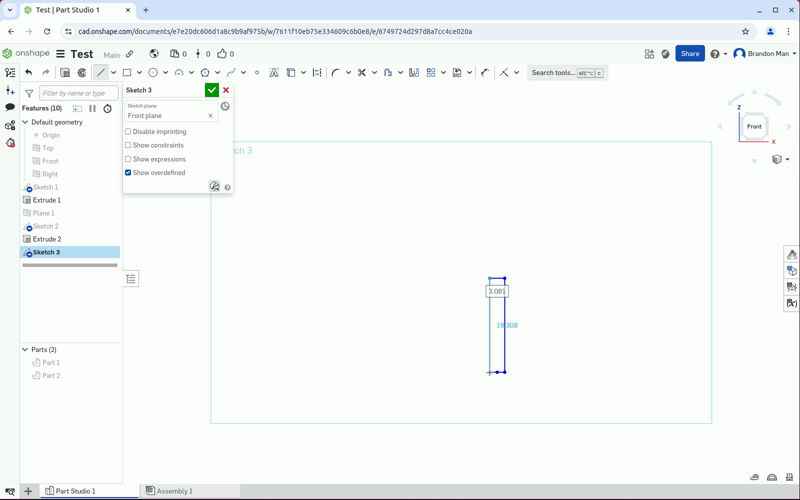
click(489, 372)
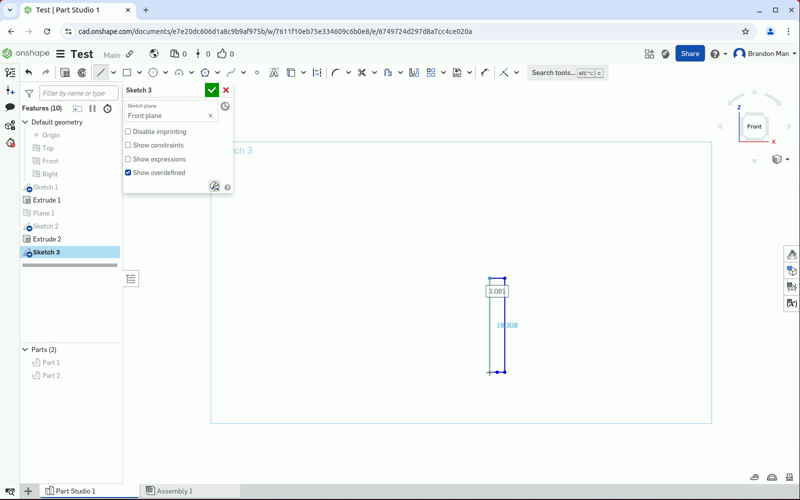
key(esc)
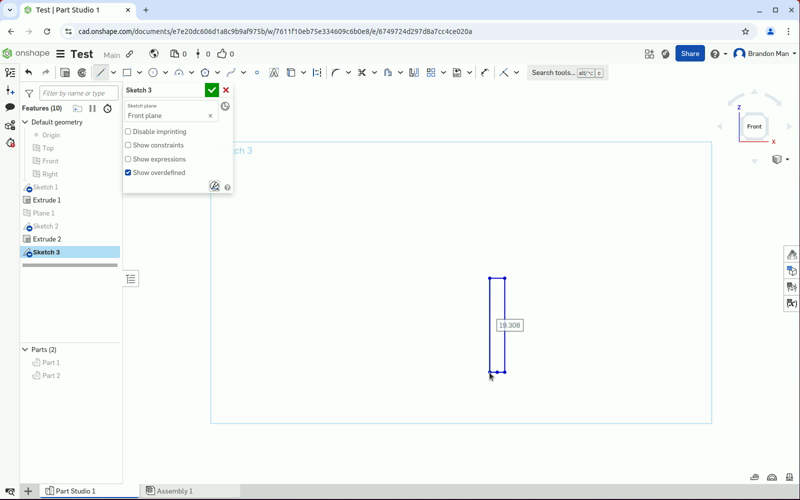
mouse_move(490, 365)
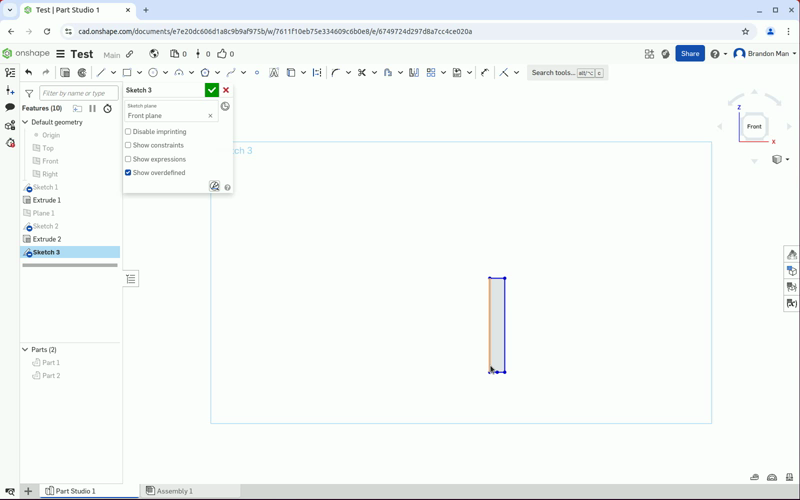
scroll(6)
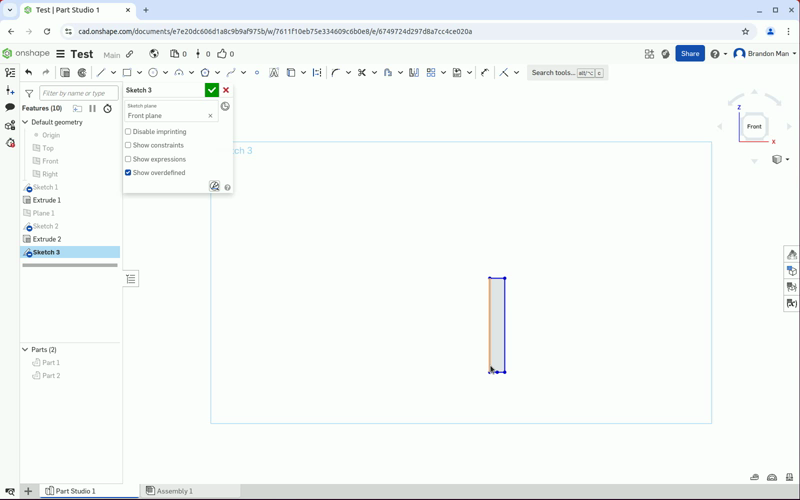
scroll(6)
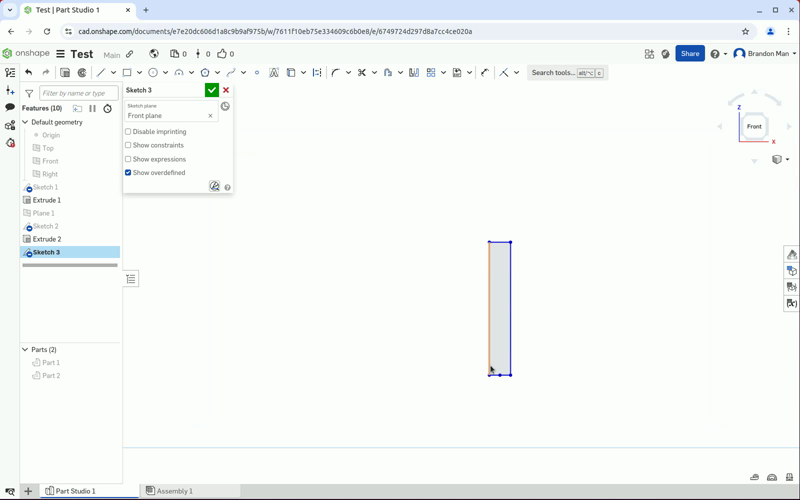
scroll(6)
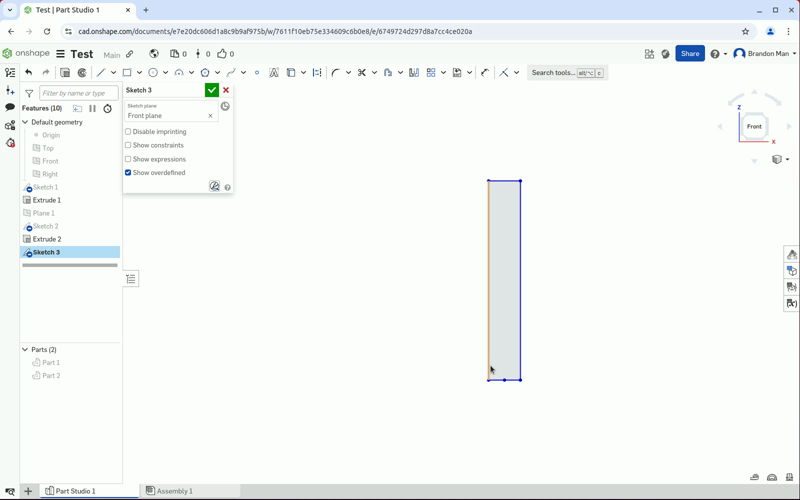
scroll(6)
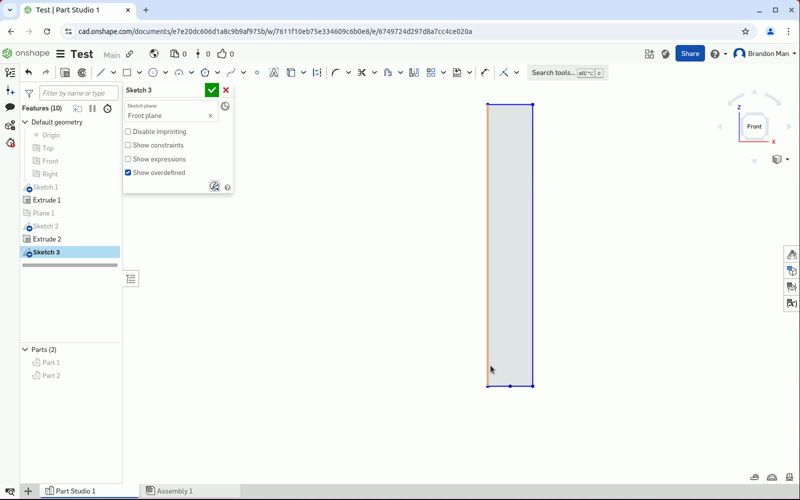
scroll(6)
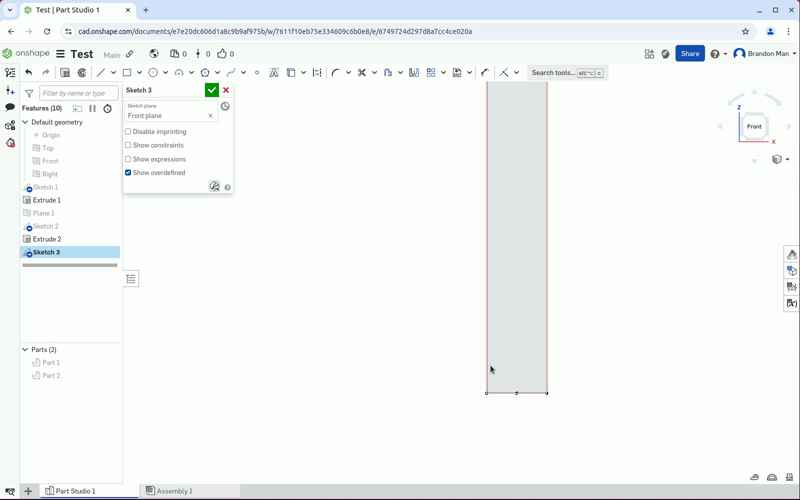
scroll(6)
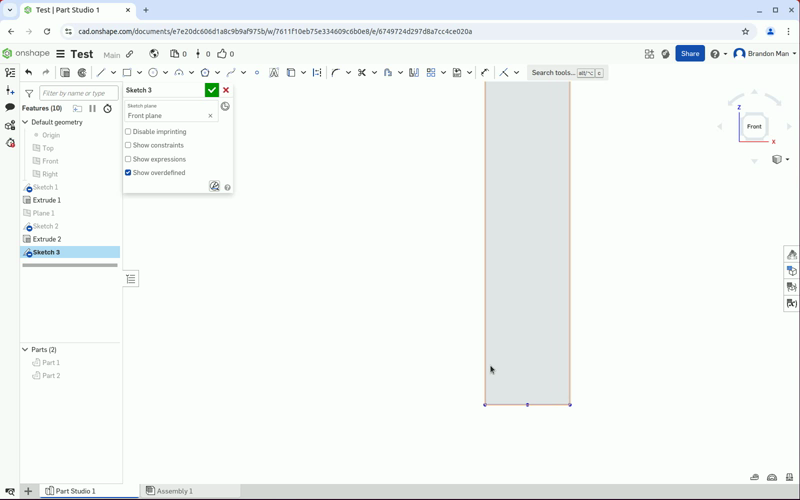
scroll(6)
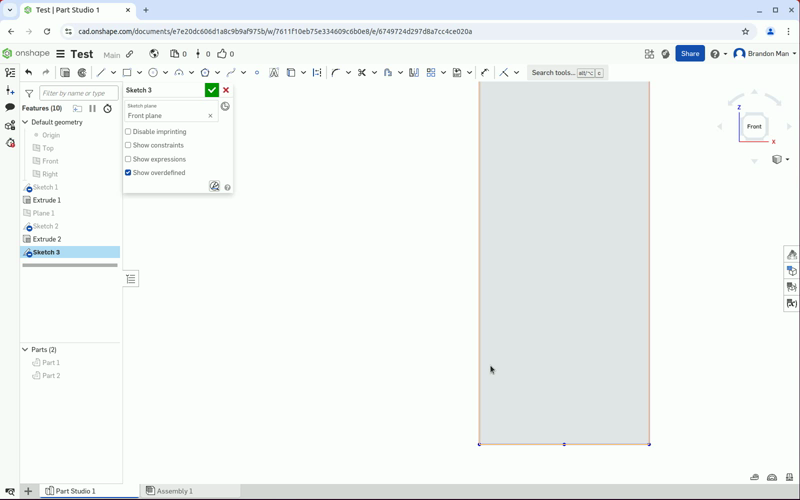
click(490, 365)
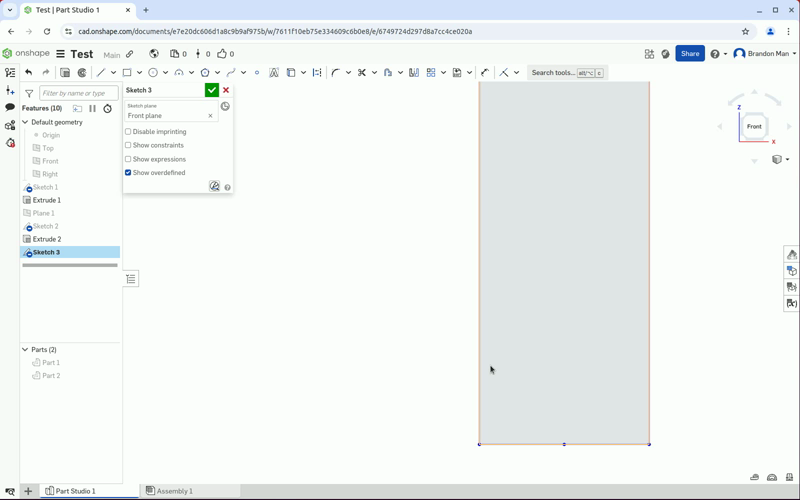
scroll(-6)
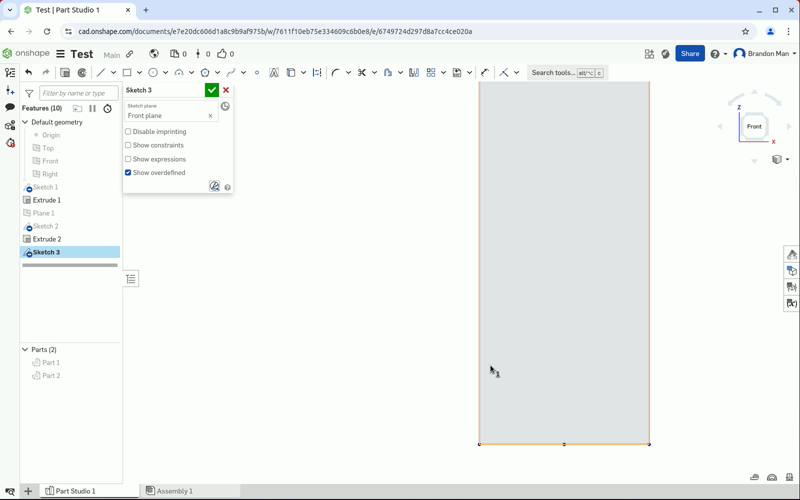
scroll(-6)
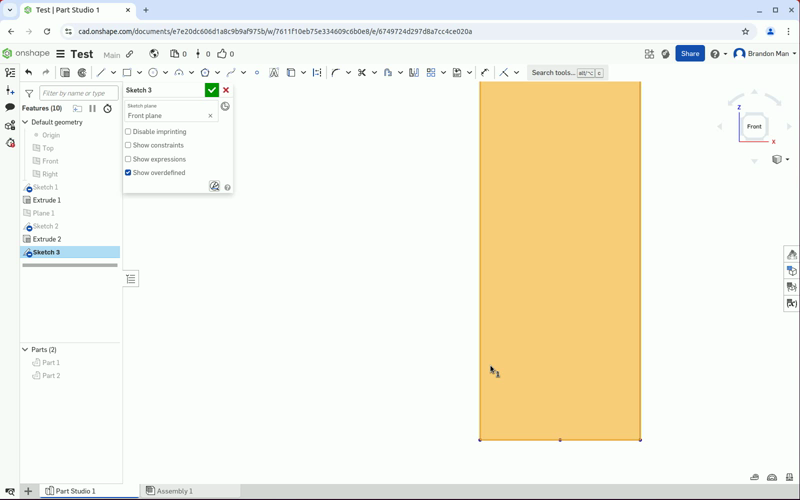
scroll(-6)
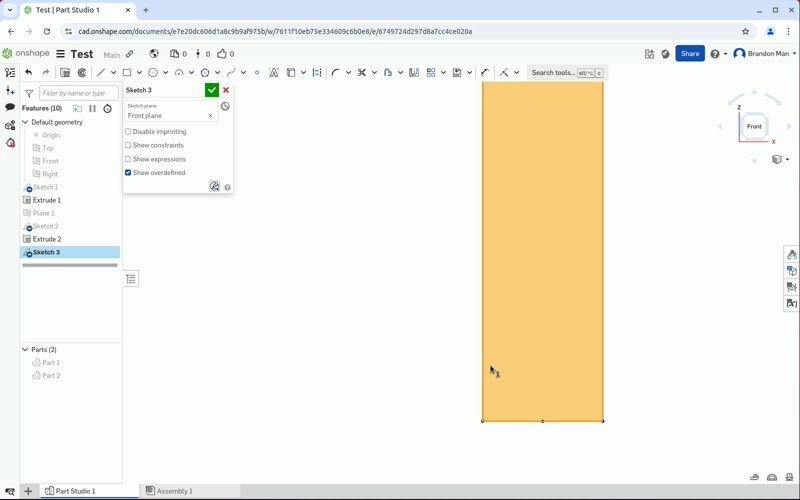
scroll(-6)
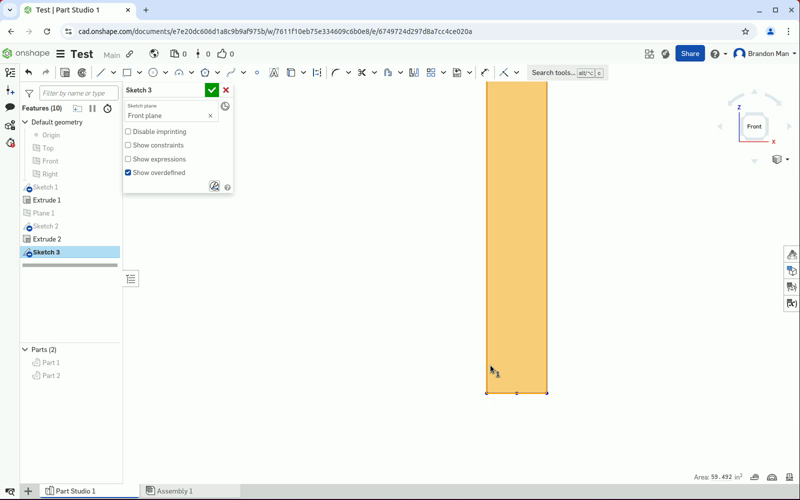
scroll(-6)
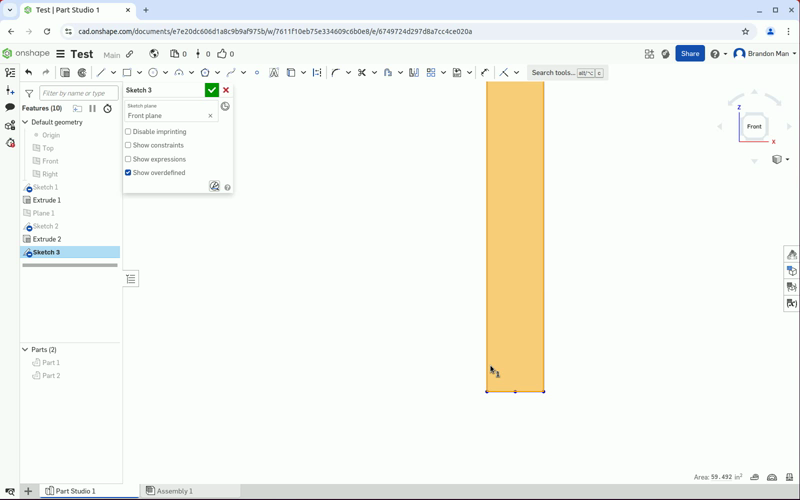
scroll(-6)
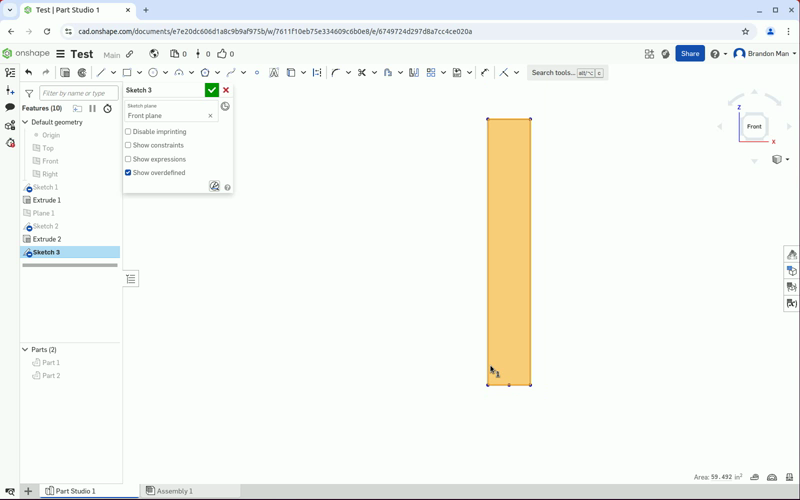
scroll(-6)
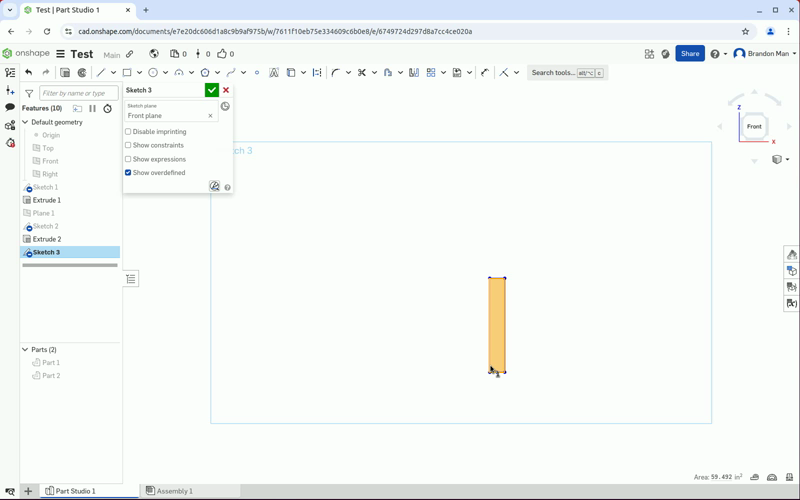
mouse_move(73, 352)
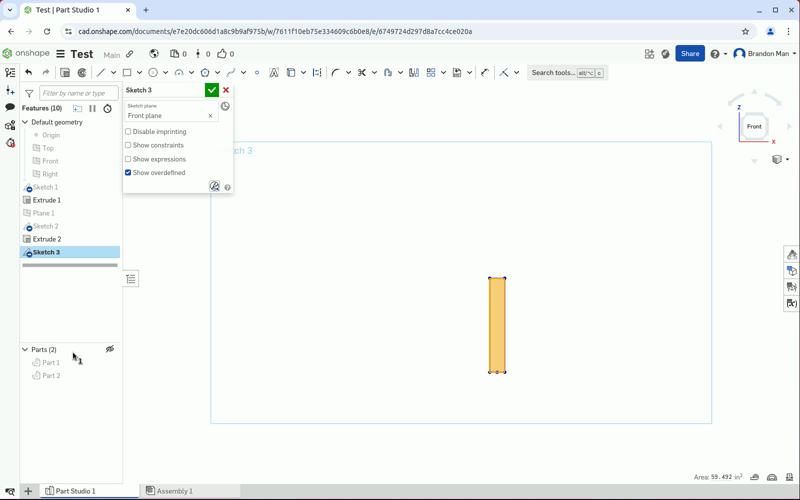
key(shift+y)
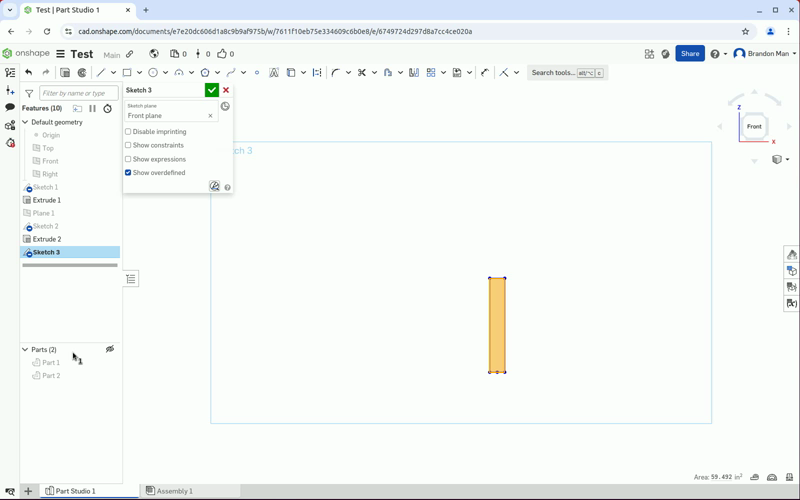
key(shift+e)
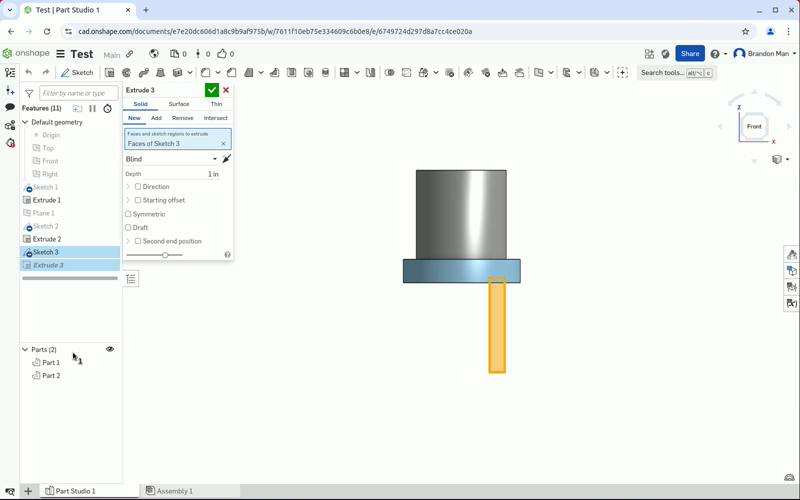
mouse_move(143, 106)
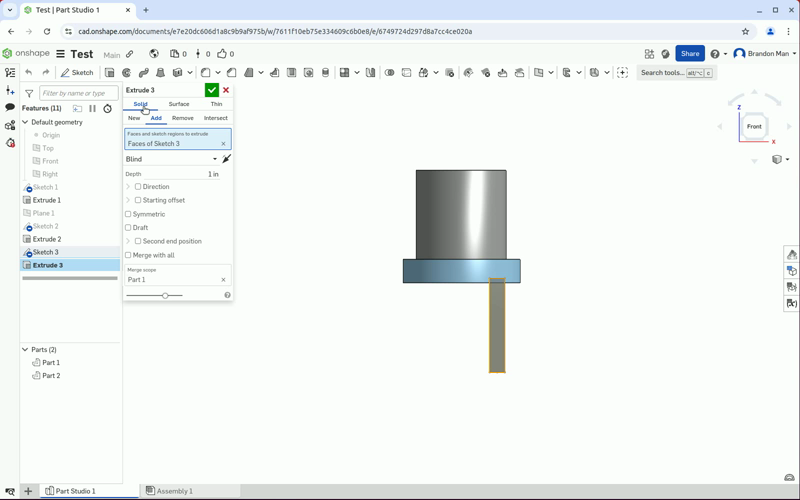
click(143, 106)
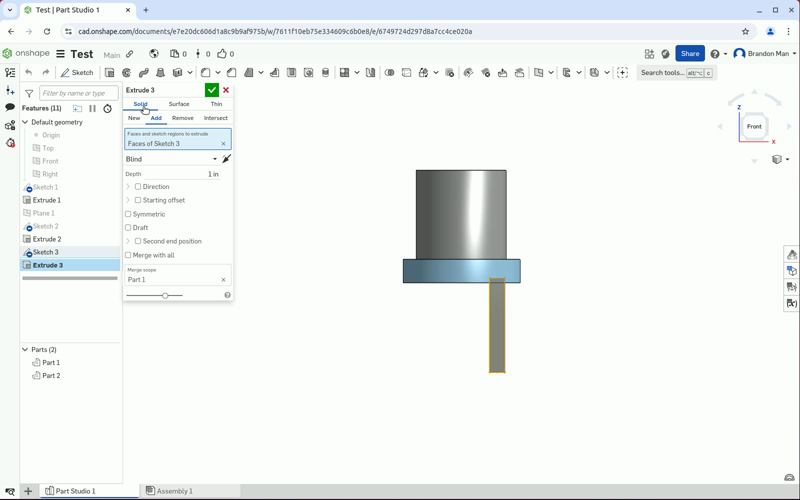
mouse_move(137, 120)
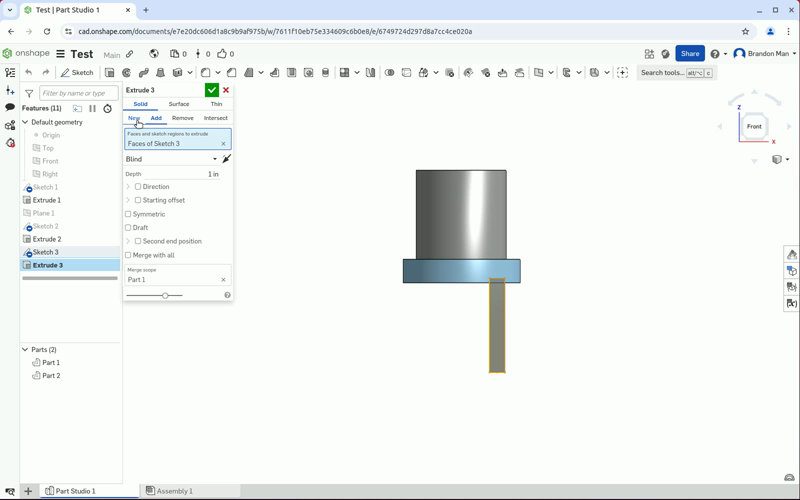
click(137, 120)
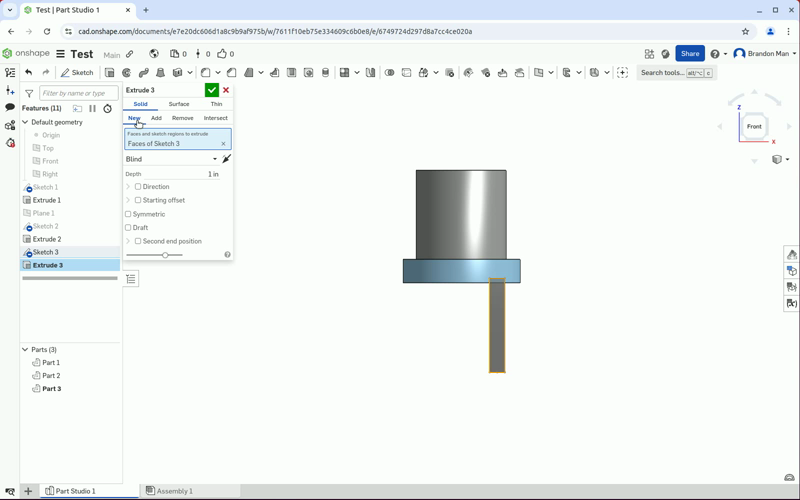
key(tab, 4)
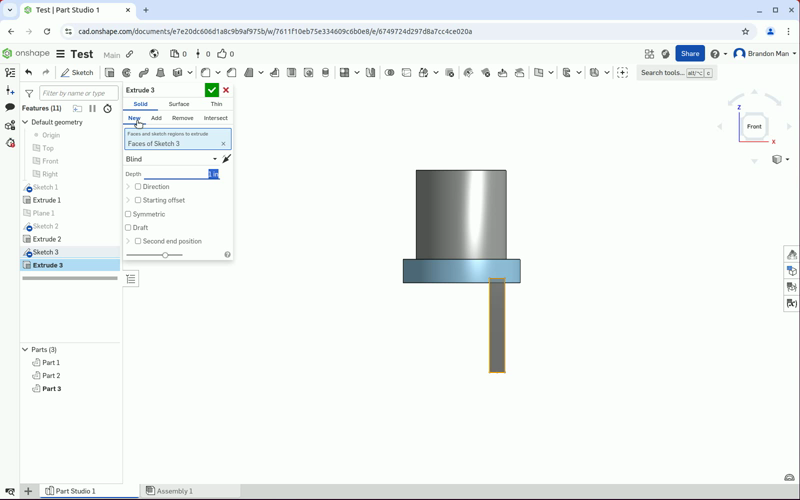
text(1.444)
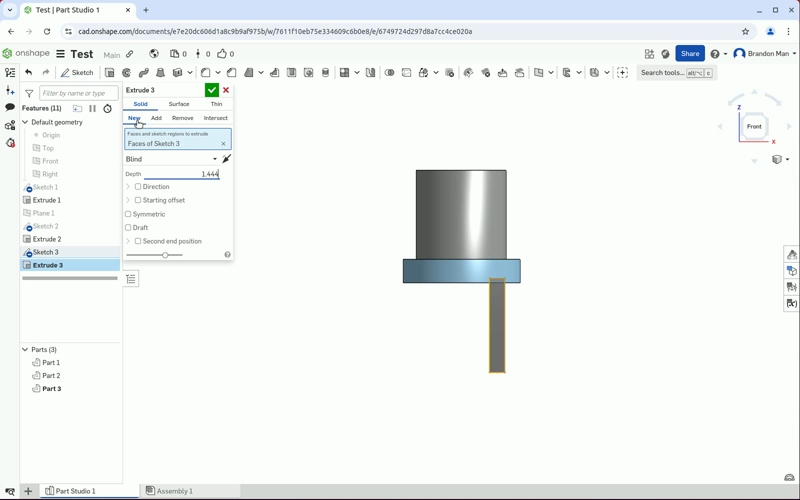
key(tab, 3)
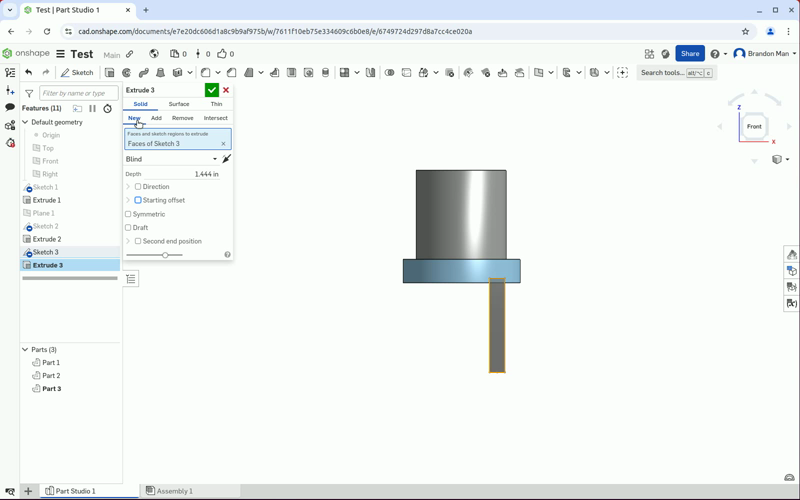
key(tab, 2)
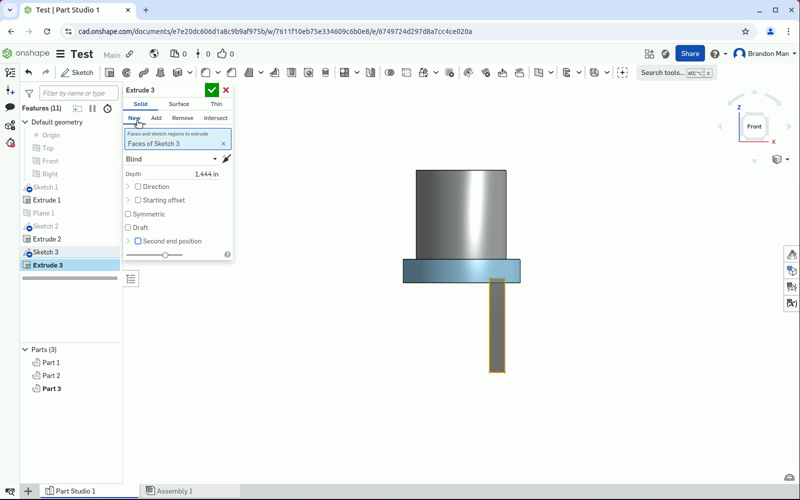
key(space)
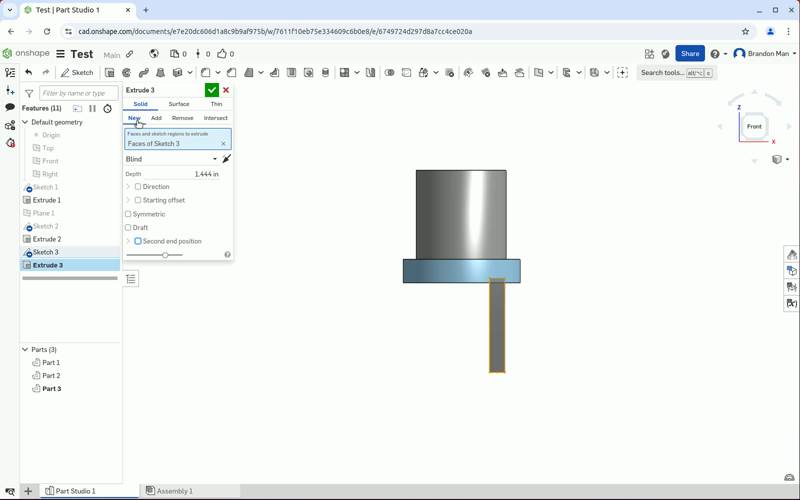
key(tab, 3)
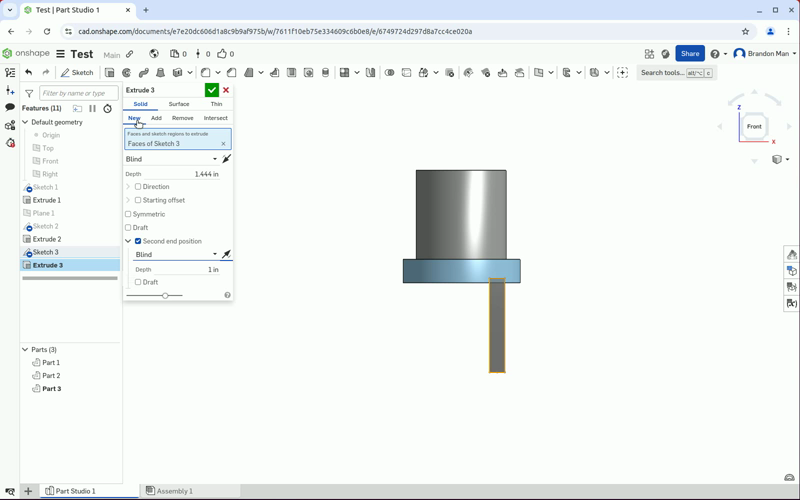
text(1.444)
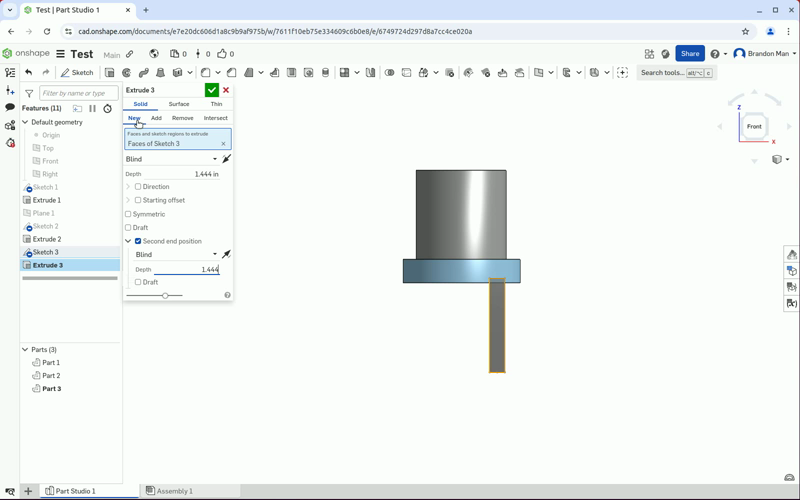
key(enter)
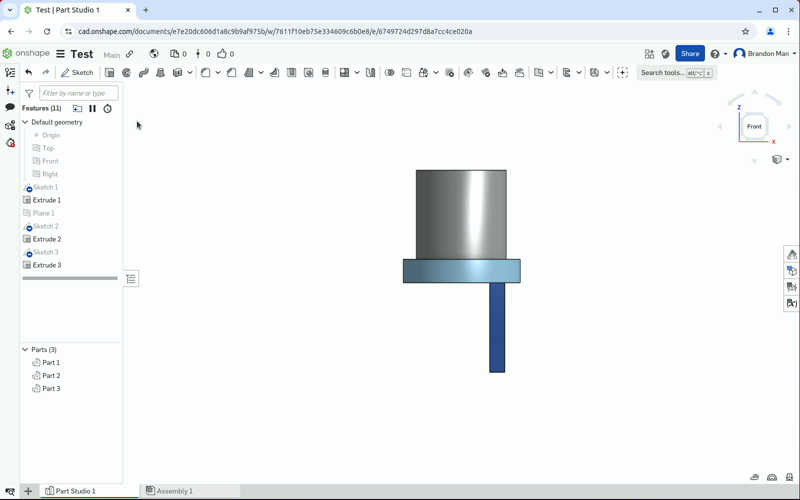
key(shift+h)
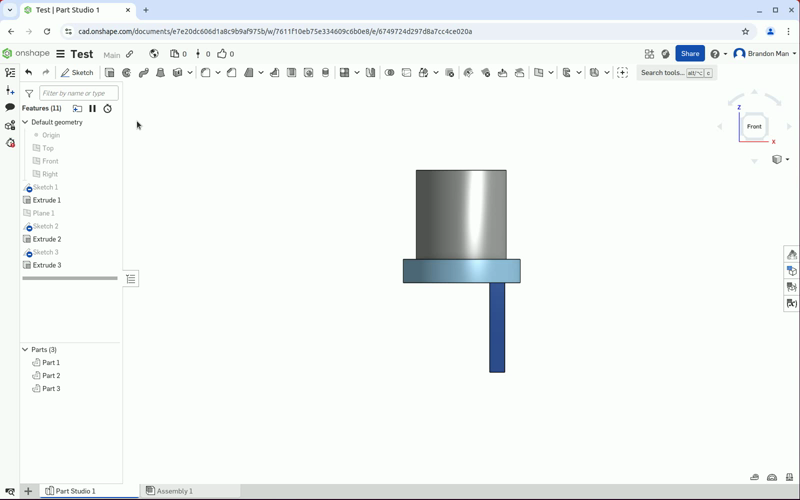
key(shift+h)
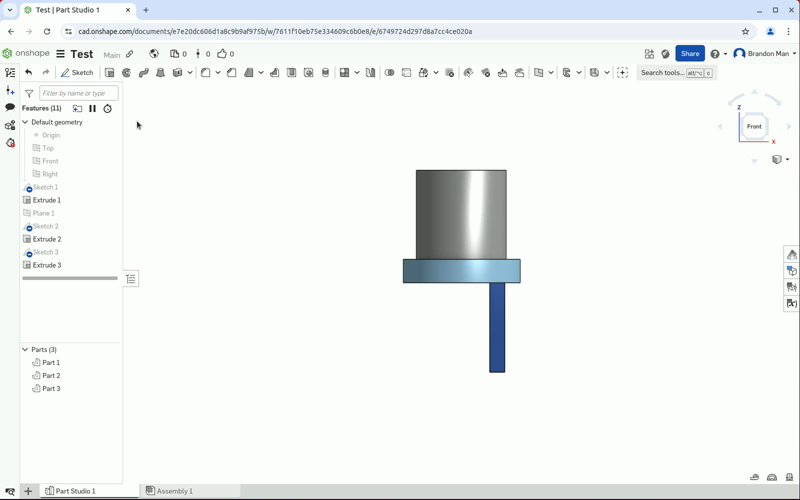
mouse_move(73, 189)
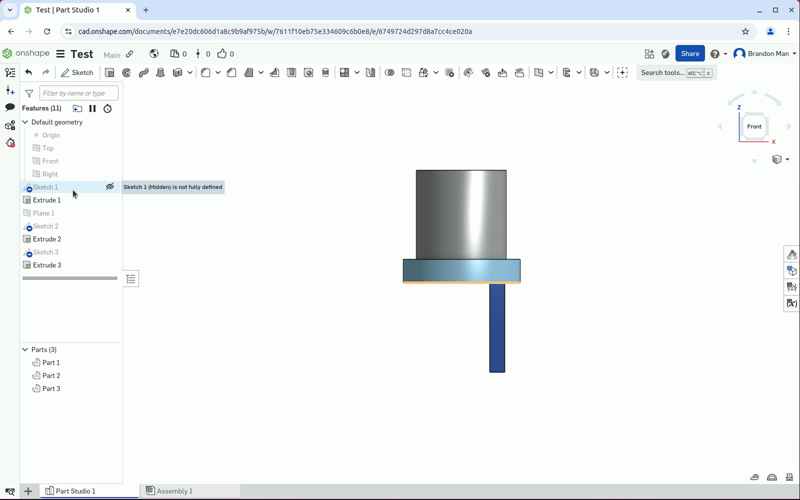
click(73, 189)
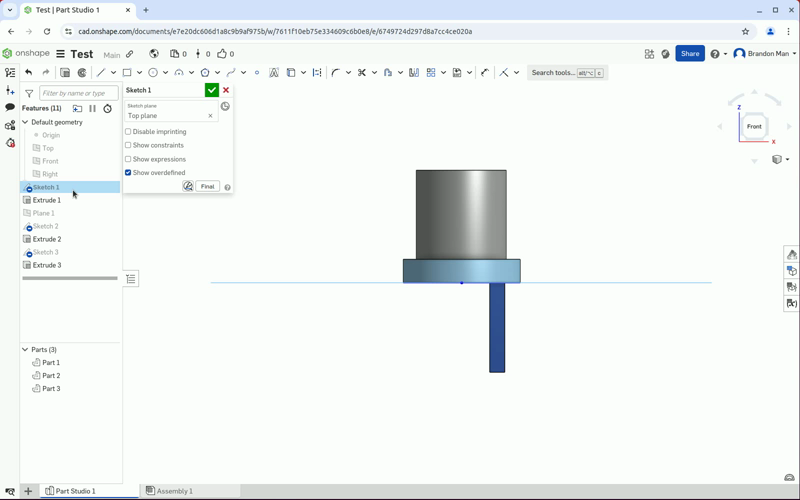
mouse_move(229, 92)
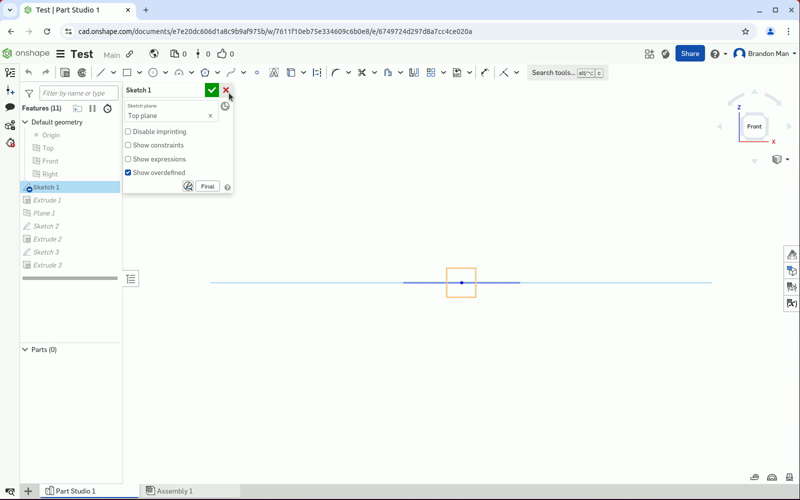
click(229, 92)
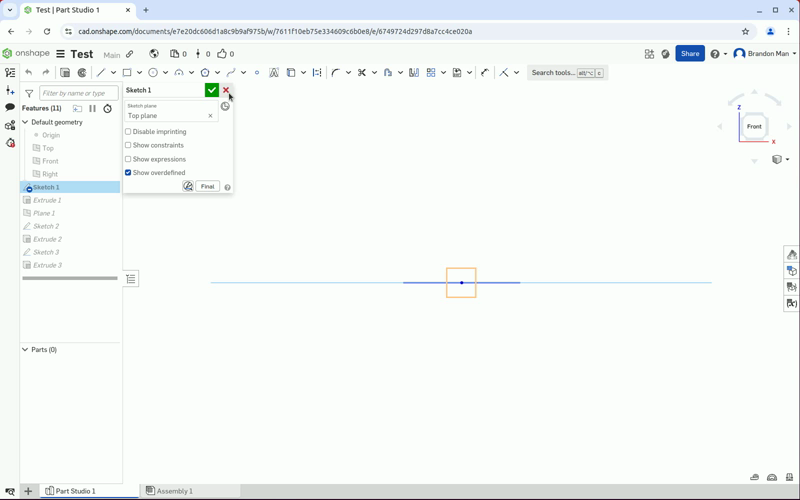
key(shift+s)
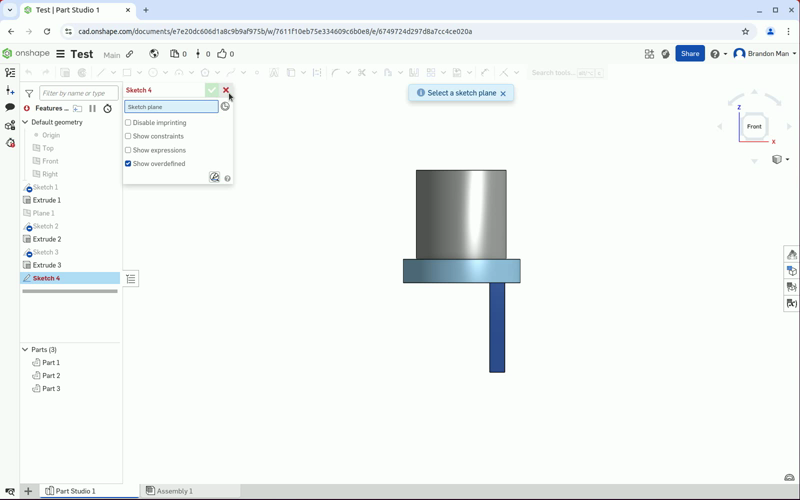
mouse_move(73, 163)
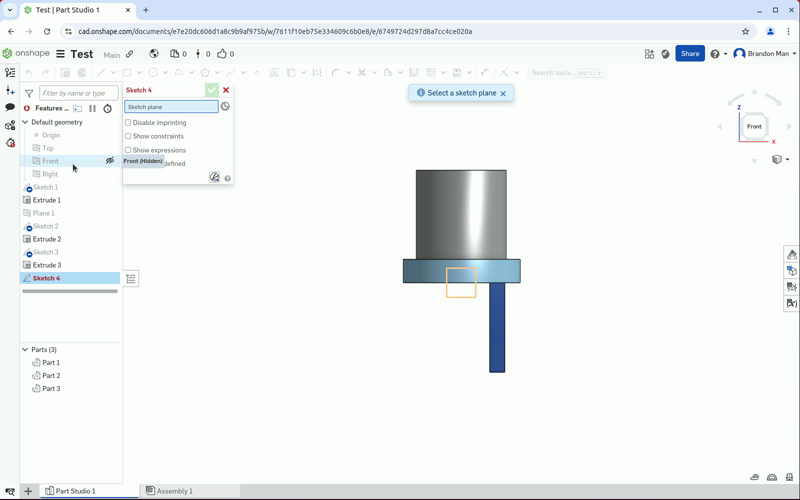
click(73, 163)
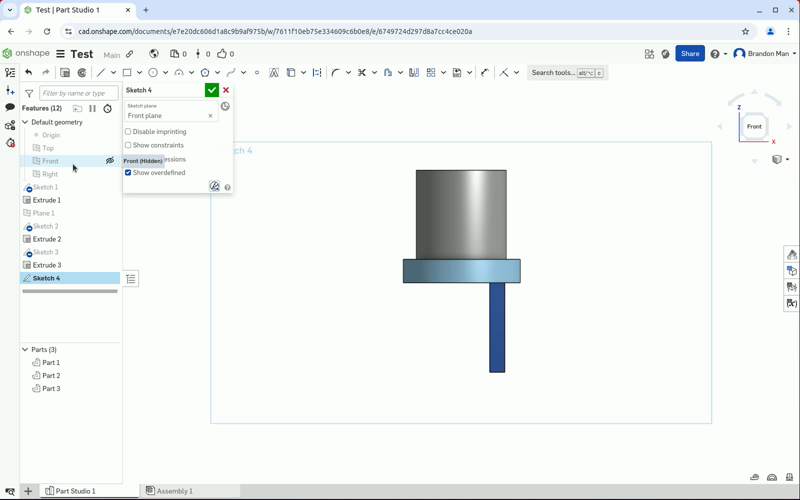
mouse_move(73, 352)
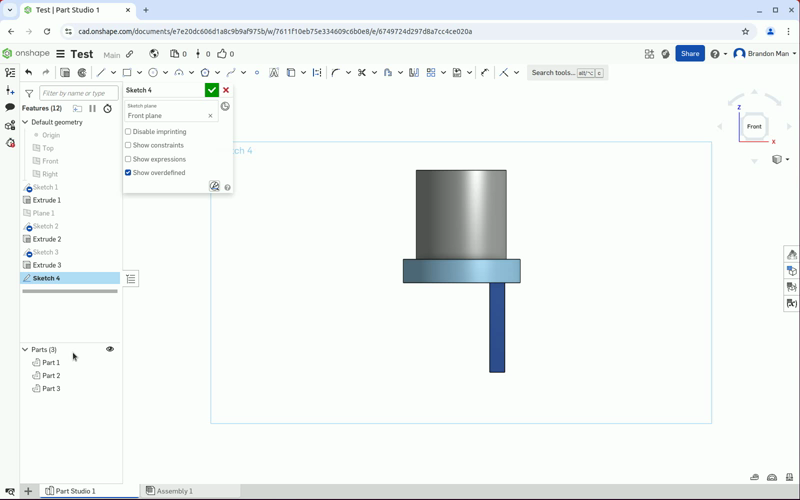
key(y)
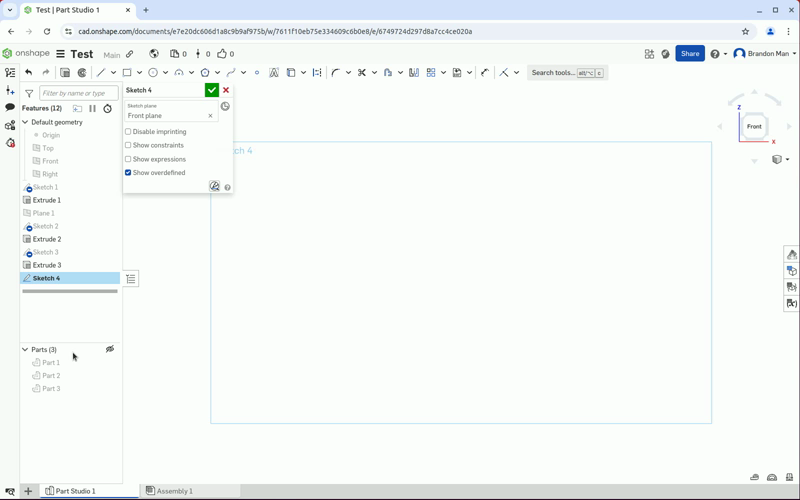
key(l)
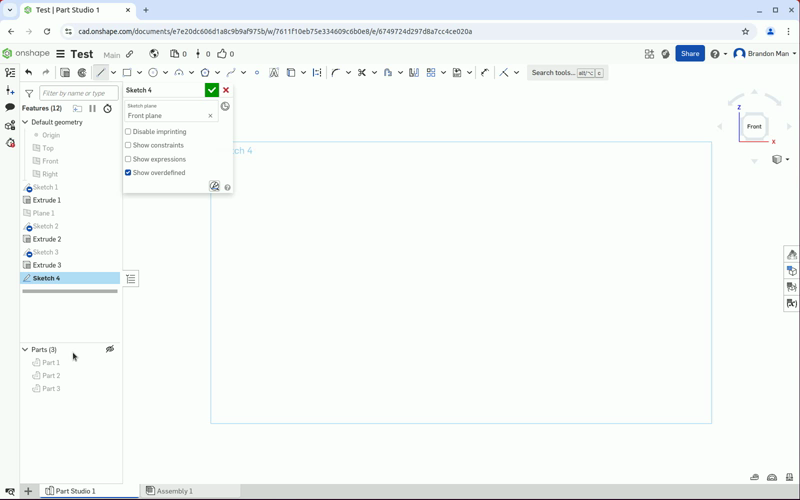
key_down(shift)
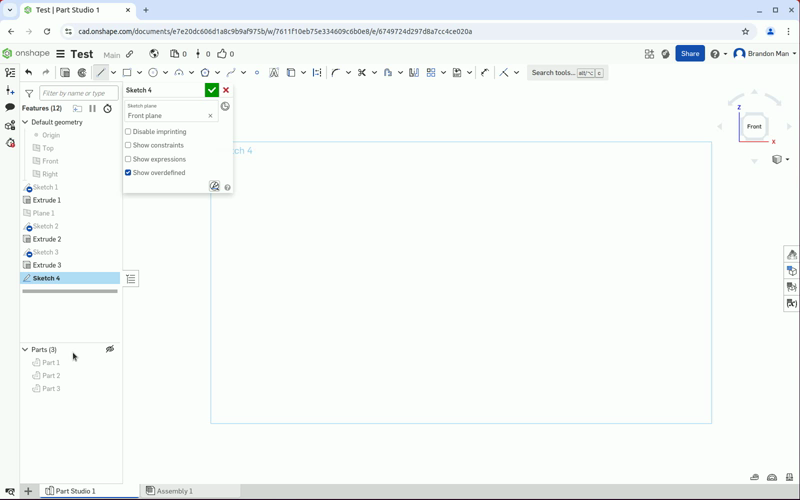
mouse_move(416, 372)
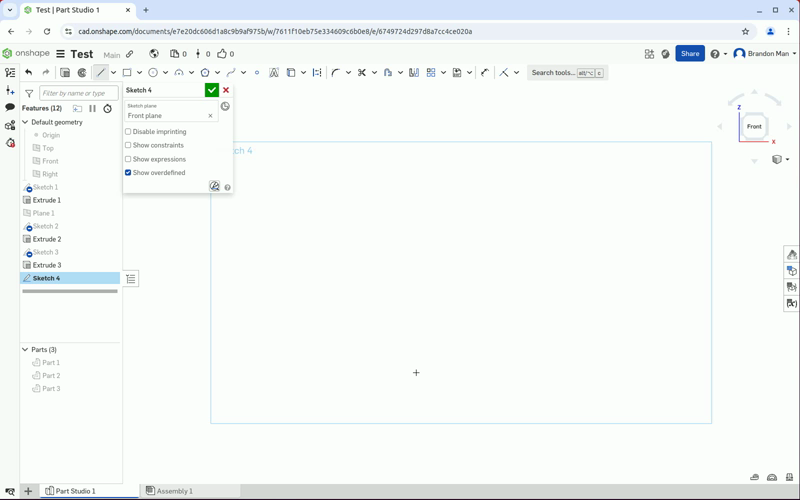
click(416, 372)
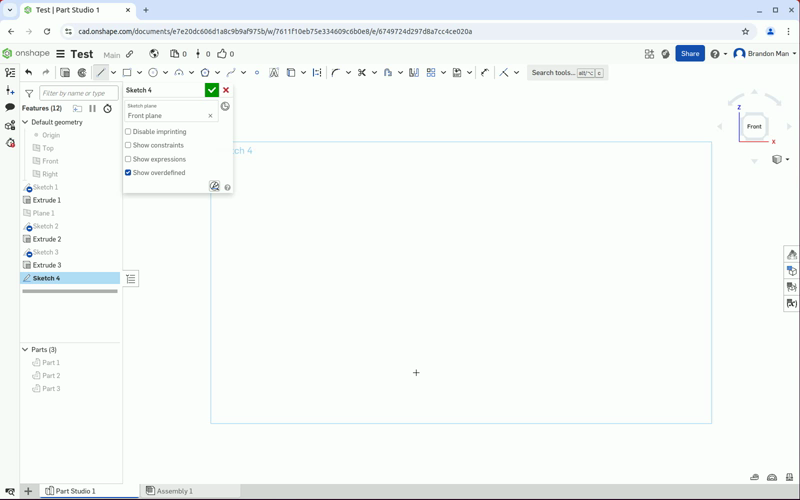
key_up(shift)
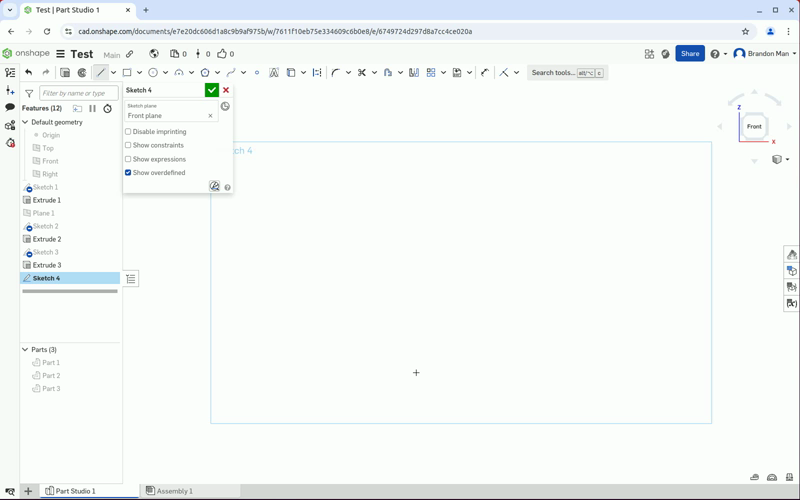
key_down(shift)
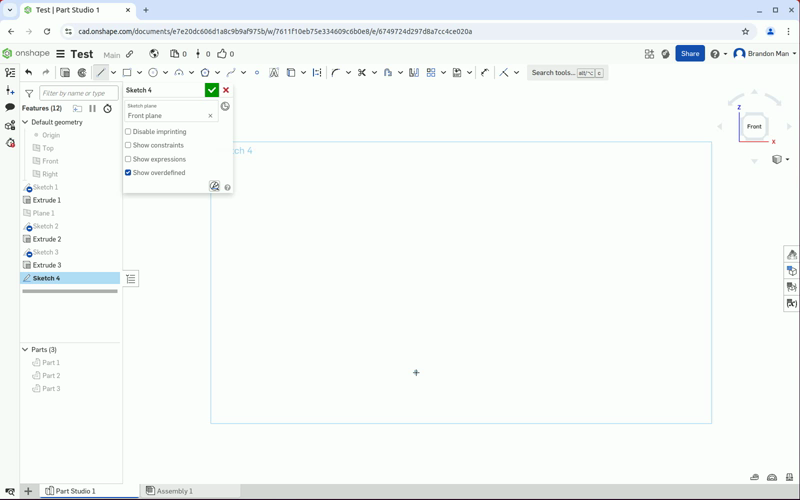
mouse_move(446, 372)
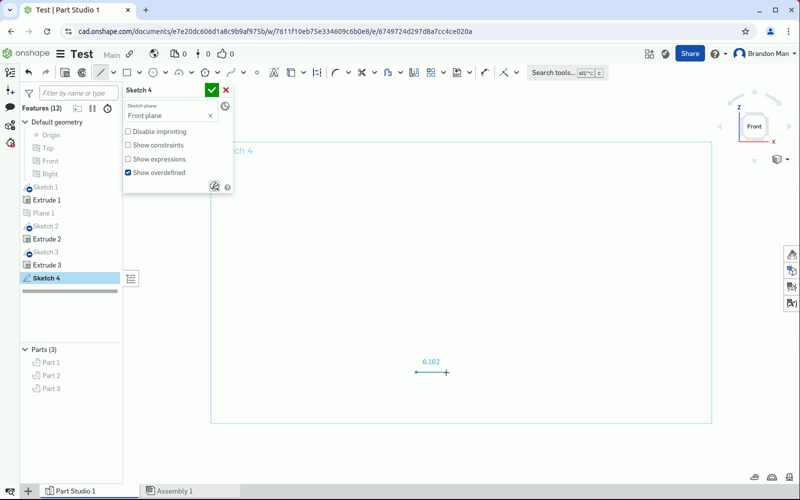
mouse_move(423, 372)
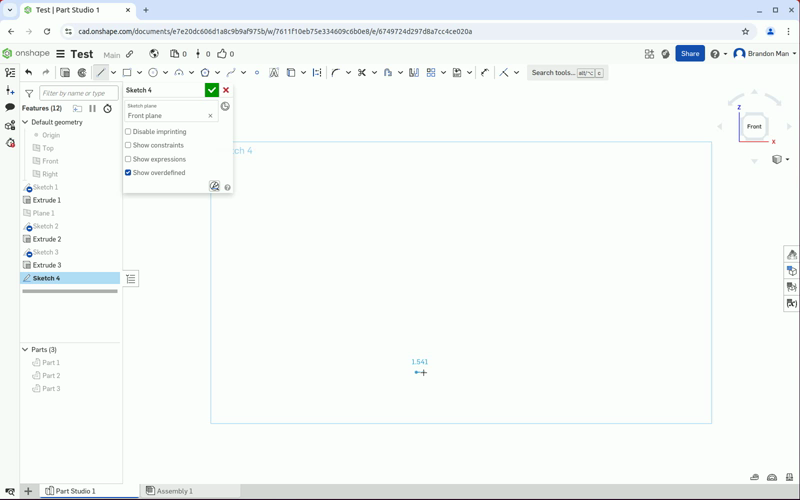
click(423, 372)
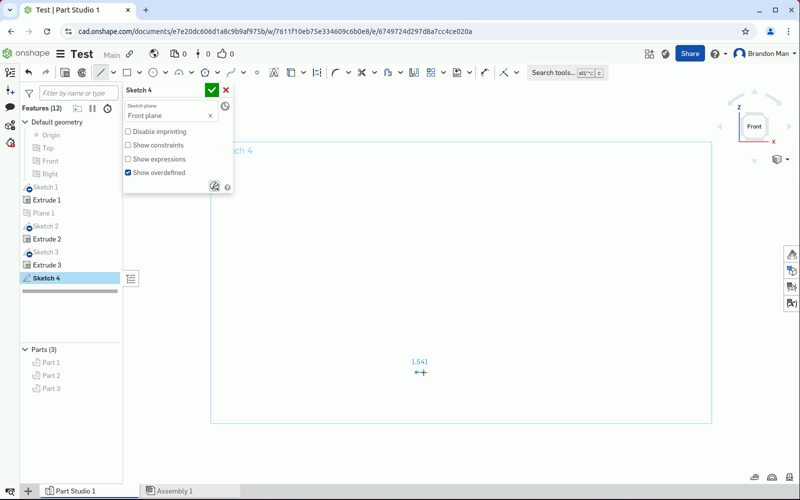
key_up(shift)
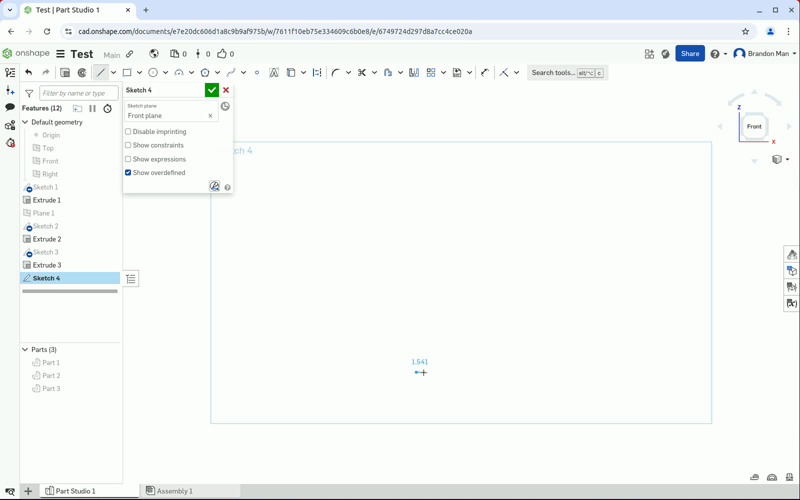
key_down(shift)
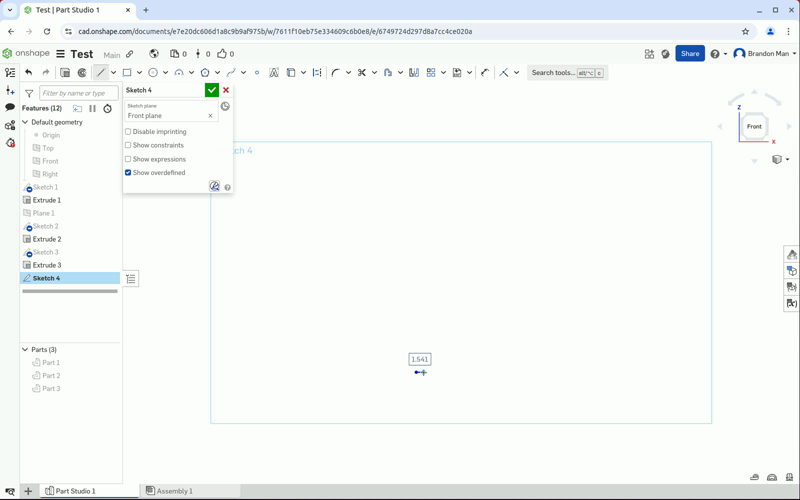
mouse_move(453, 372)
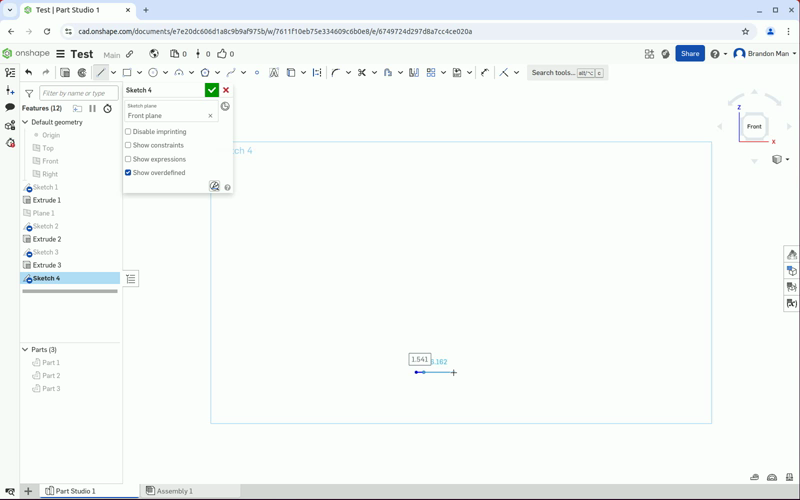
mouse_move(430, 372)
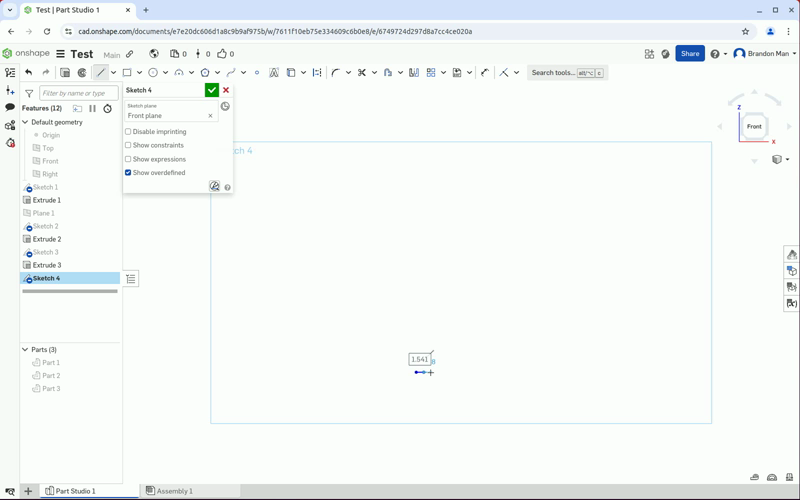
scroll(6)
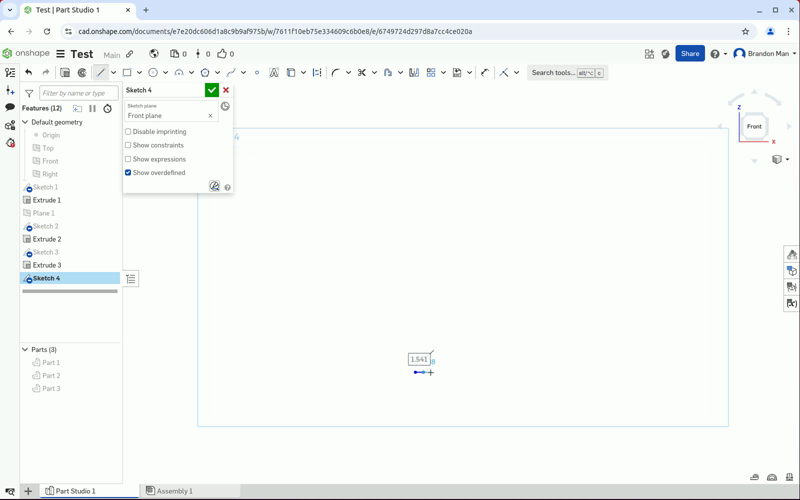
scroll(6)
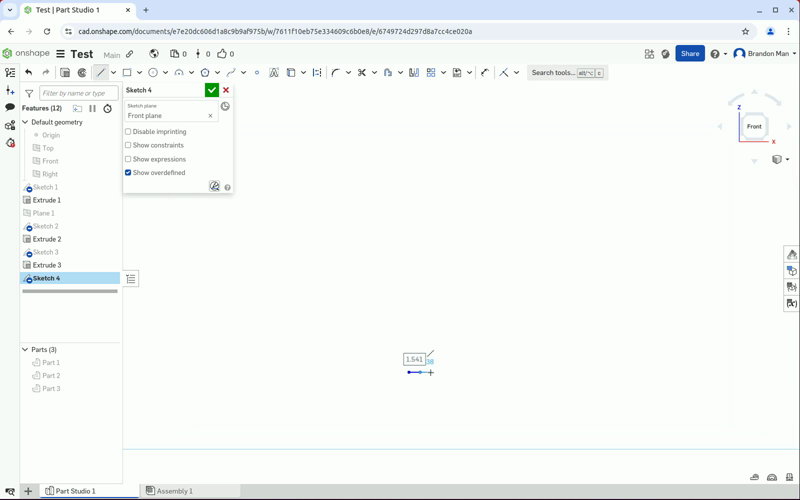
scroll(6)
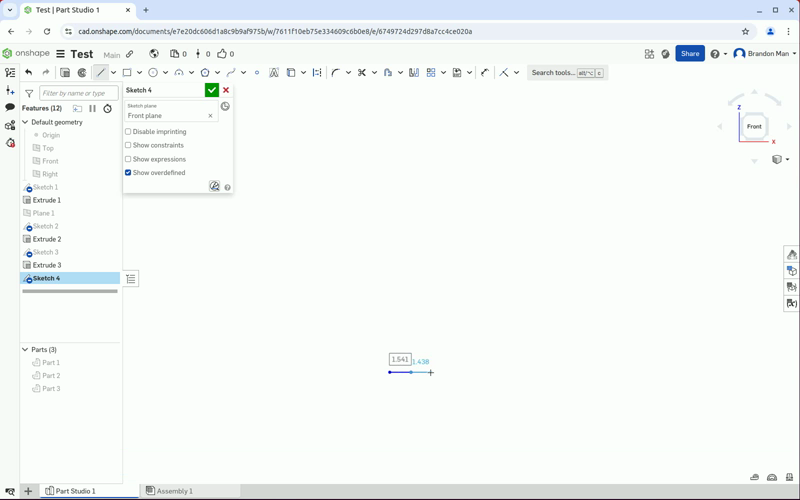
scroll(6)
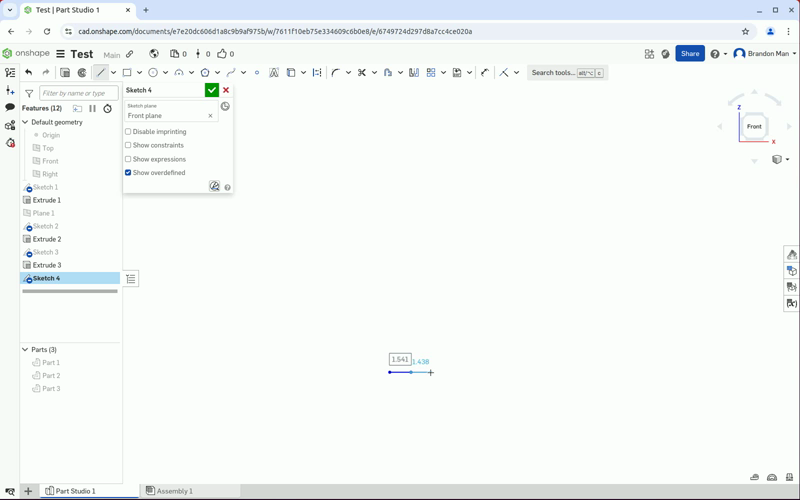
scroll(6)
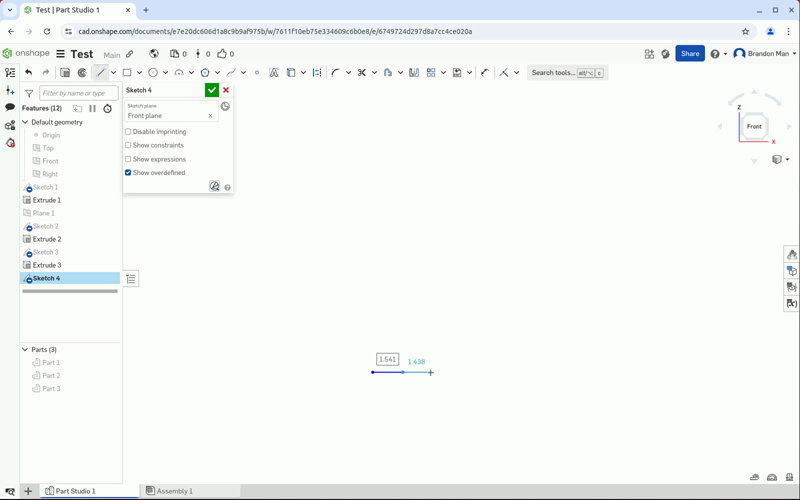
scroll(6)
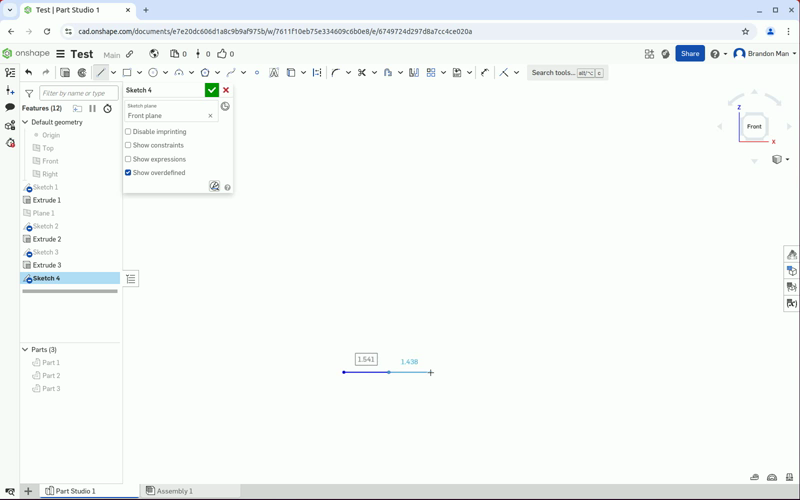
scroll(6)
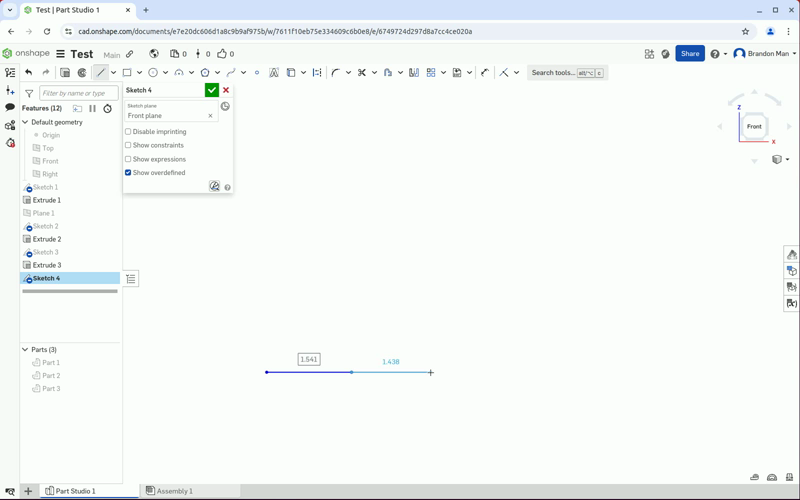
click(430, 372)
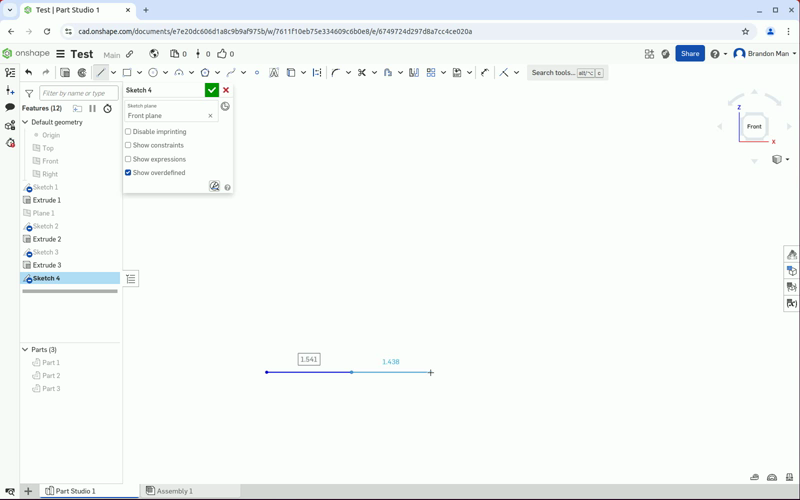
scroll(-6)
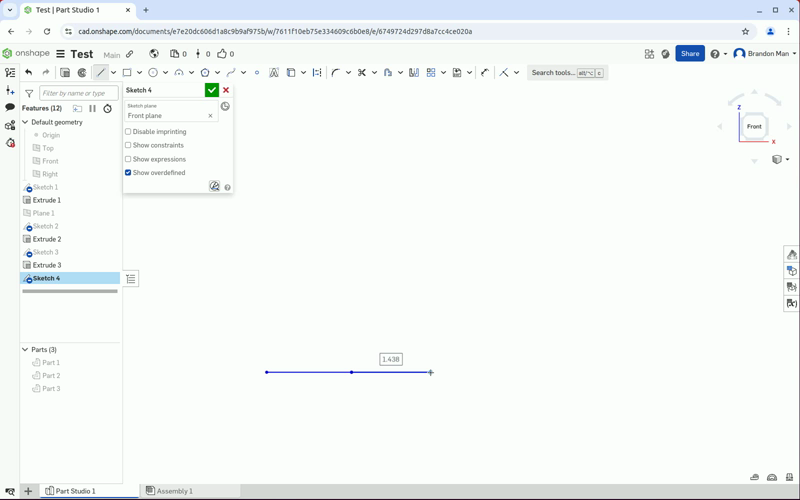
scroll(-6)
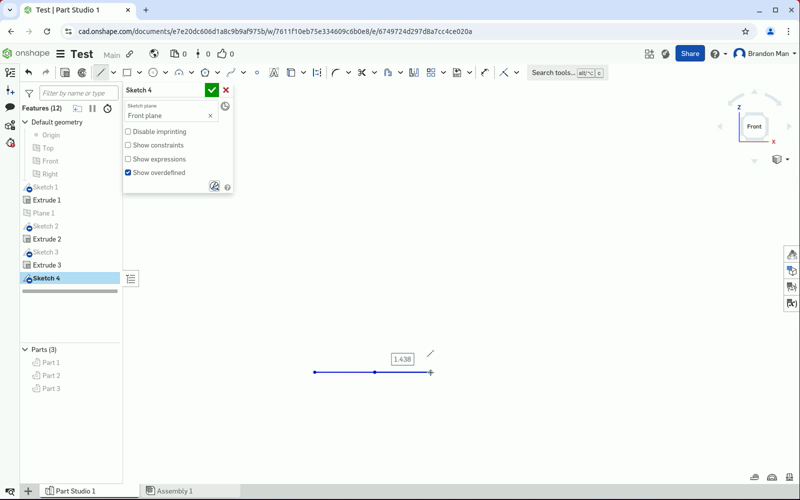
scroll(-6)
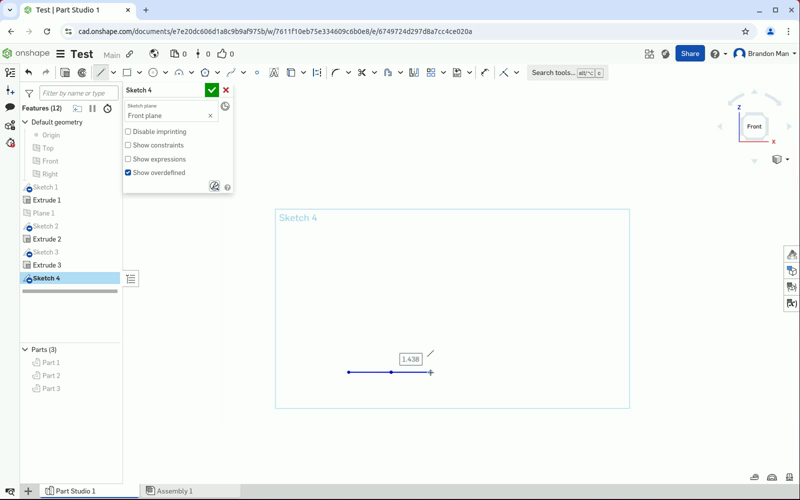
scroll(-6)
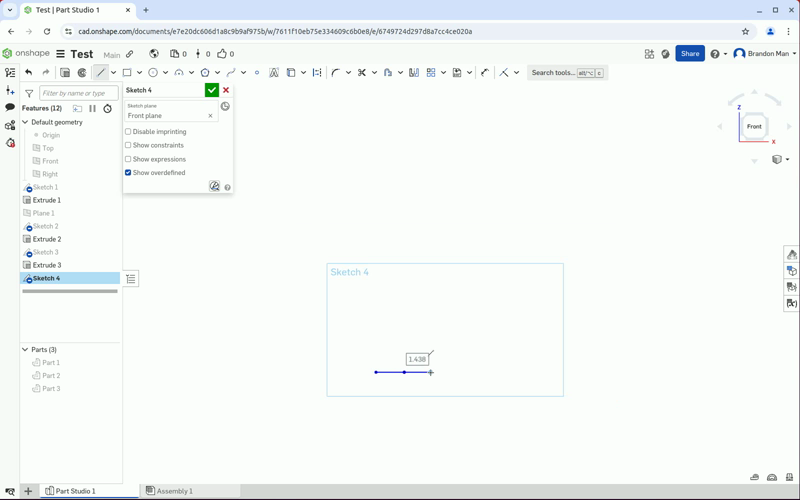
scroll(-6)
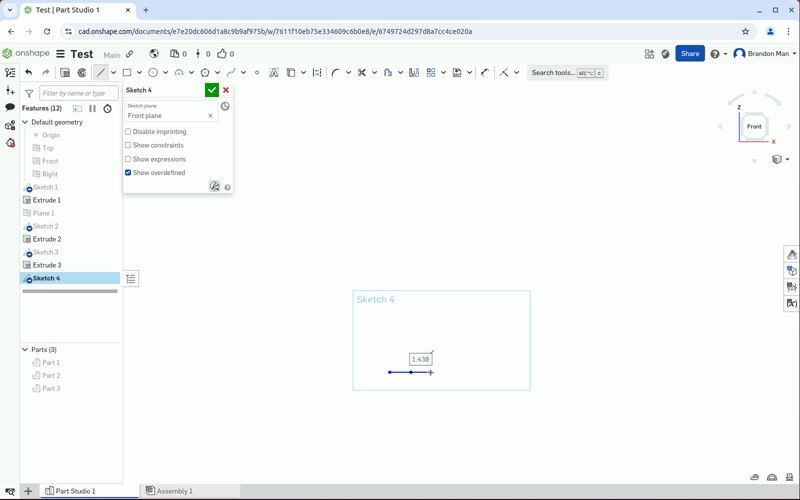
scroll(-6)
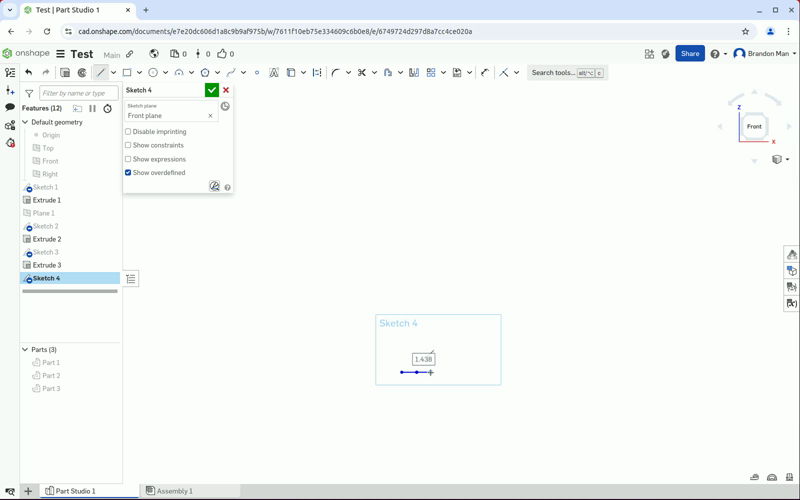
scroll(-6)
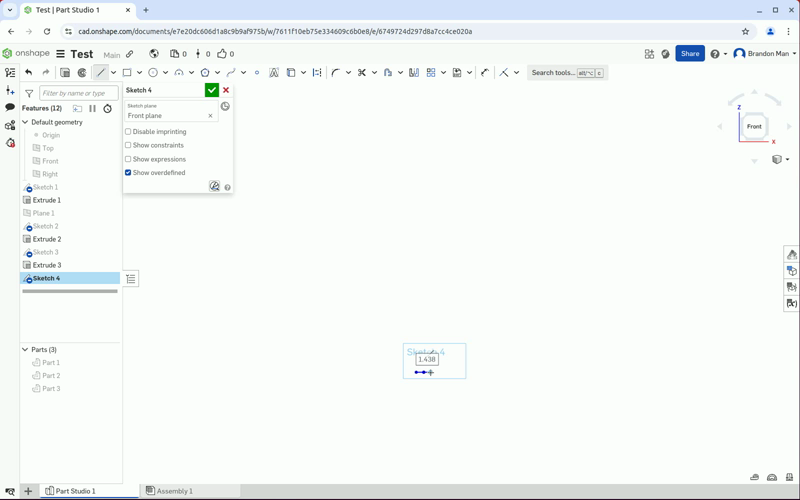
key_up(shift)
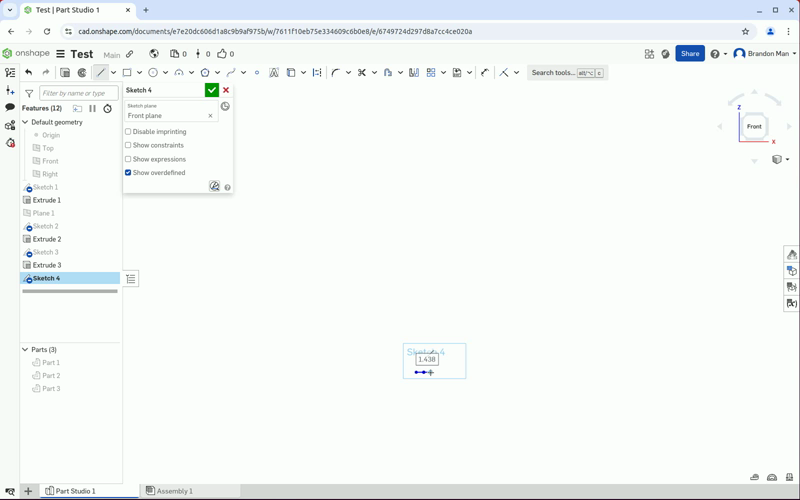
key_down(shift)
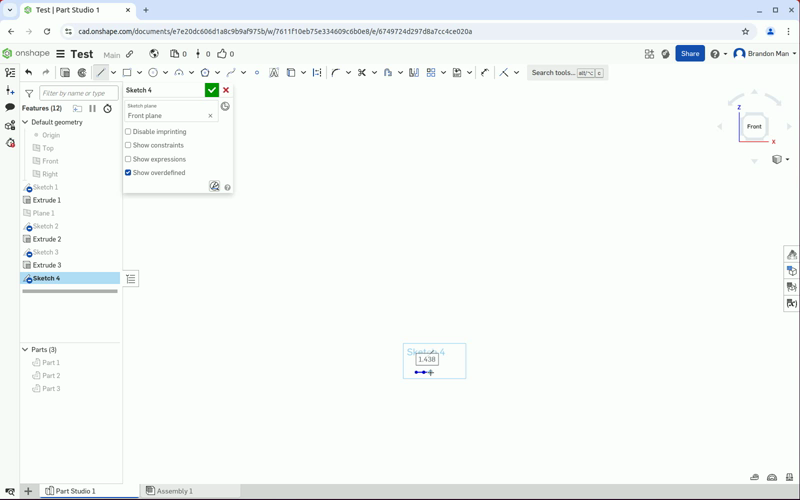
mouse_move(430, 280)
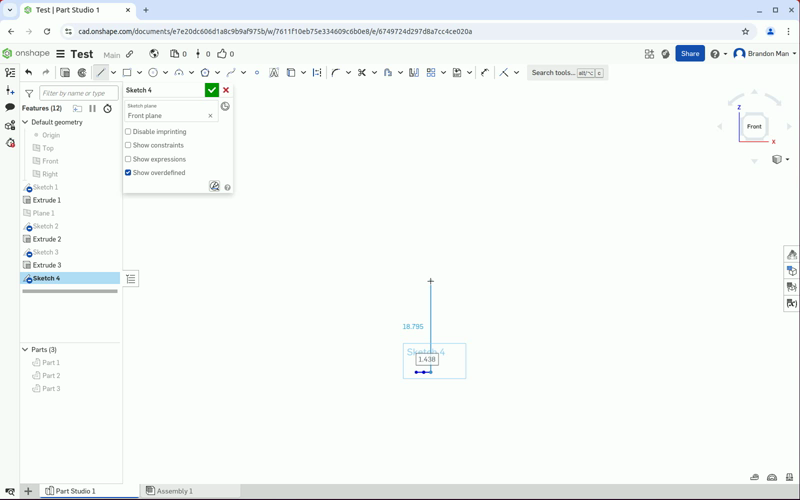
click(430, 280)
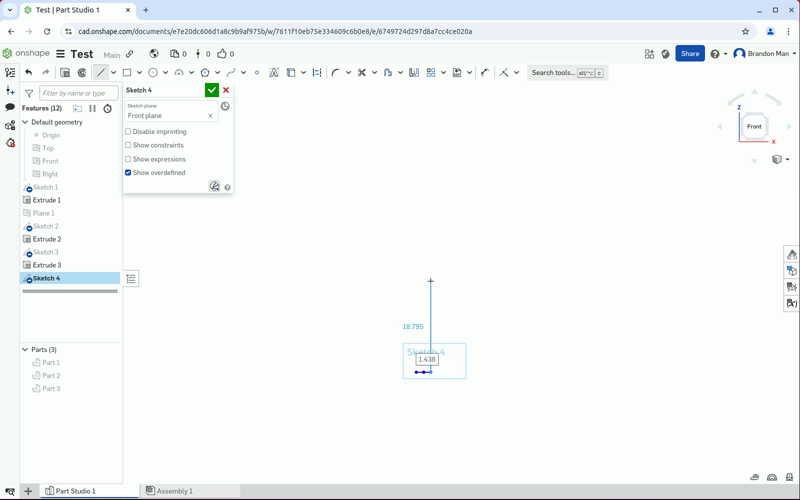
key_up(shift)
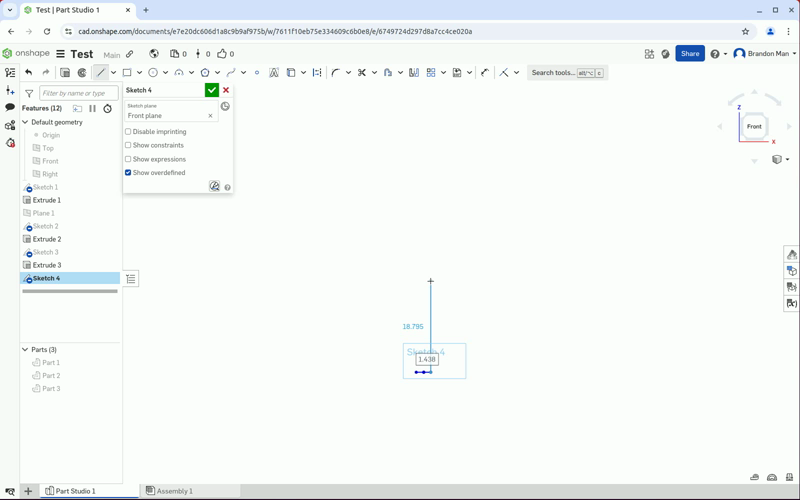
key_down(shift)
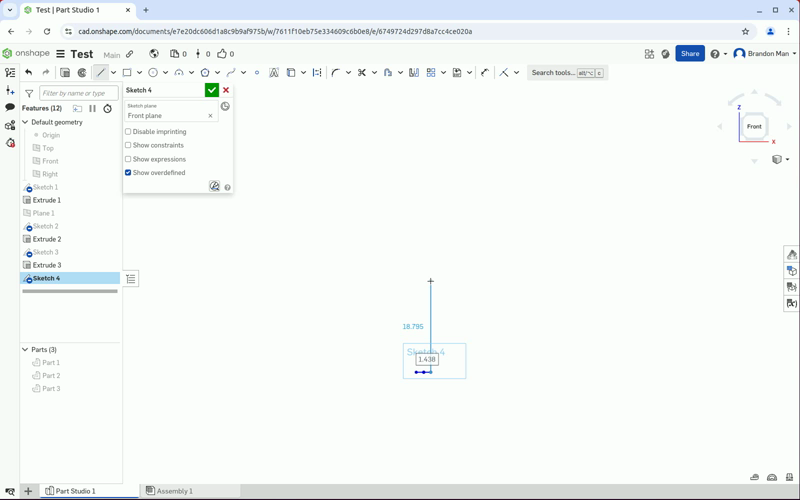
mouse_move(460, 280)
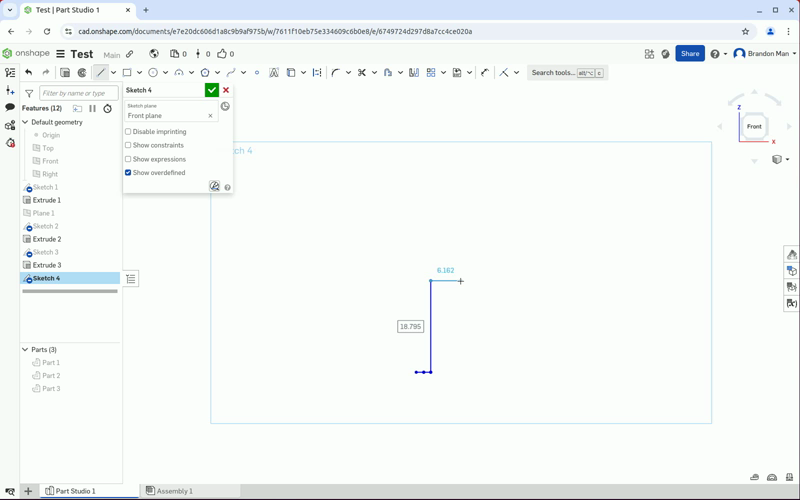
mouse_move(416, 280)
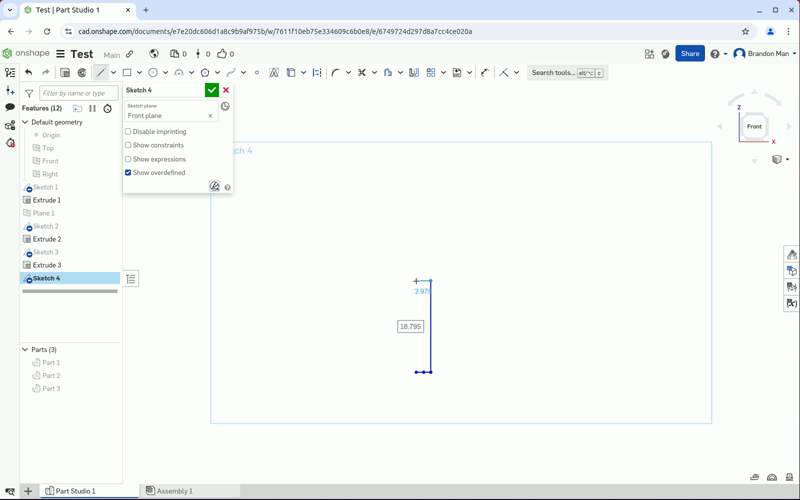
click(416, 280)
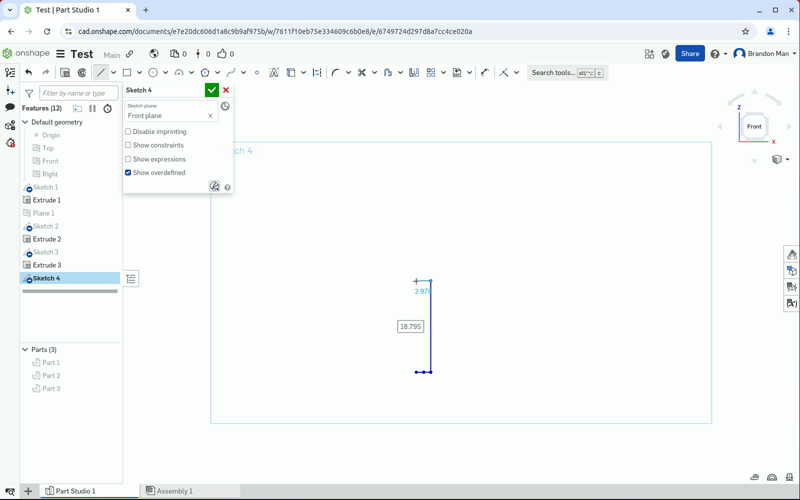
key_up(shift)
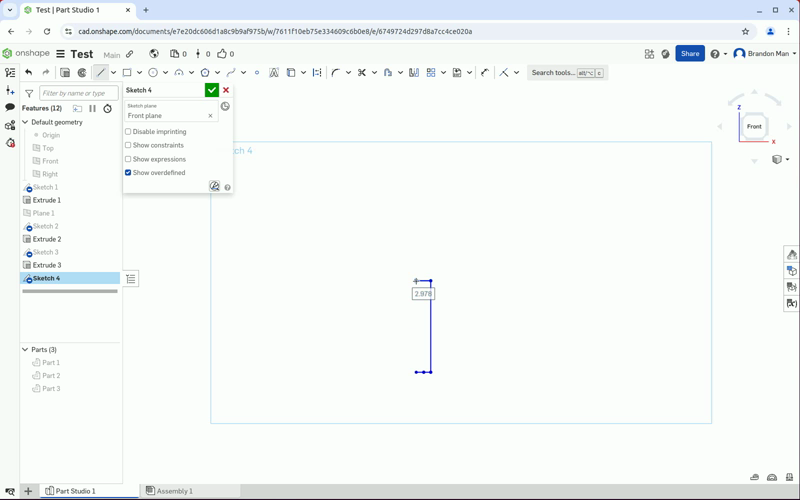
key_down(shift)
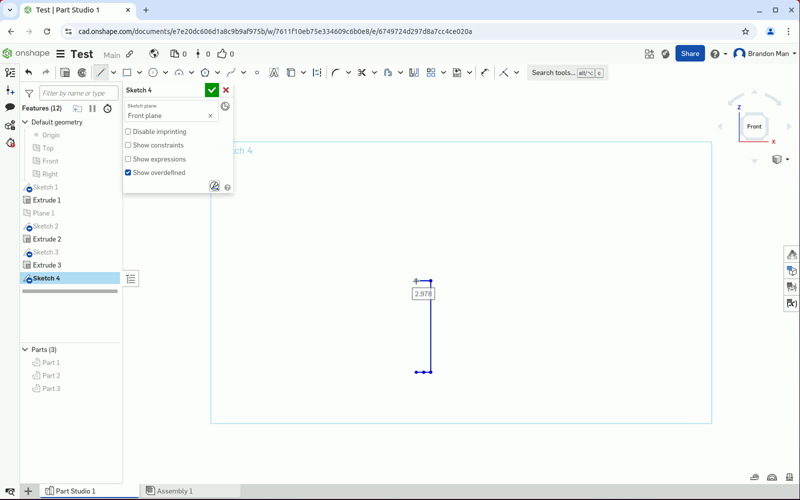
mouse_move(416, 372)
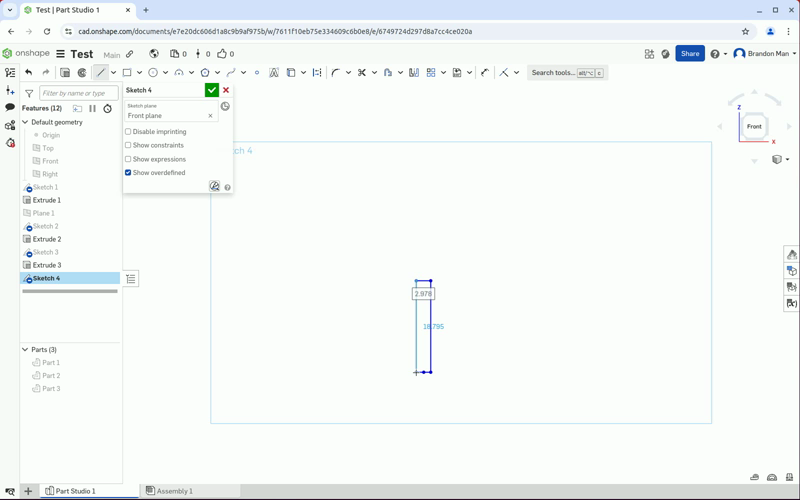
key_up(shift)
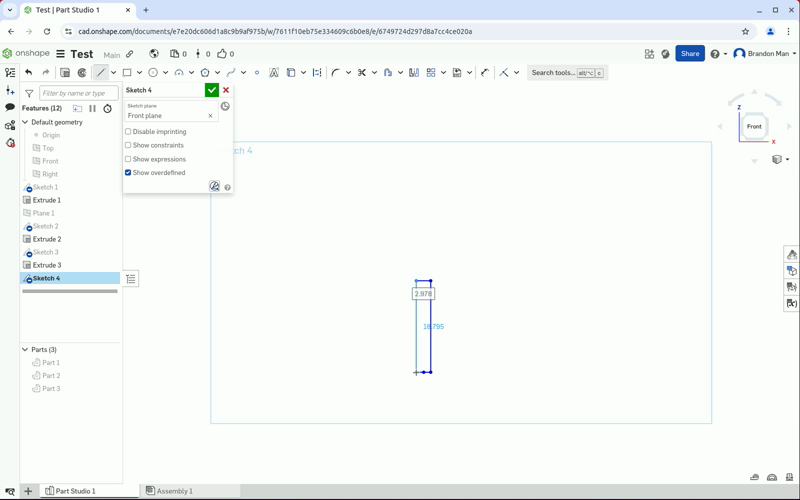
click(416, 372)
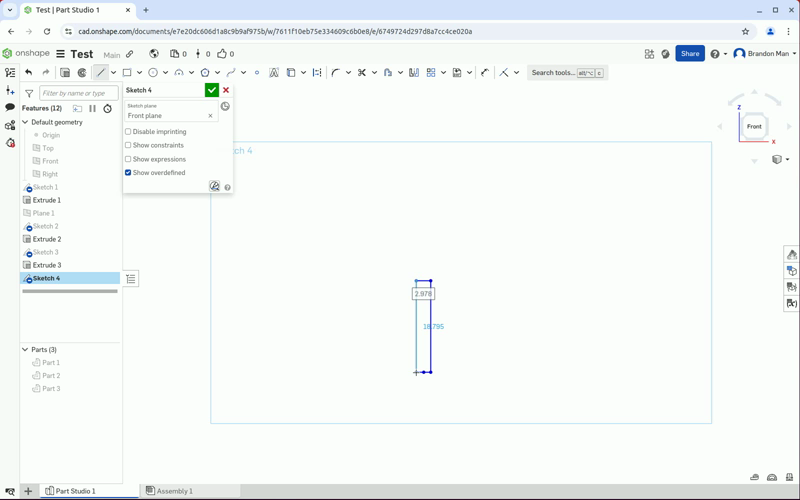
key(esc)
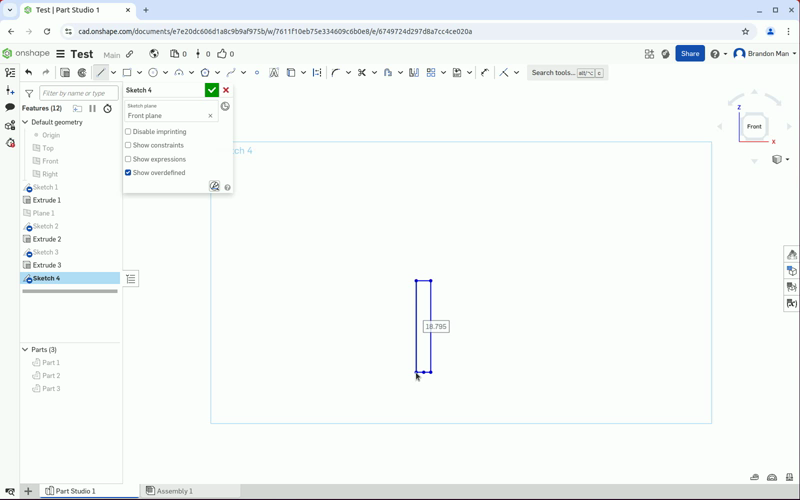
mouse_move(422, 314)
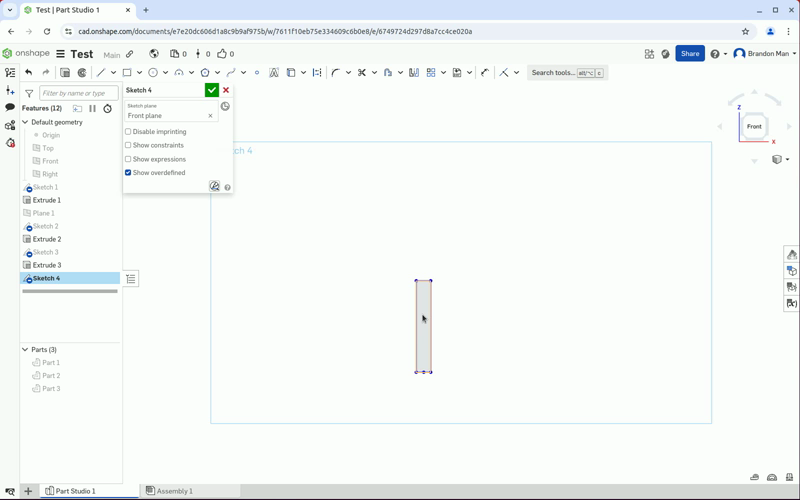
scroll(6)
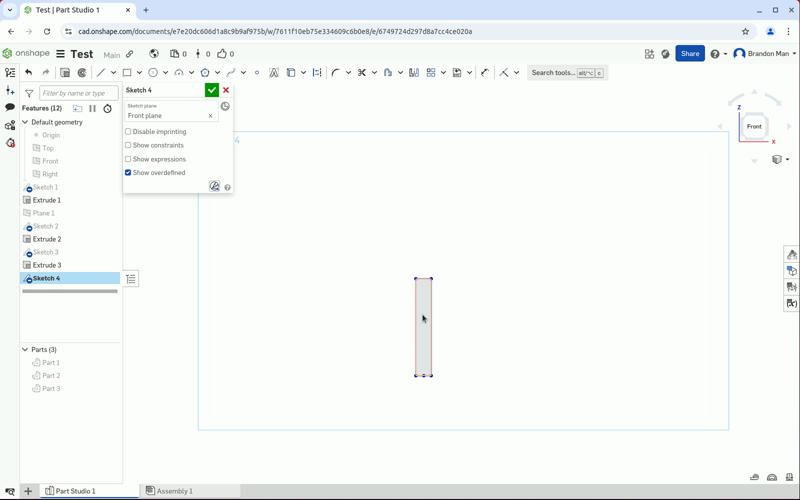
scroll(6)
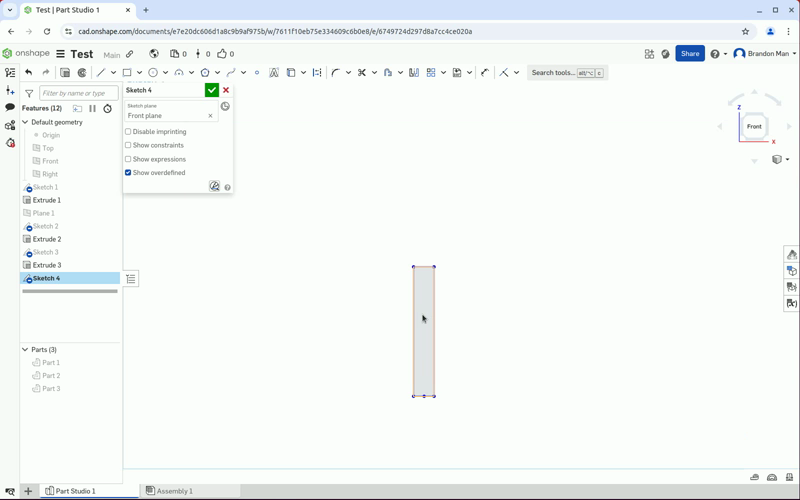
scroll(6)
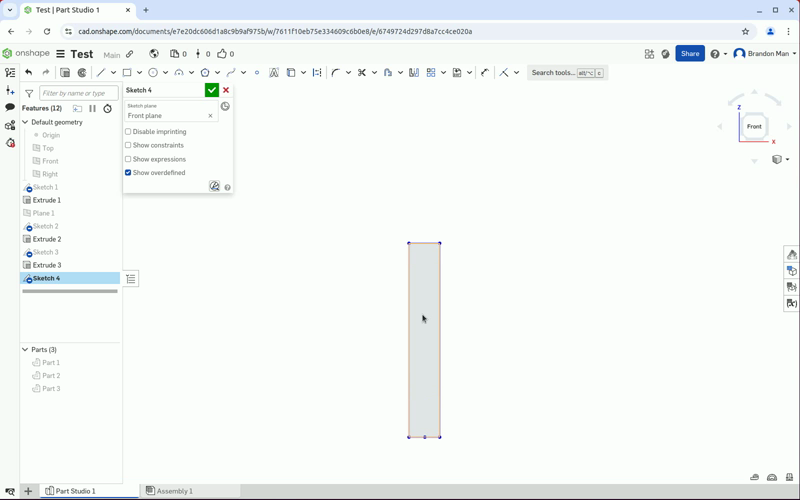
scroll(6)
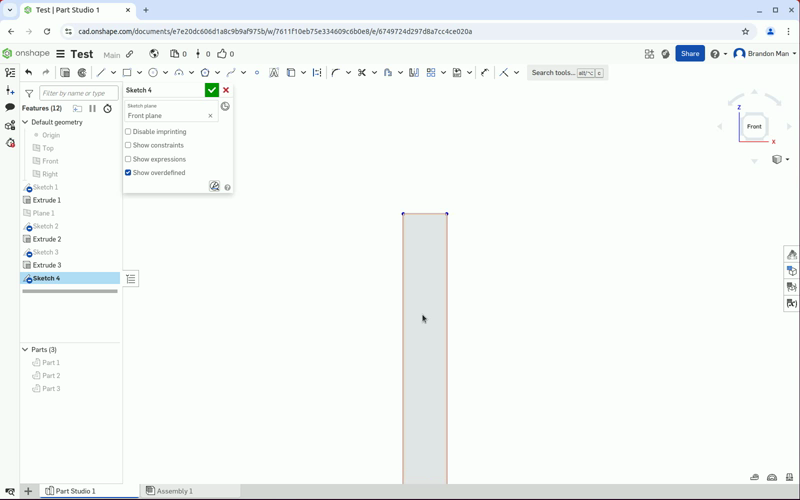
scroll(6)
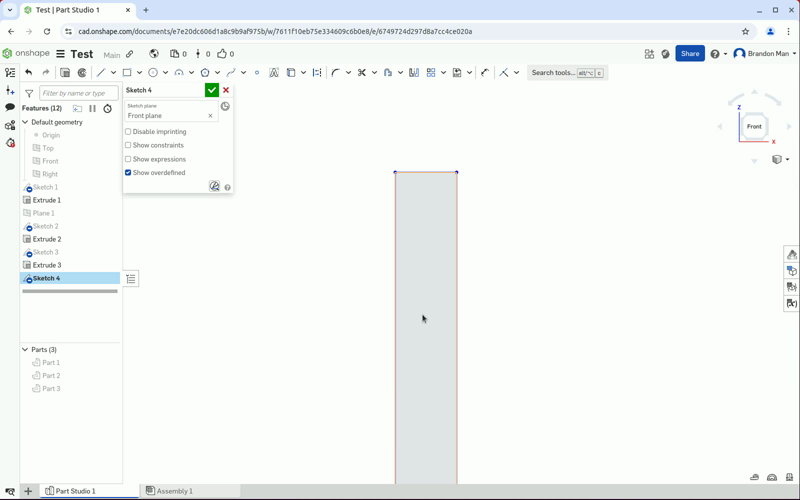
scroll(6)
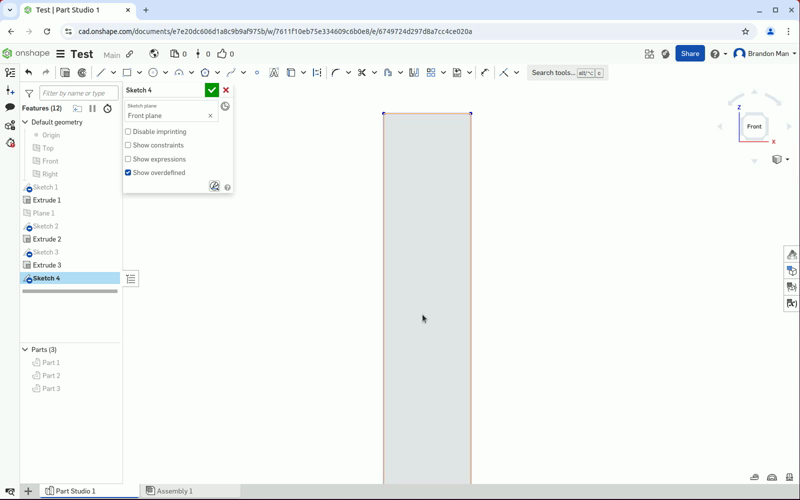
scroll(6)
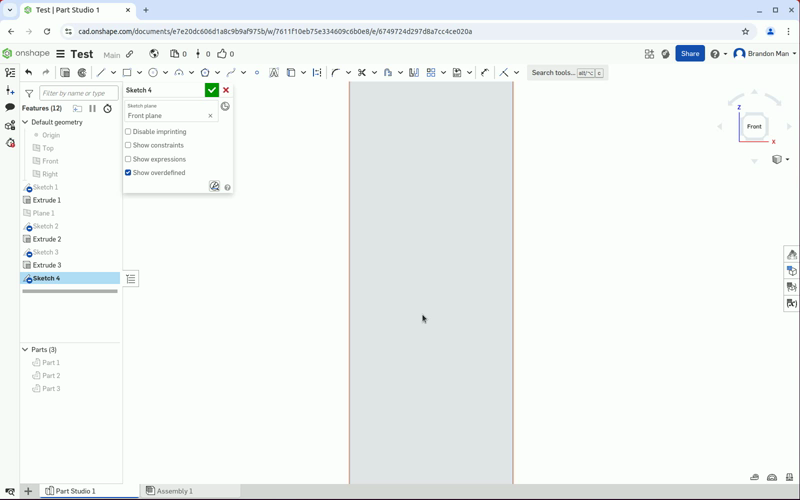
click(422, 314)
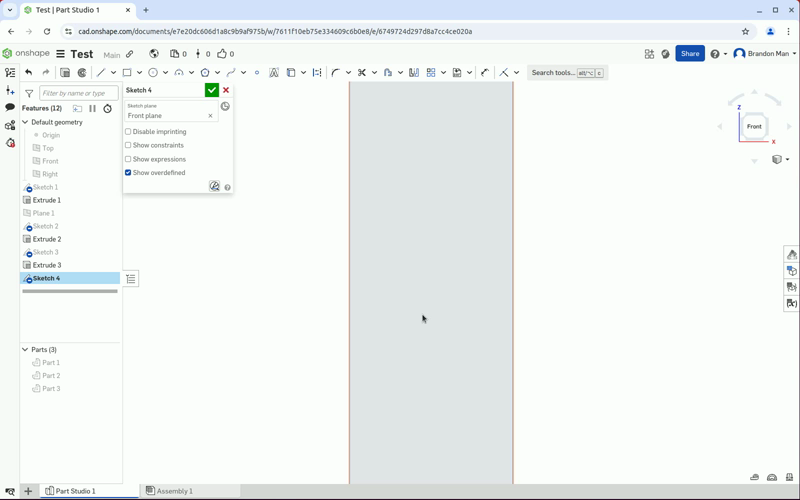
scroll(-6)
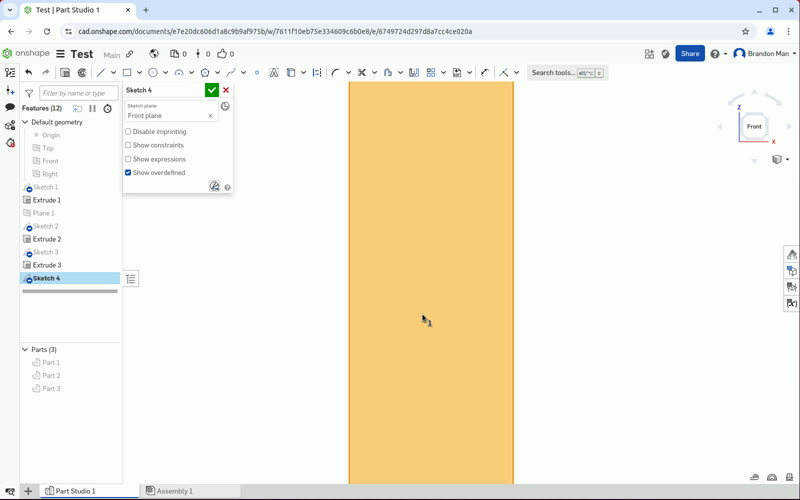
scroll(-6)
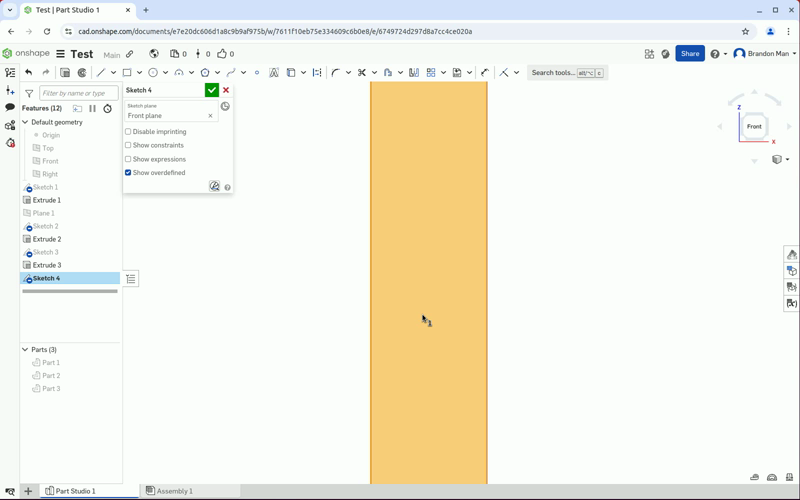
scroll(-6)
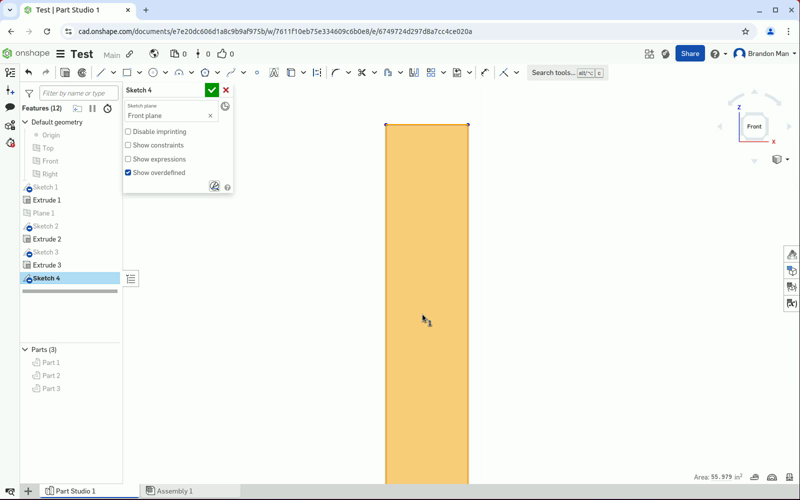
scroll(-6)
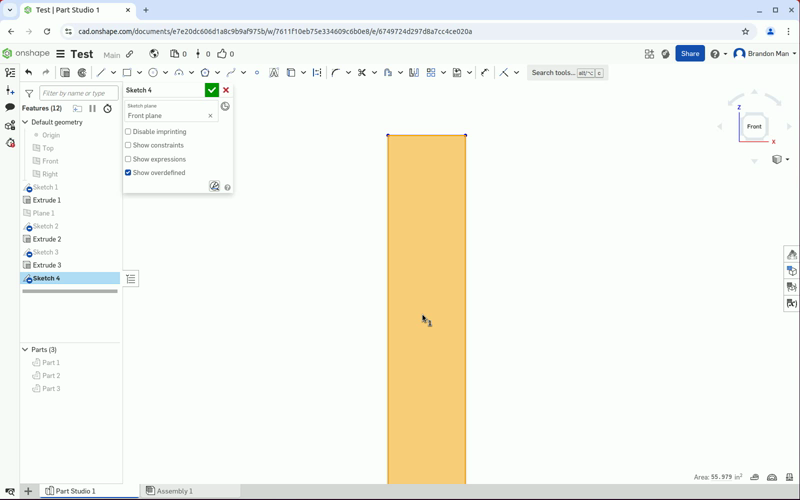
scroll(-6)
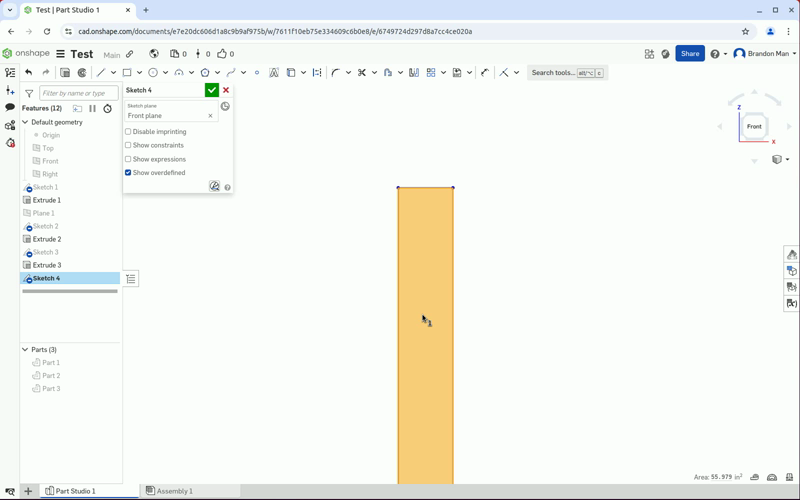
scroll(-6)
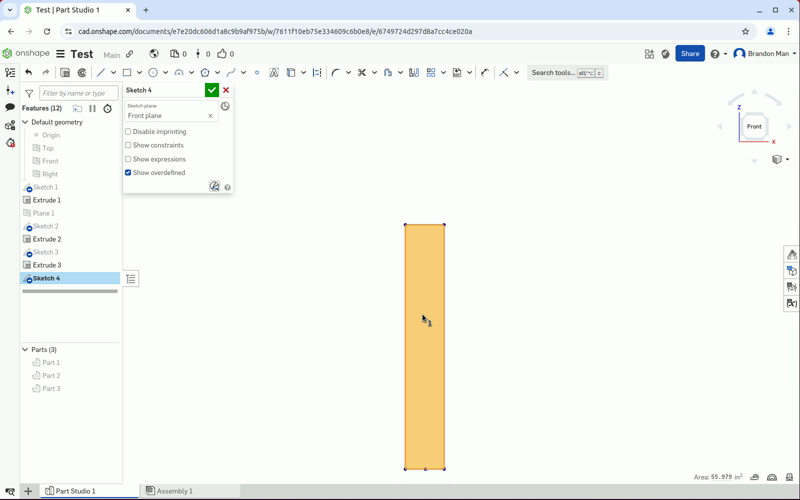
scroll(-6)
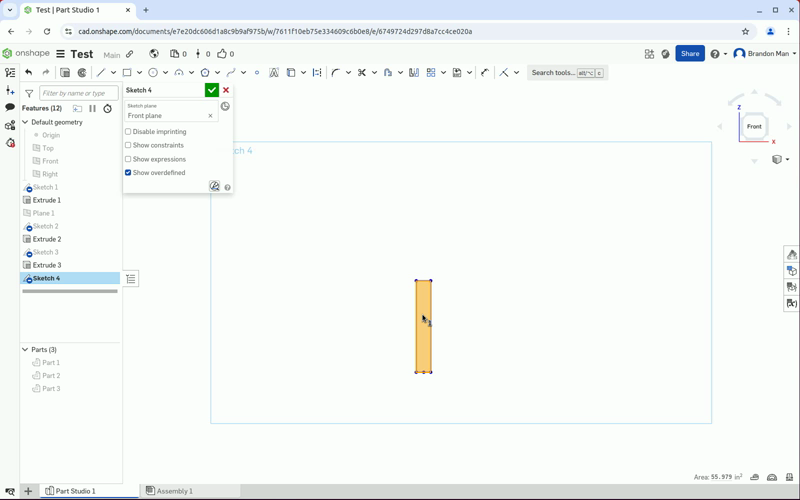
mouse_move(73, 352)
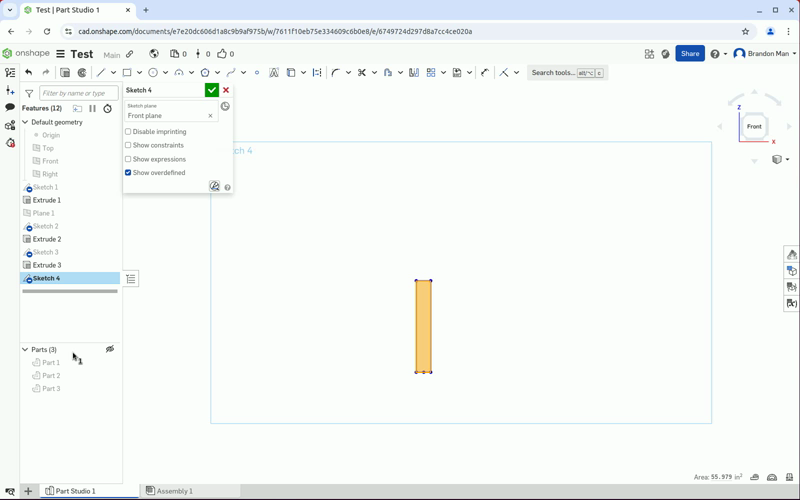
key(shift+y)
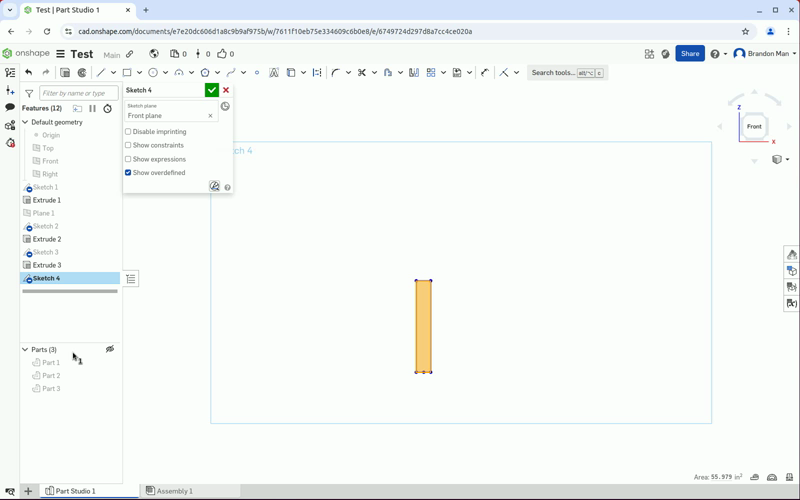
key(shift+e)
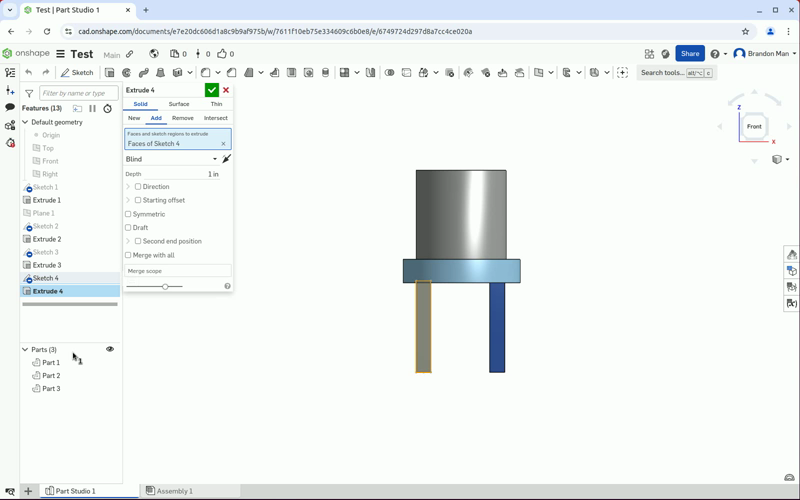
mouse_move(143, 106)
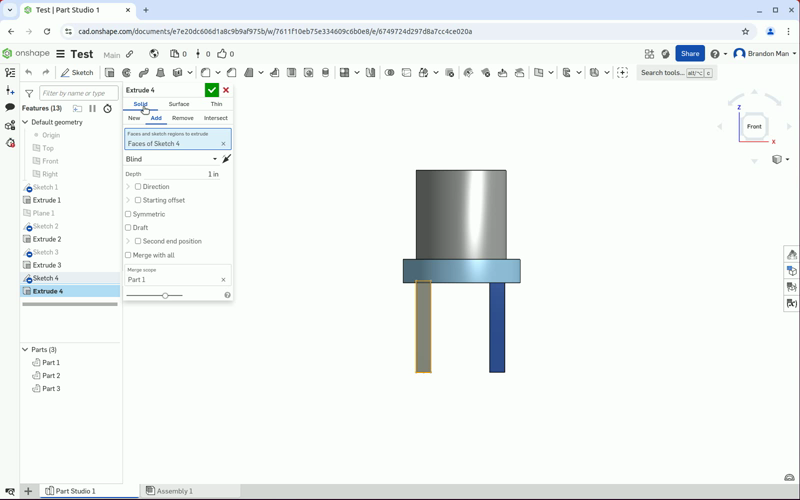
click(143, 106)
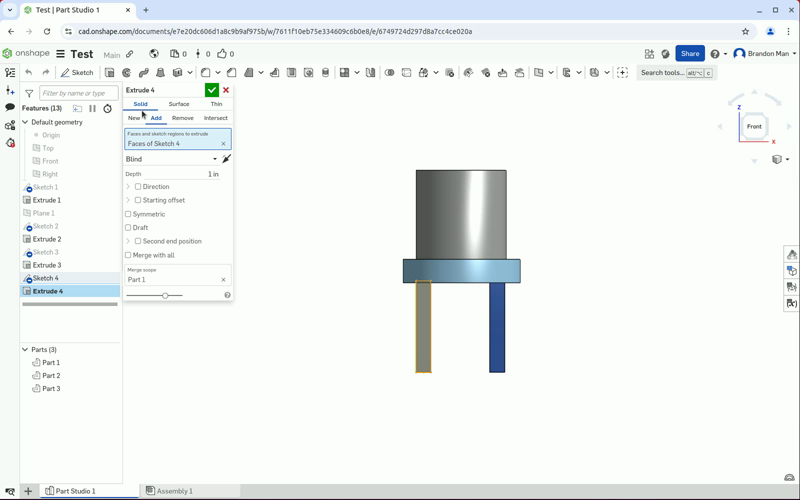
mouse_move(137, 120)
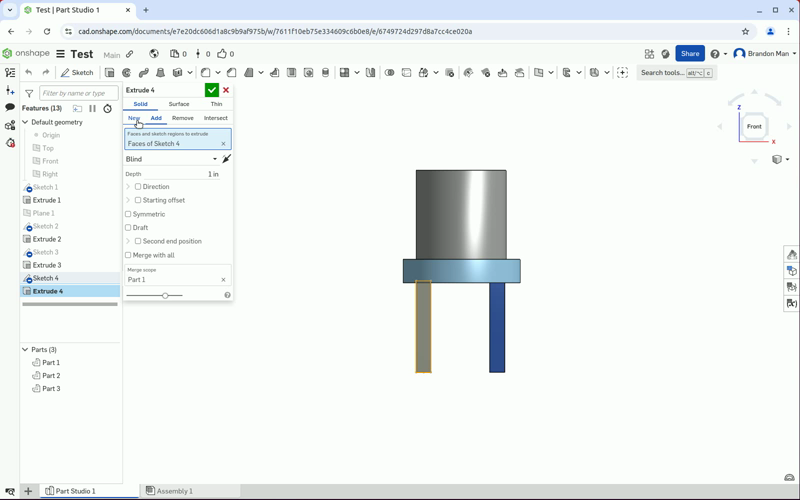
click(137, 120)
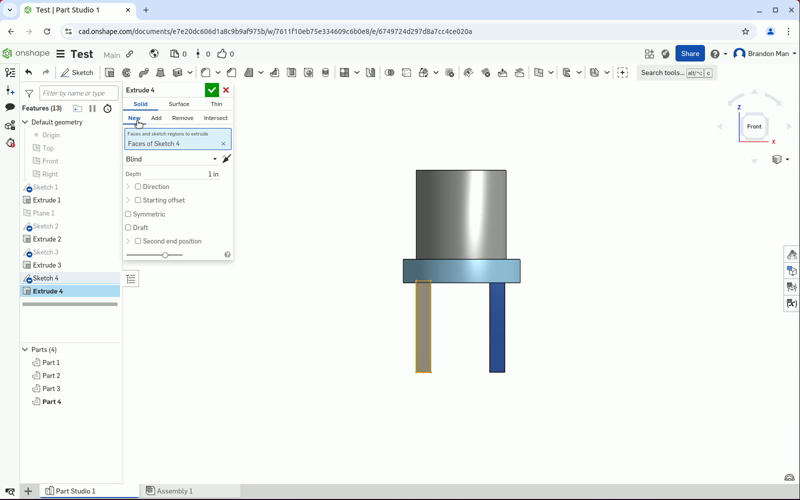
key(tab, 4)
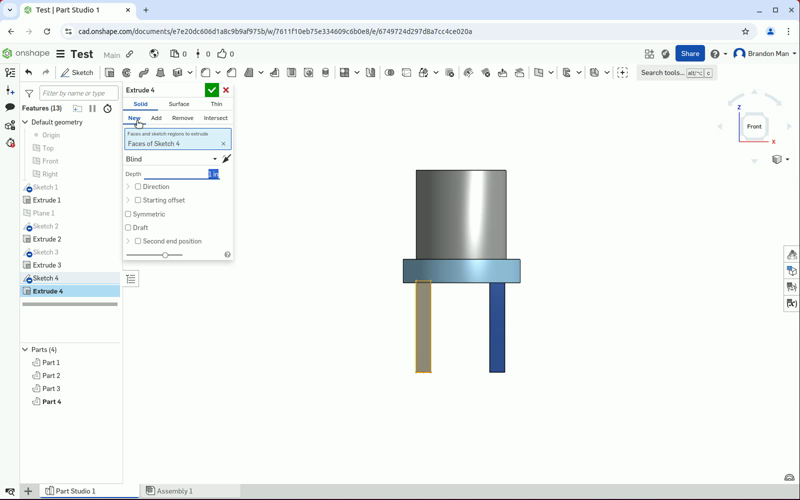
text(1.444)
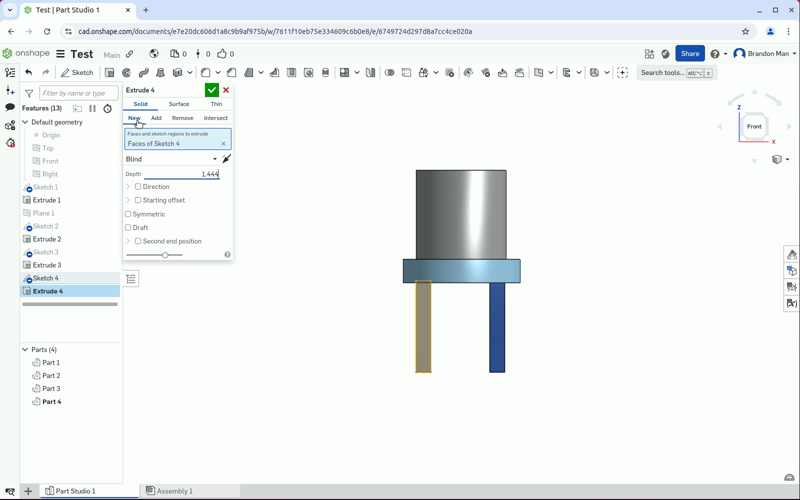
key(tab, 3)
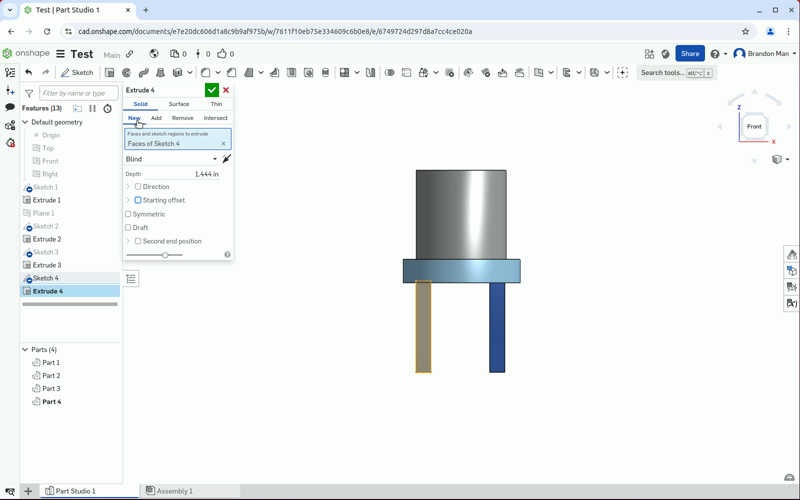
key(tab, 2)
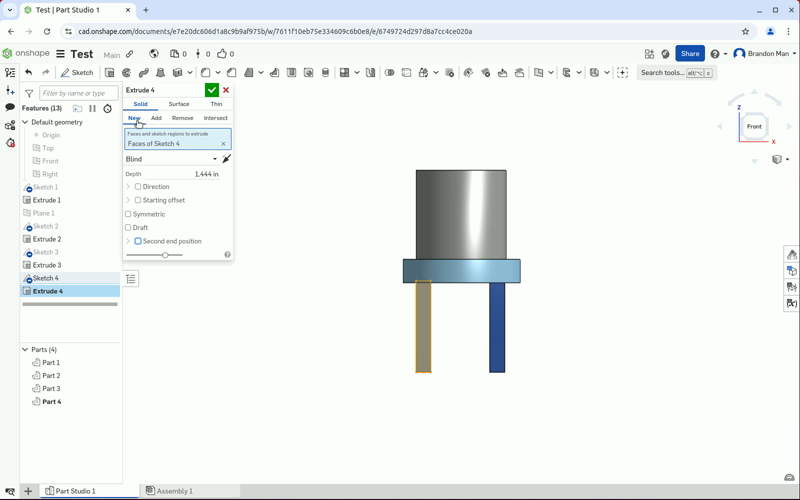
key(space)
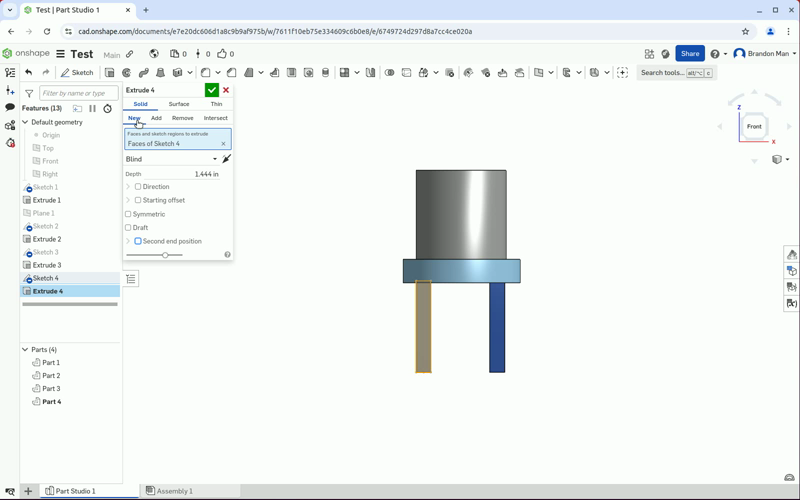
key(tab, 3)
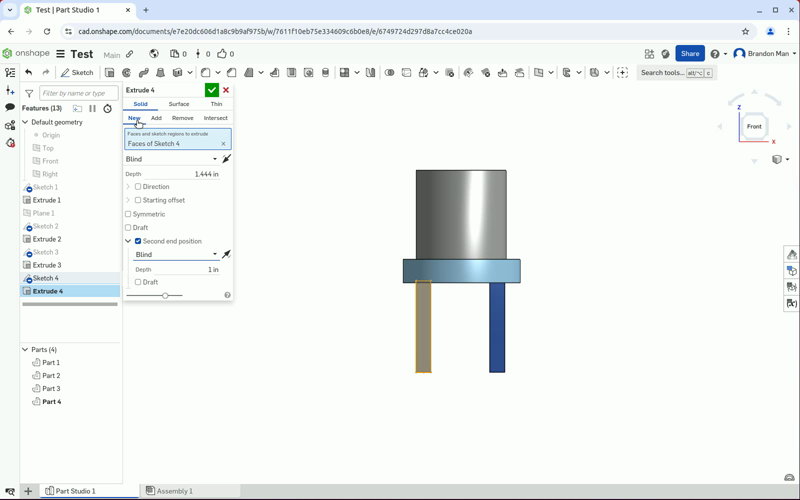
text(1.444)
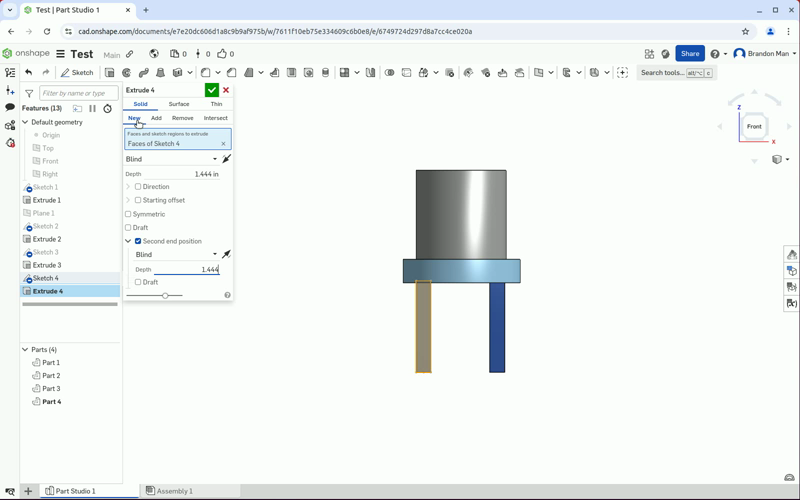
key(enter)
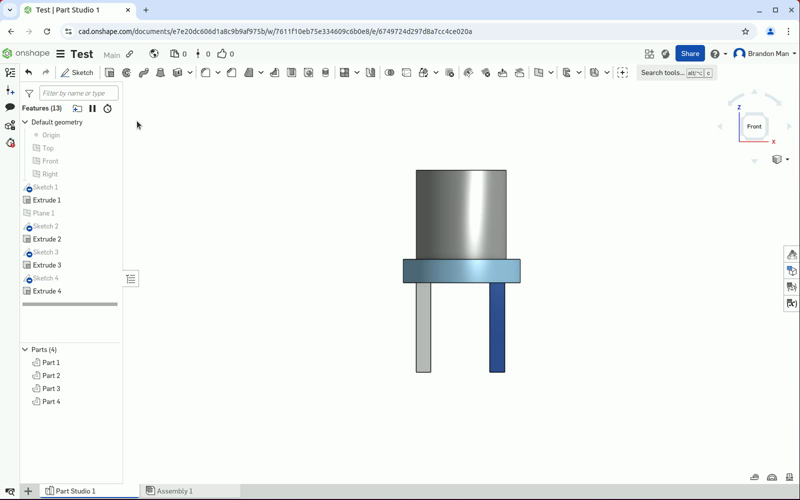
key(shift+h)
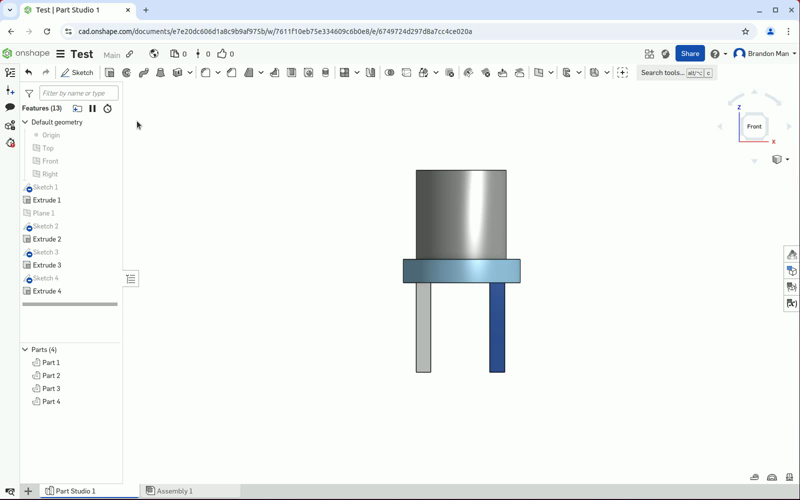
key(shift+h)
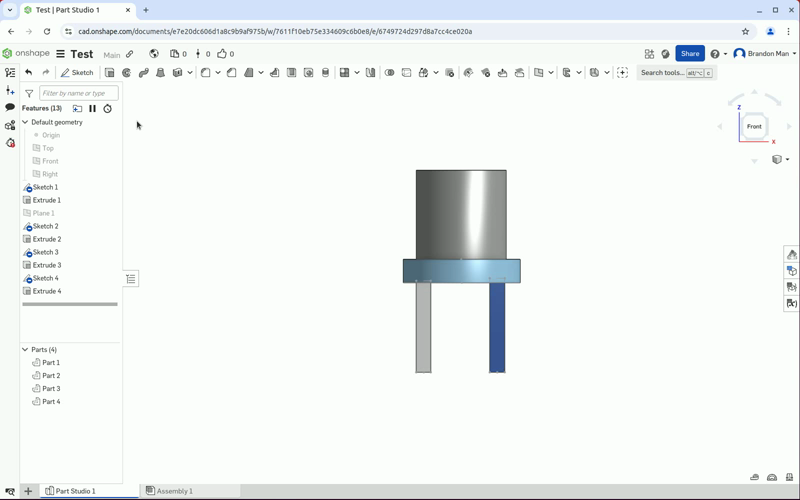
key(shift+7)
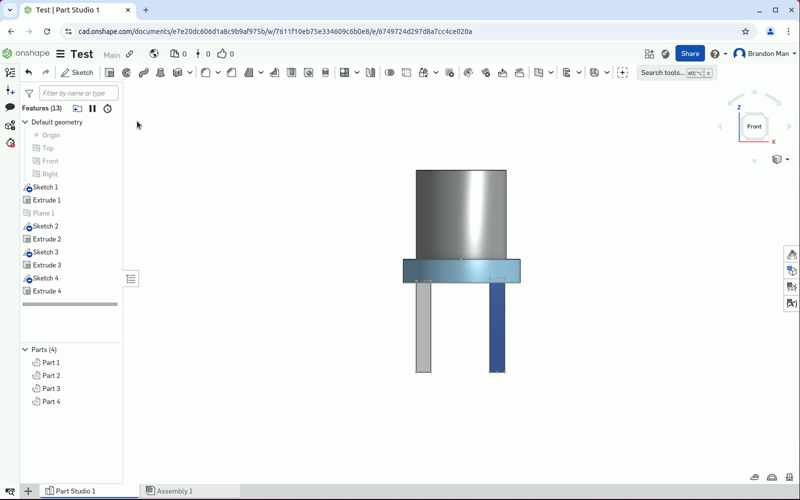
key(left, 2)
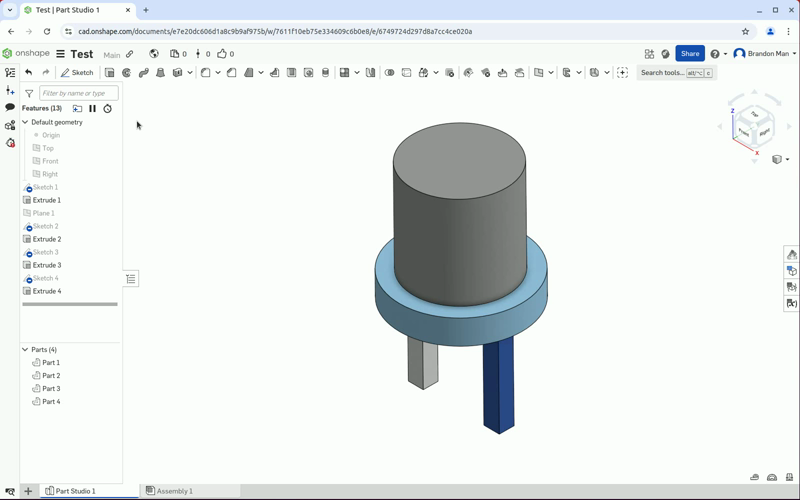
key(down, 2)
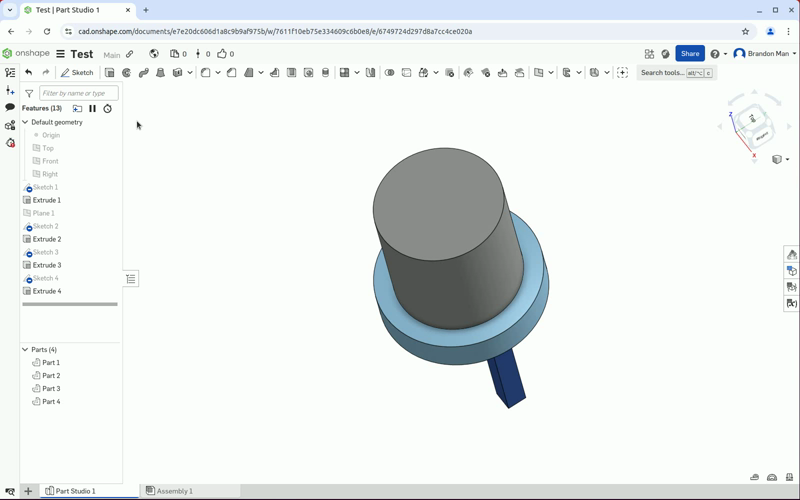
key(up, 2)
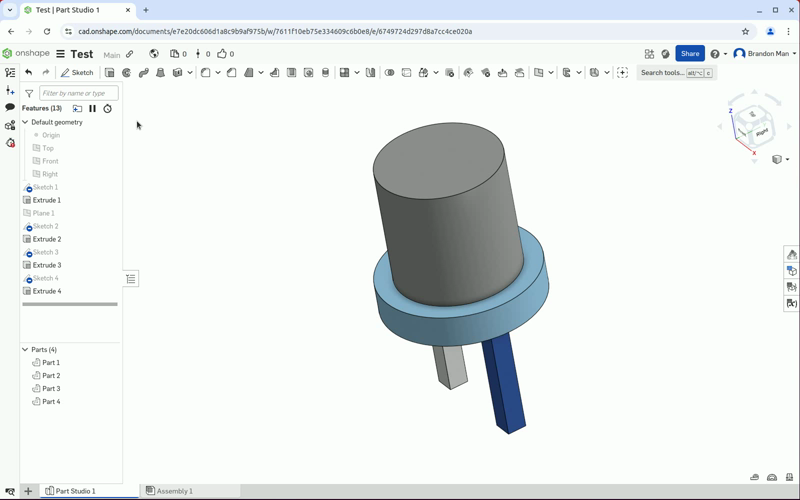
key(right, 2)
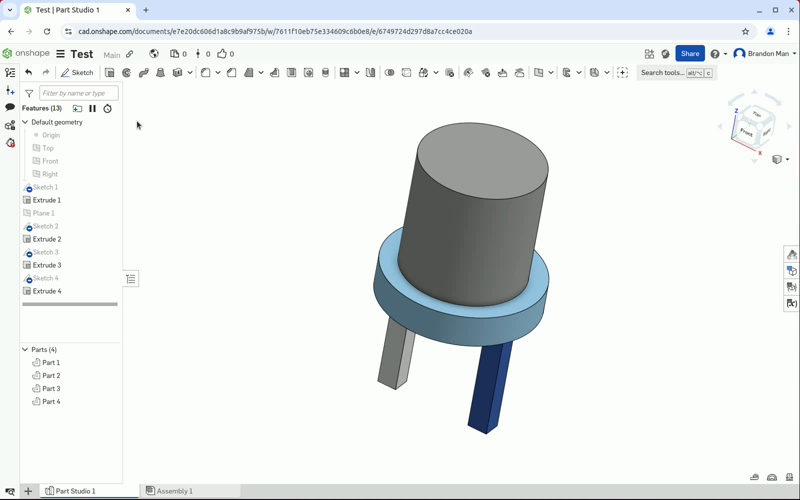
mouse_move(73, 189)
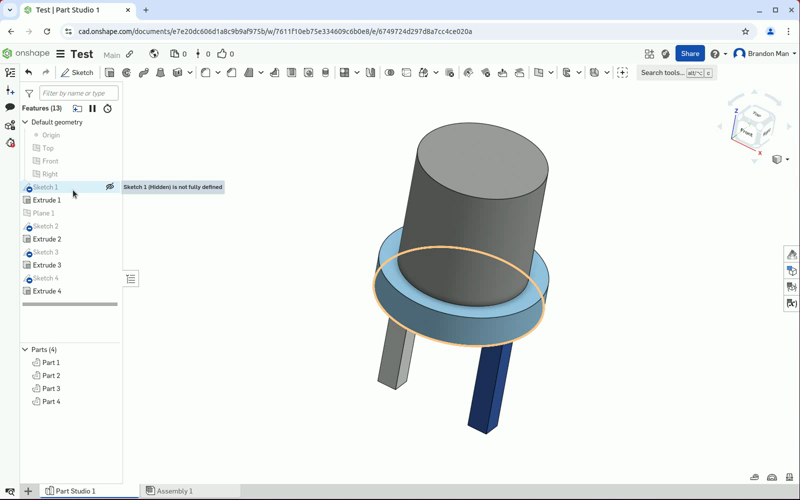
click(73, 189)